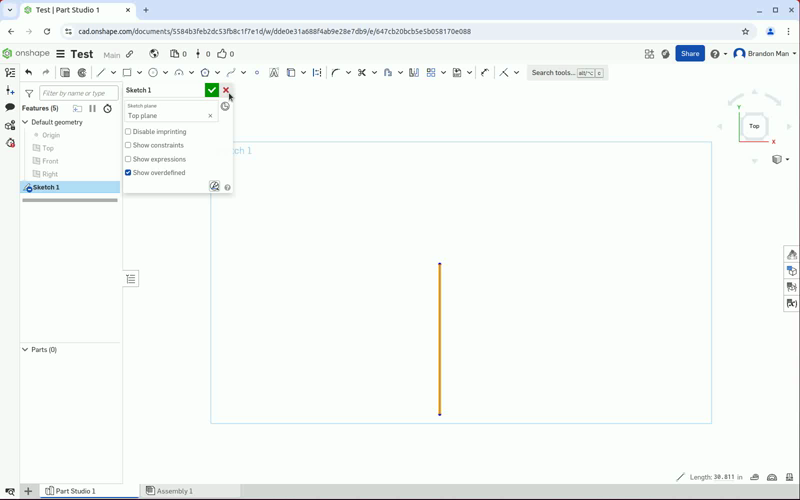
key(shift+h)
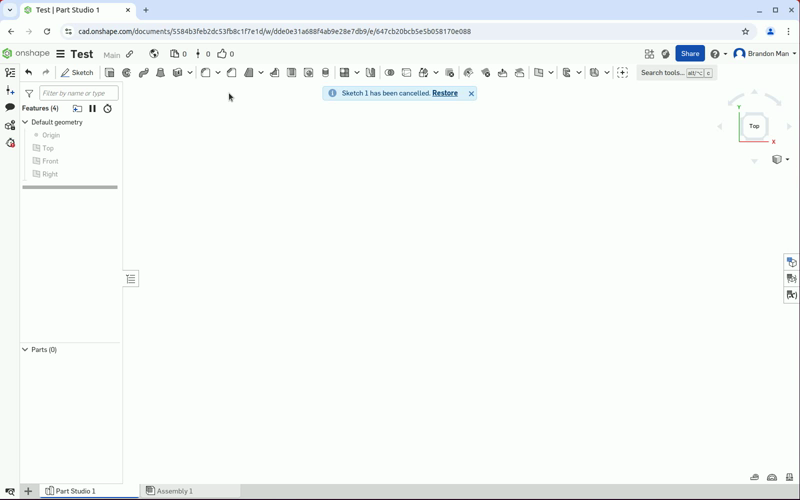
mouse_move(73, 352)
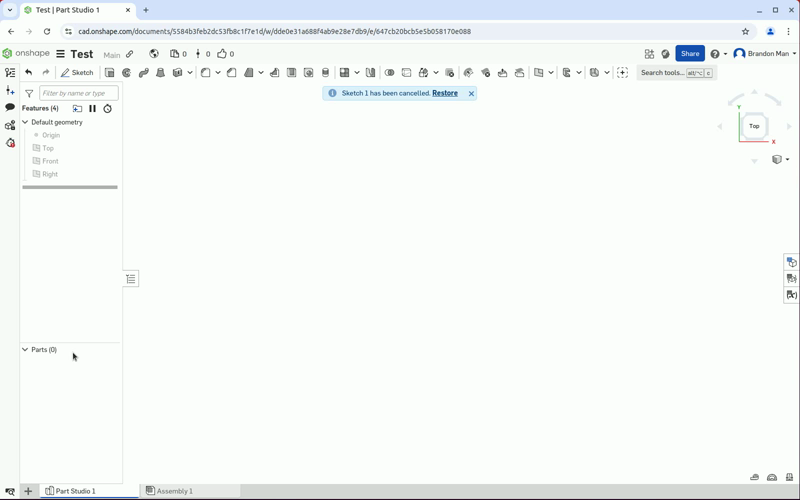
key(y)
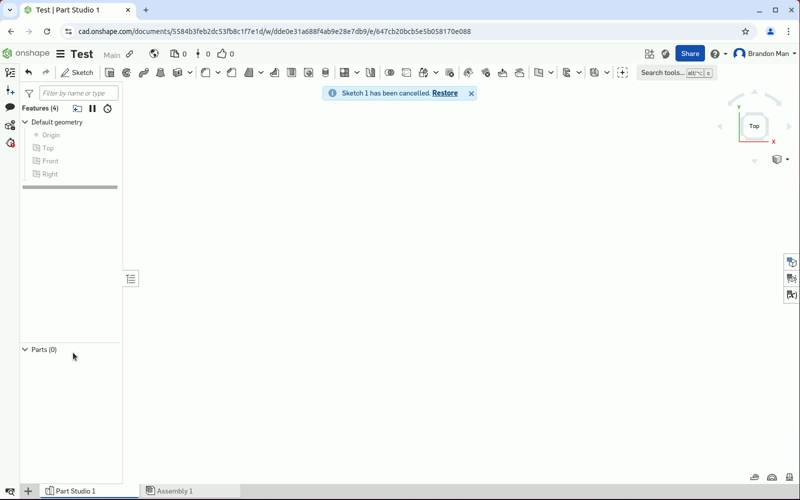
key(shift+p)
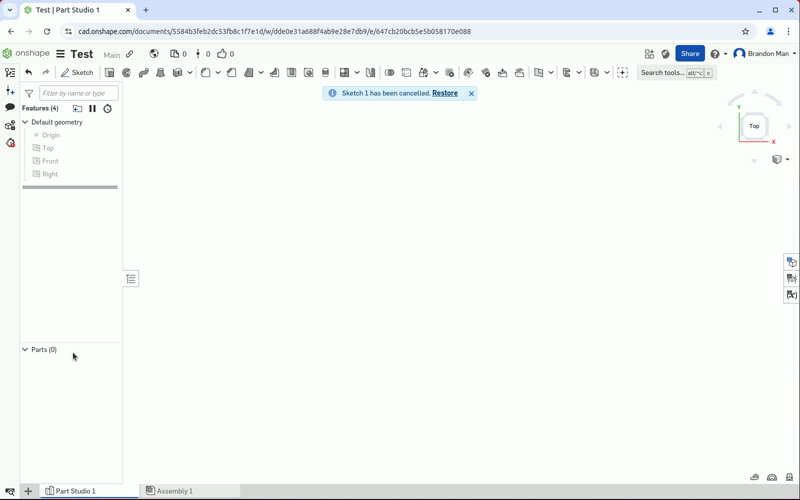
key(space)
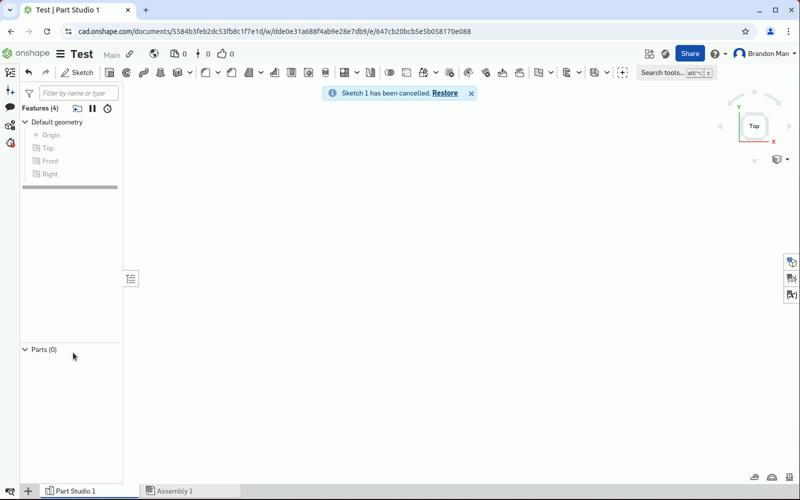
key_down(shift)
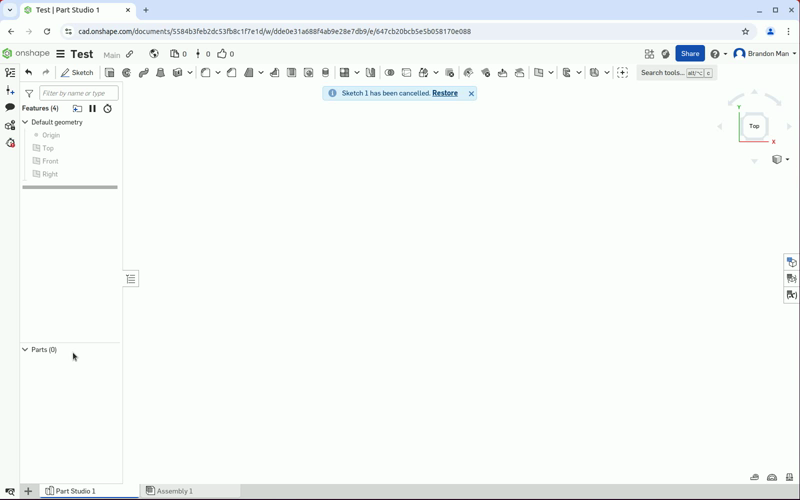
key(up)
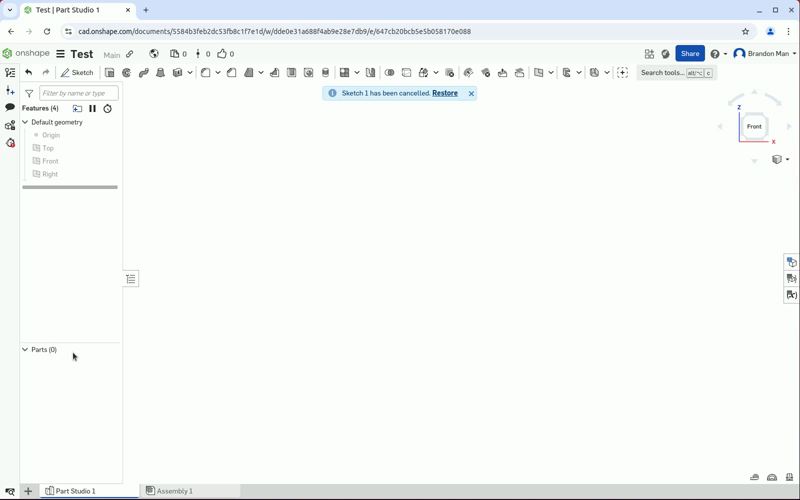
key_up(shift)
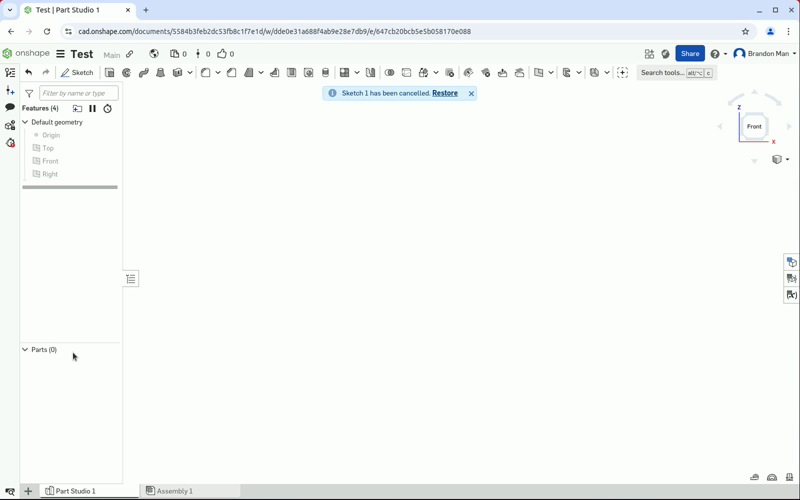
mouse_move(73, 352)
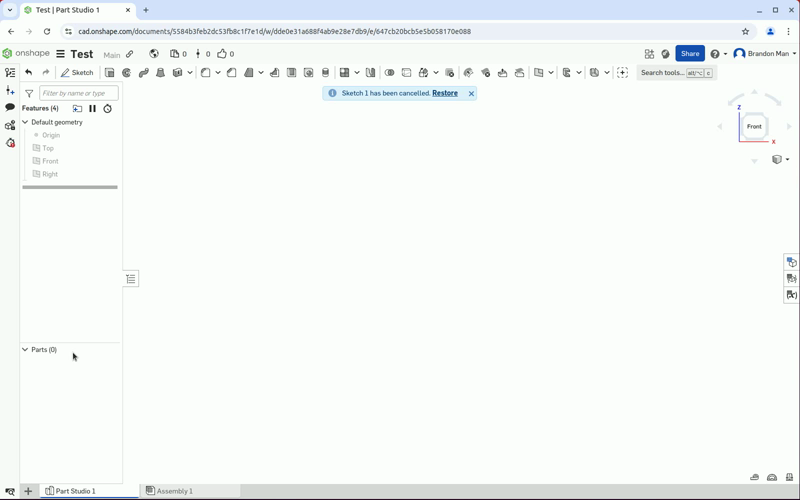
key(shift+y)
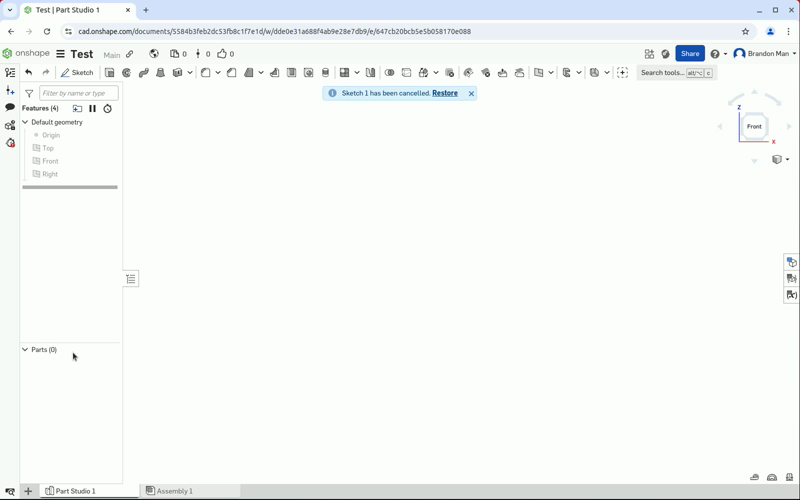
key(shift+s)
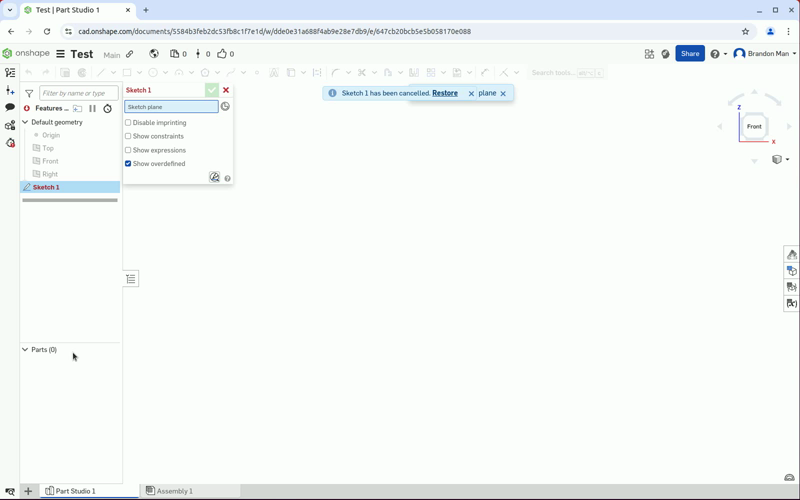
mouse_move(73, 163)
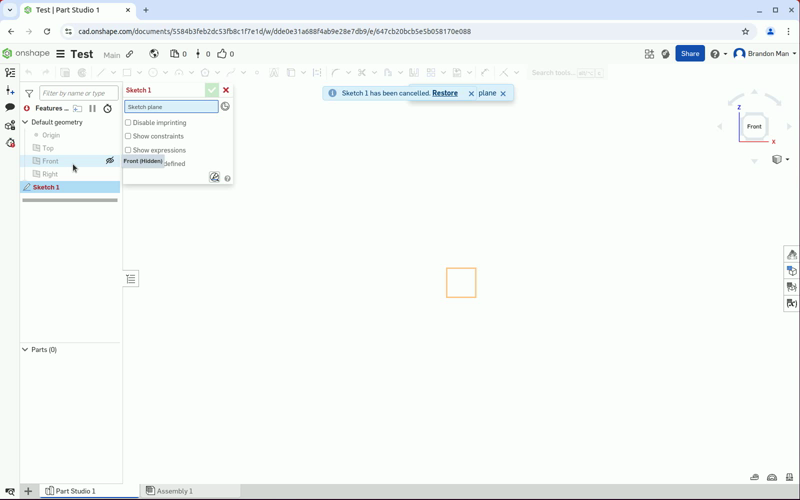
click(73, 163)
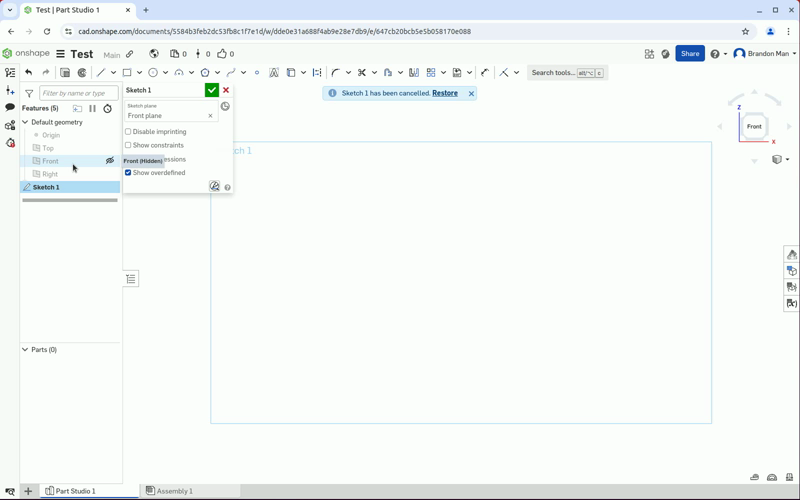
mouse_move(73, 352)
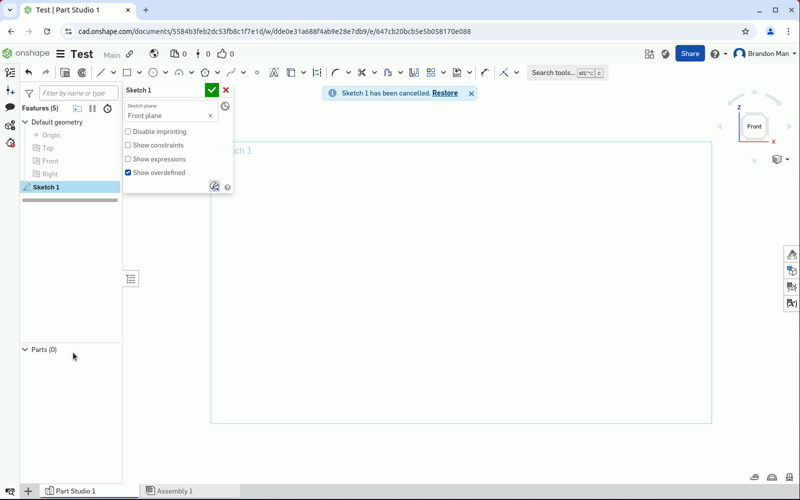
key(y)
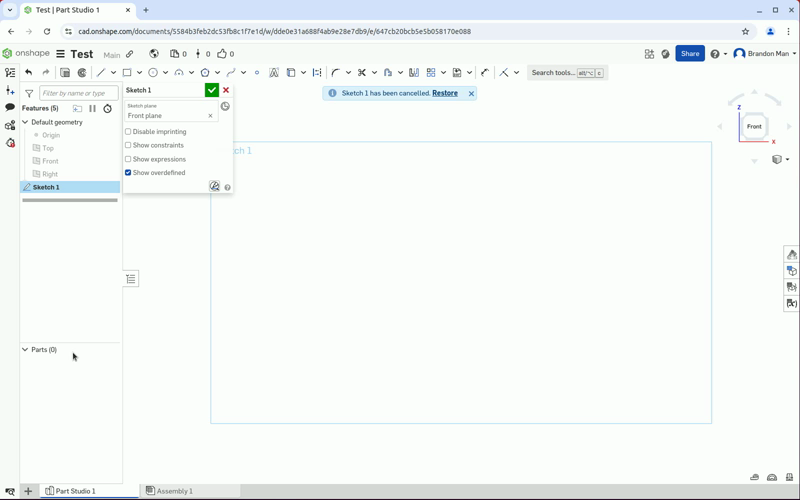
key(l)
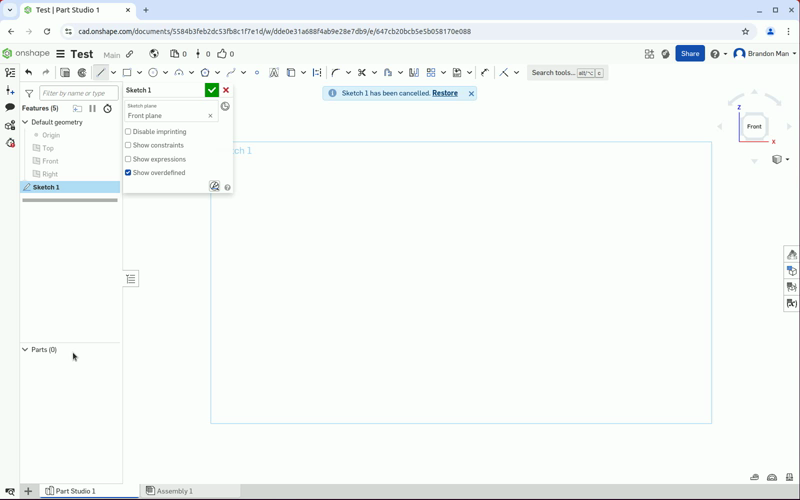
key_down(shift)
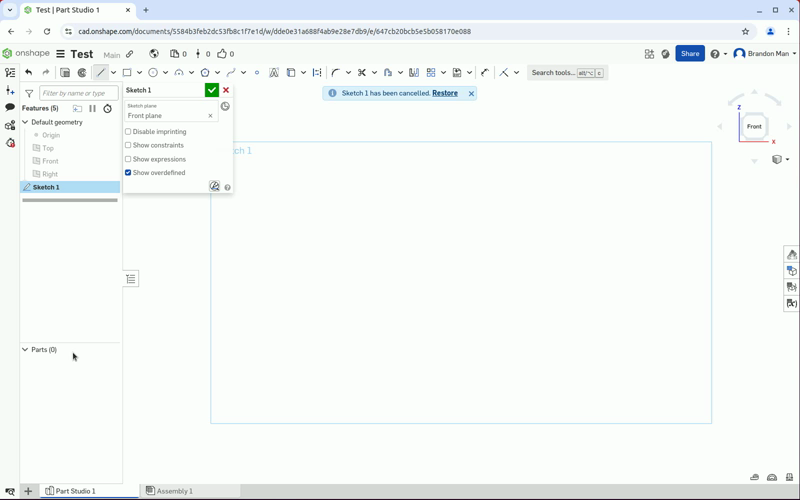
mouse_move(460, 282)
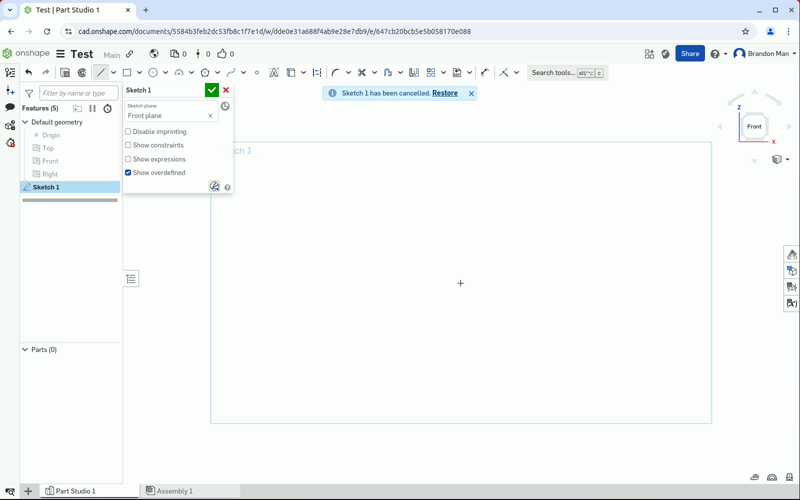
click(460, 282)
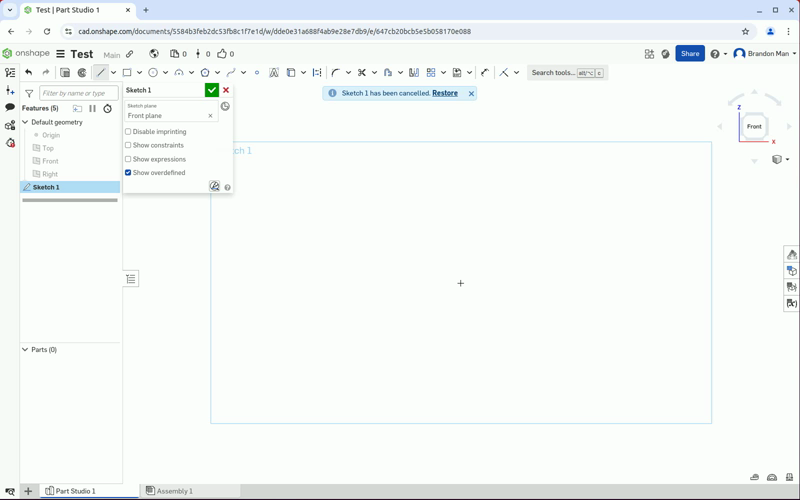
key_up(shift)
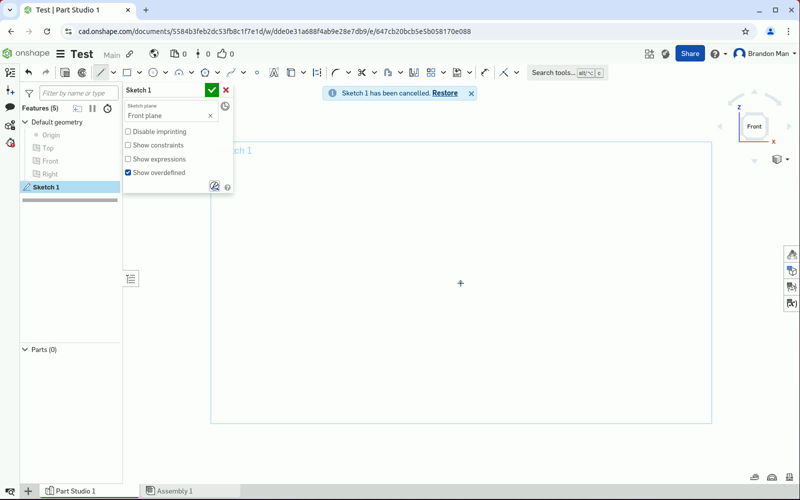
key_down(shift)
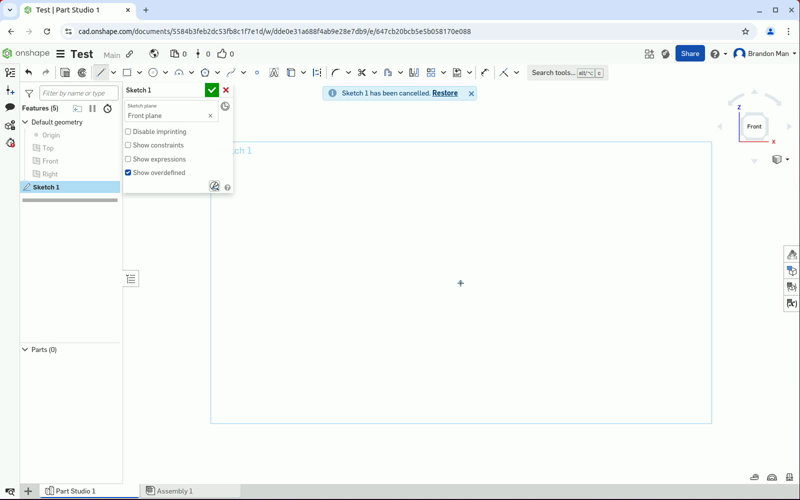
mouse_move(557, 282)
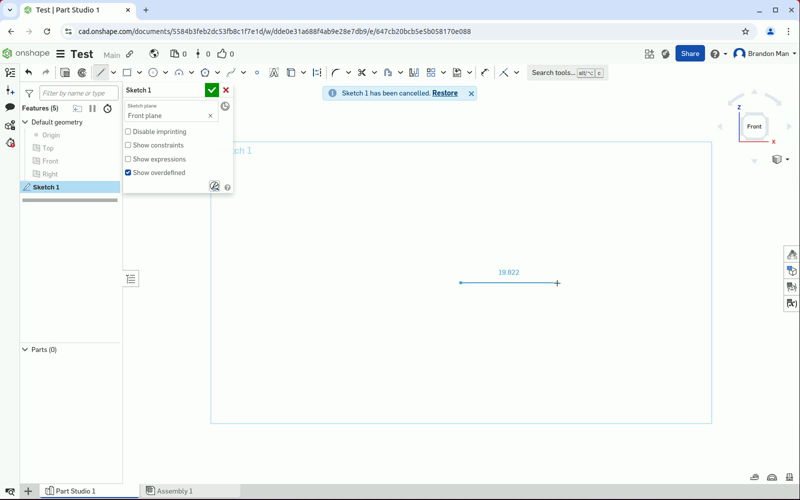
click(557, 282)
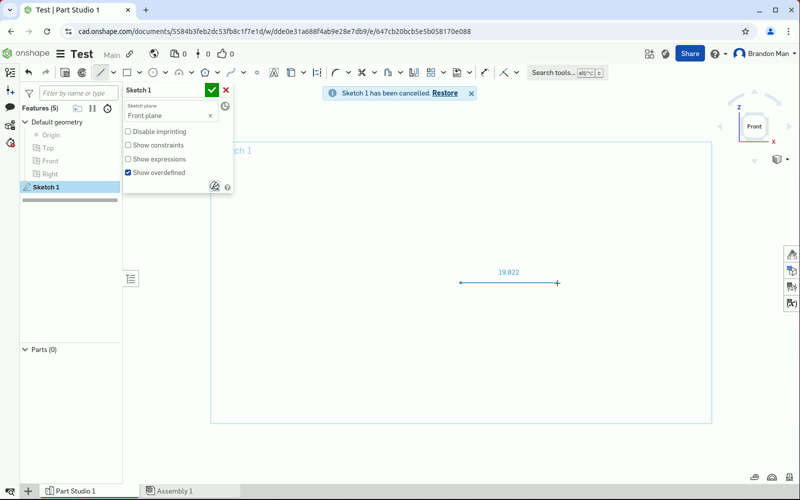
key_up(shift)
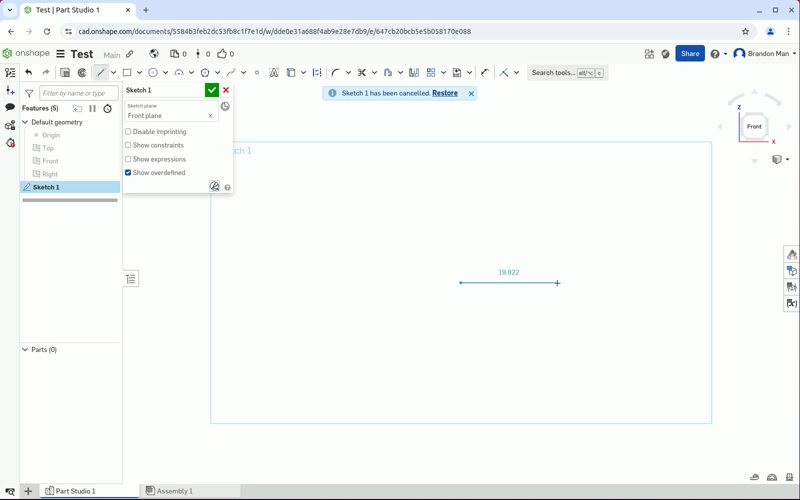
key_down(shift)
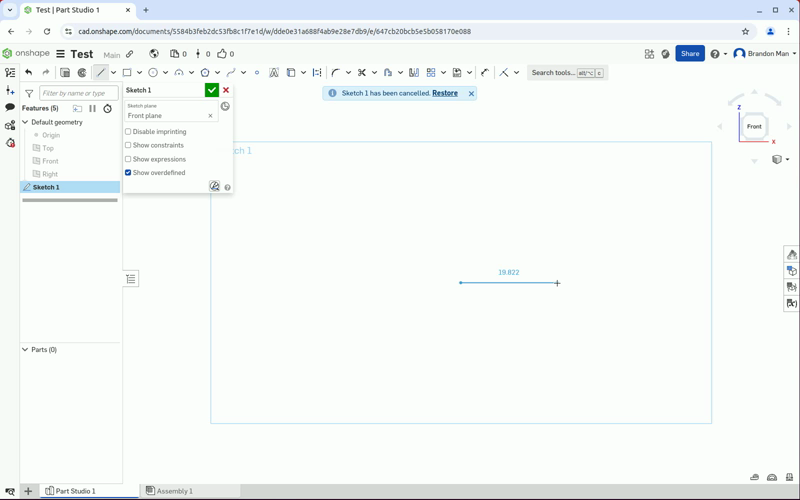
mouse_move(557, 186)
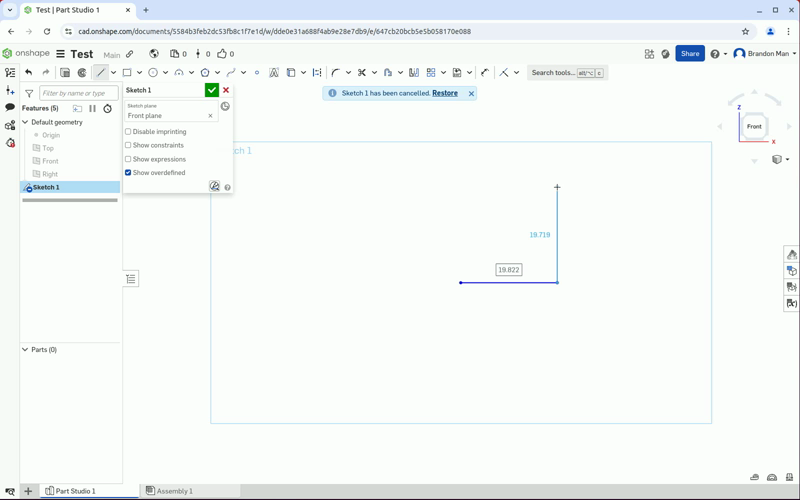
click(557, 186)
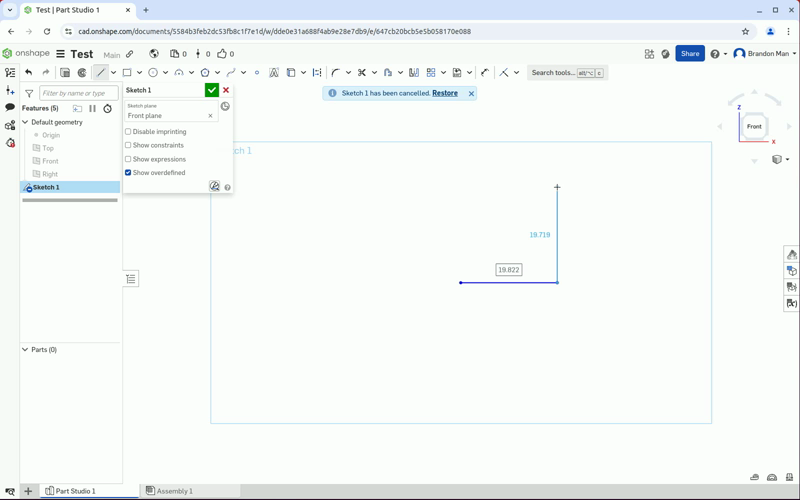
key_up(shift)
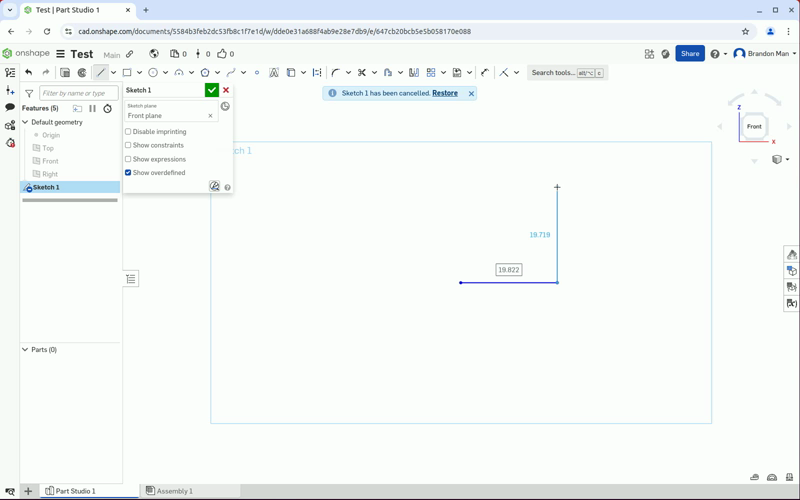
key_down(shift)
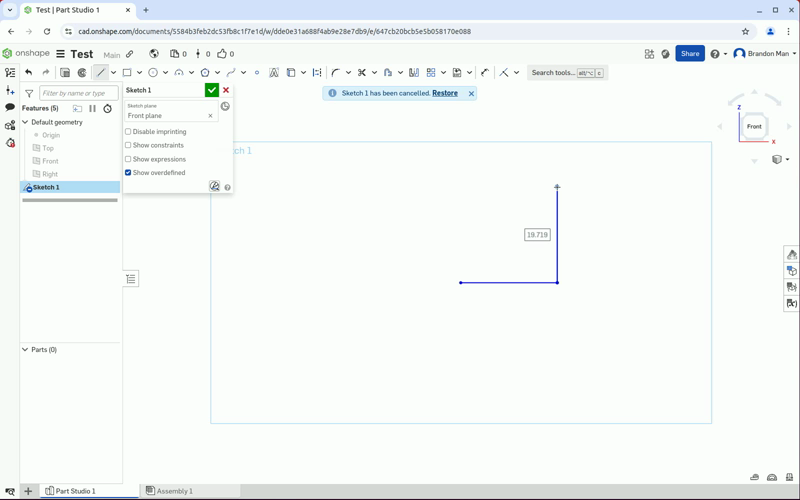
mouse_move(460, 186)
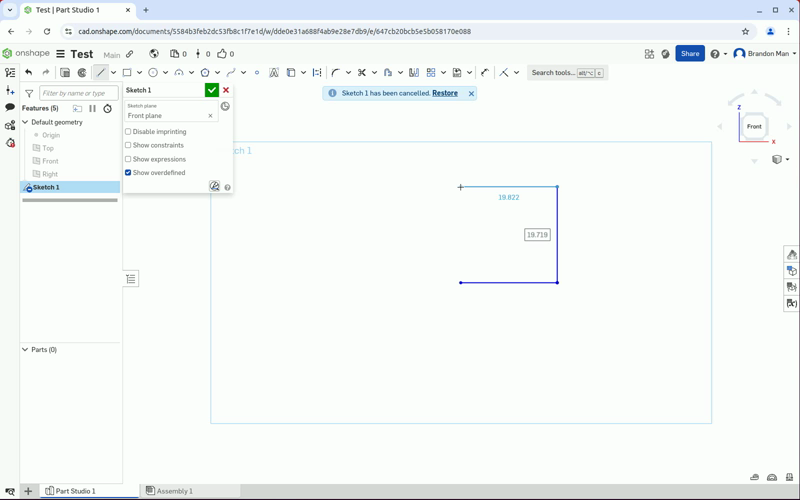
click(460, 186)
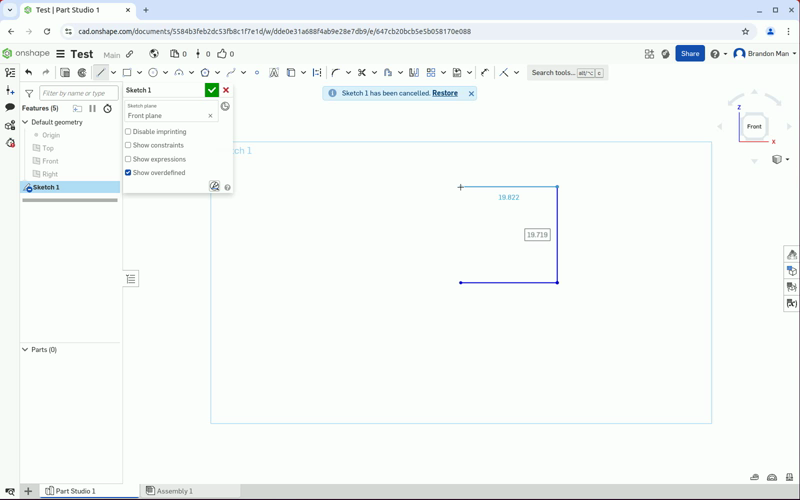
key_up(shift)
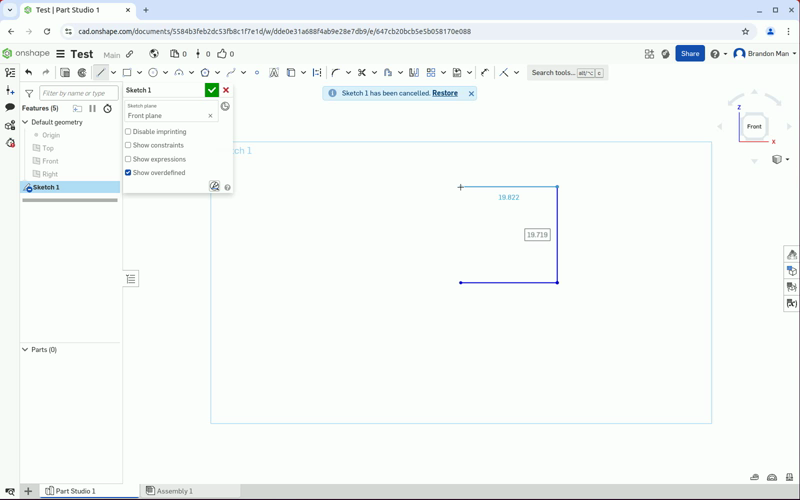
key_down(shift)
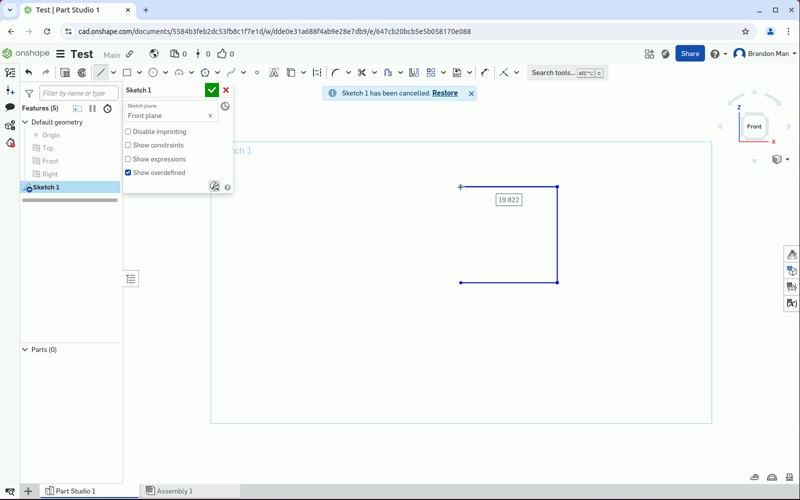
mouse_move(460, 282)
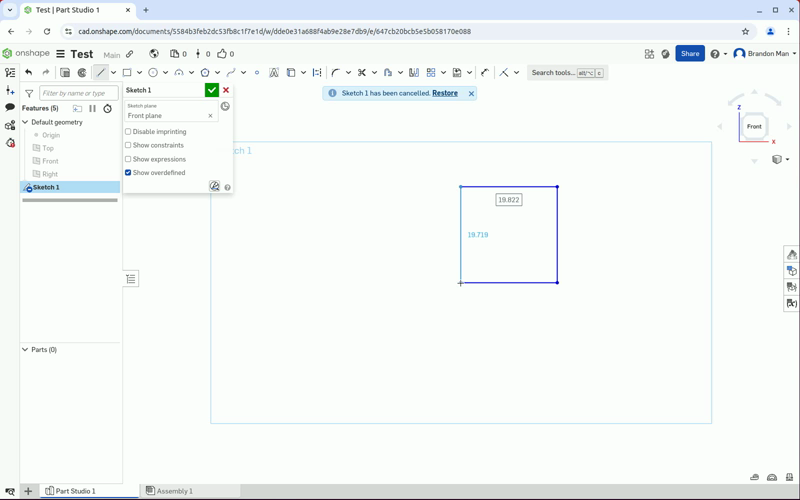
key_up(shift)
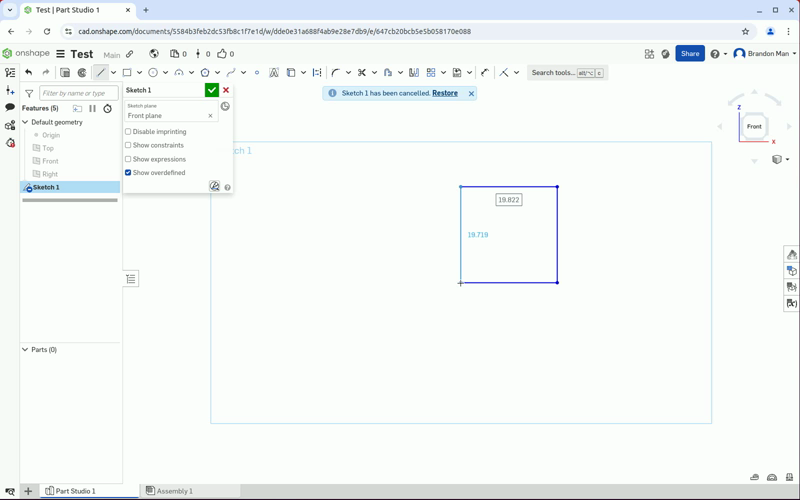
click(460, 282)
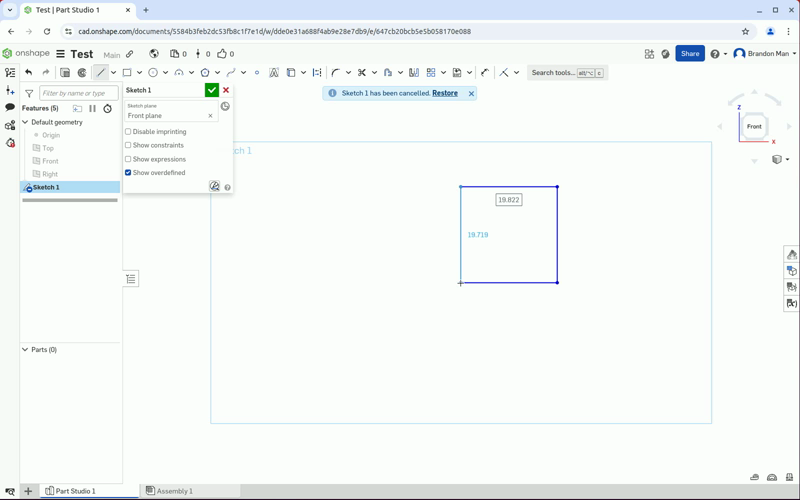
key(esc)
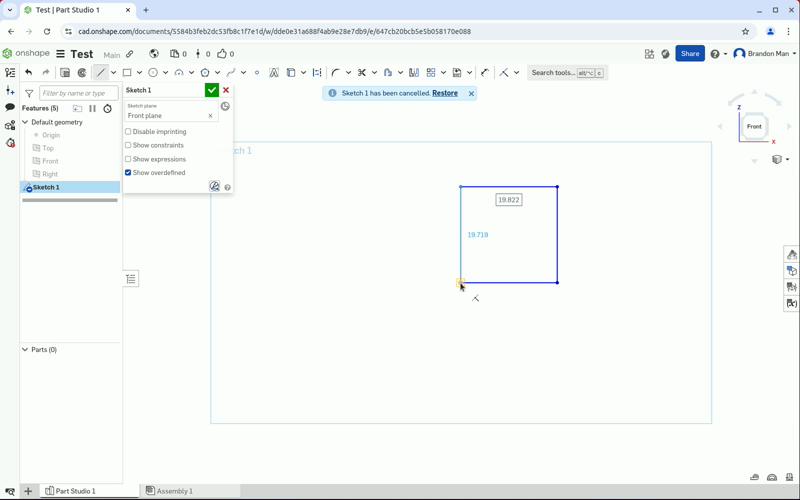
mouse_move(479, 233)
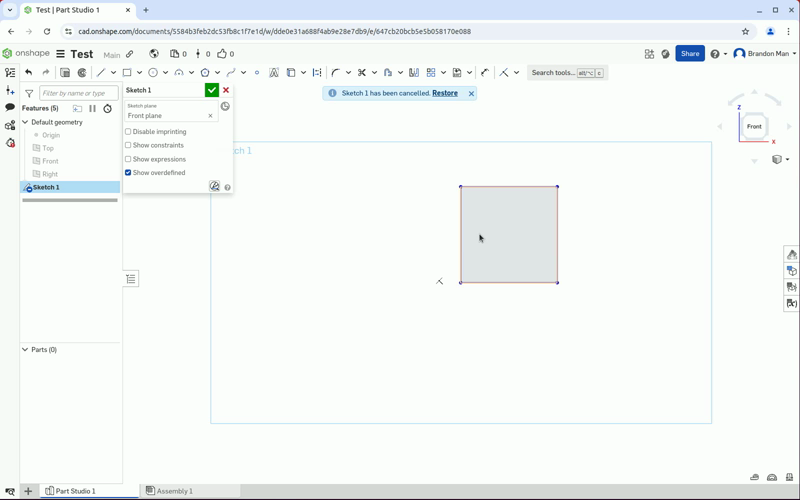
click(479, 233)
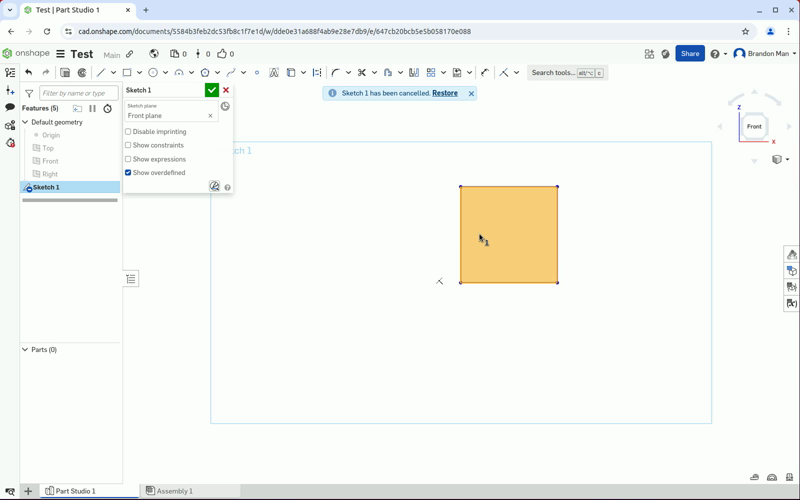
mouse_move(73, 352)
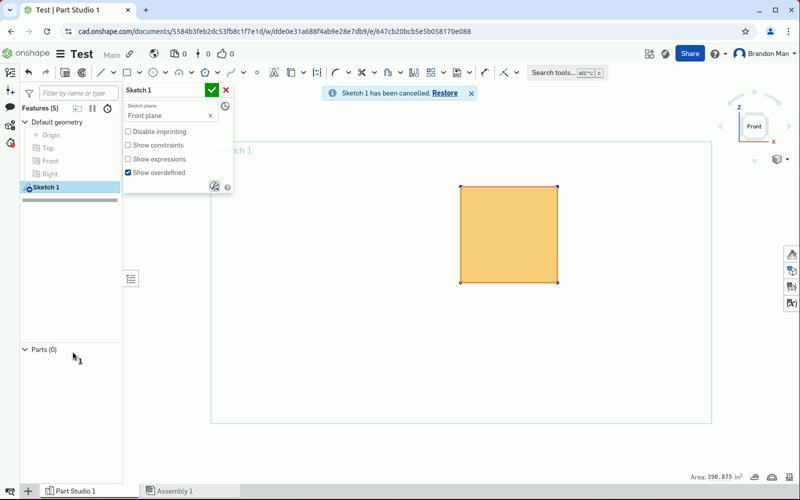
key(shift+y)
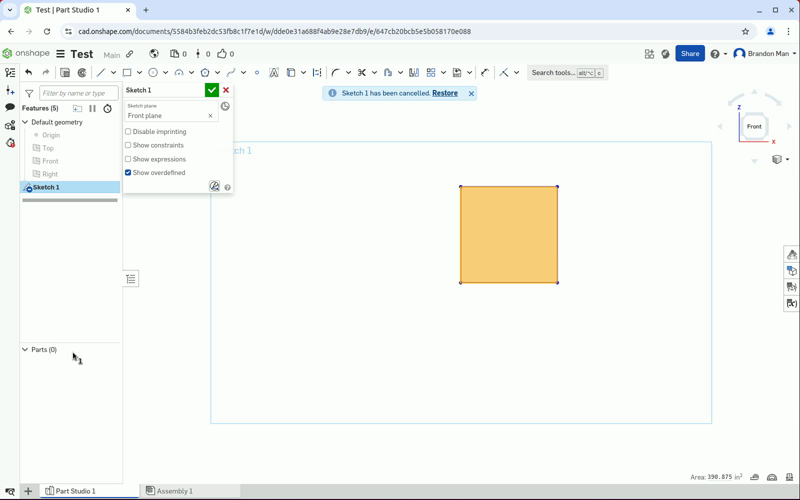
key(shift+e)
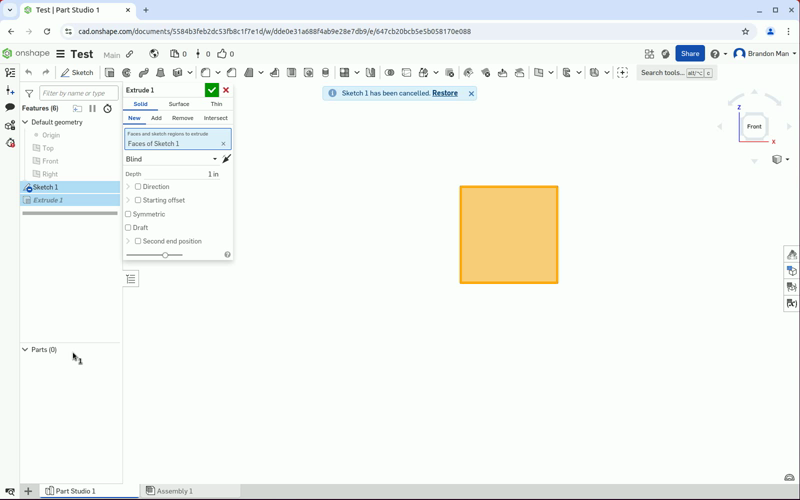
mouse_move(143, 106)
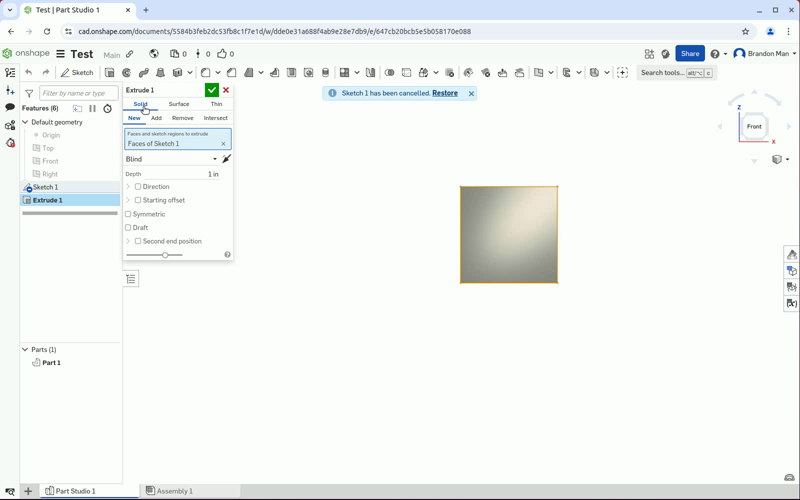
click(143, 106)
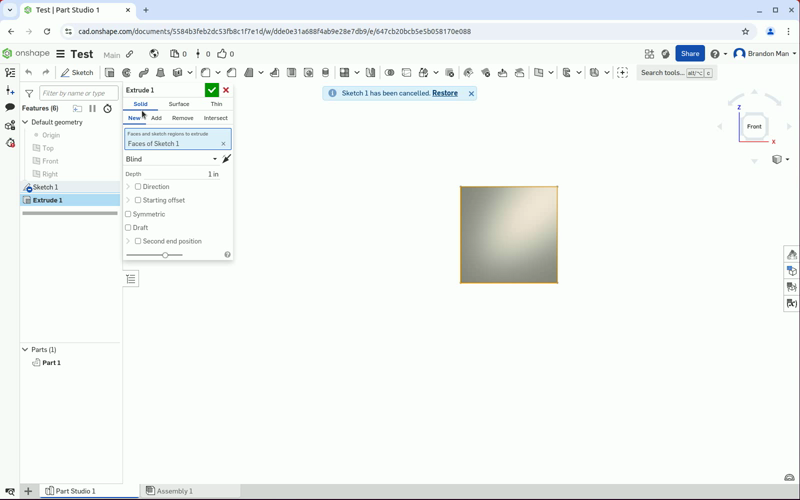
mouse_move(137, 120)
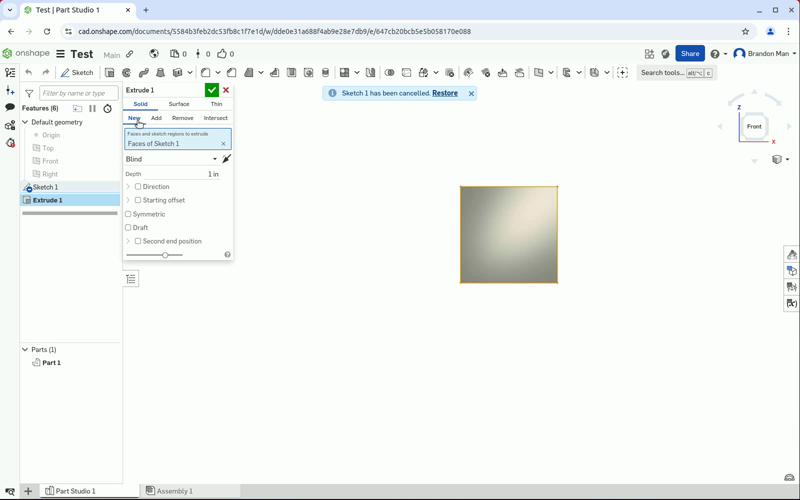
click(137, 120)
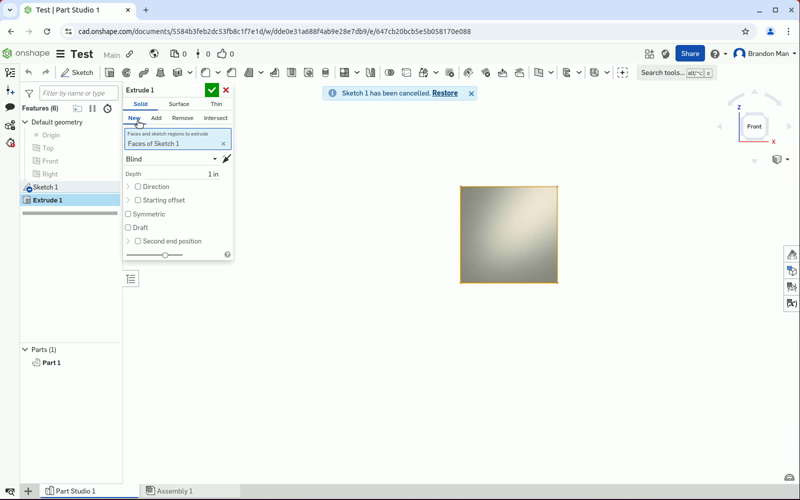
key(tab, 4)
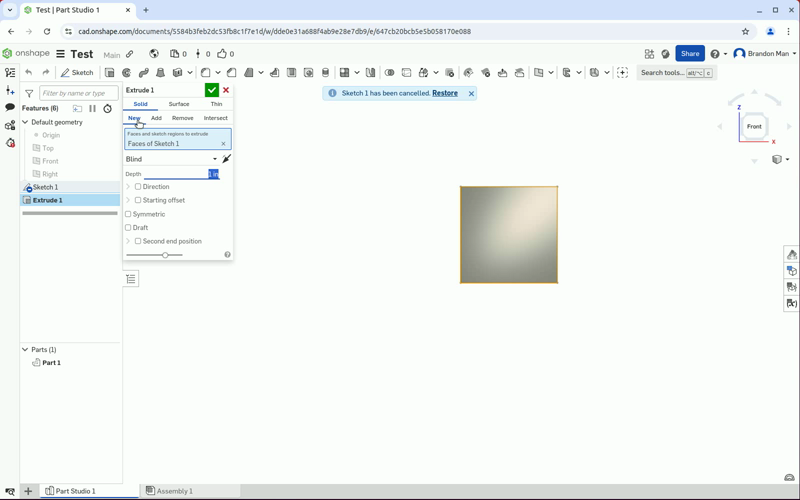
text(1.926)
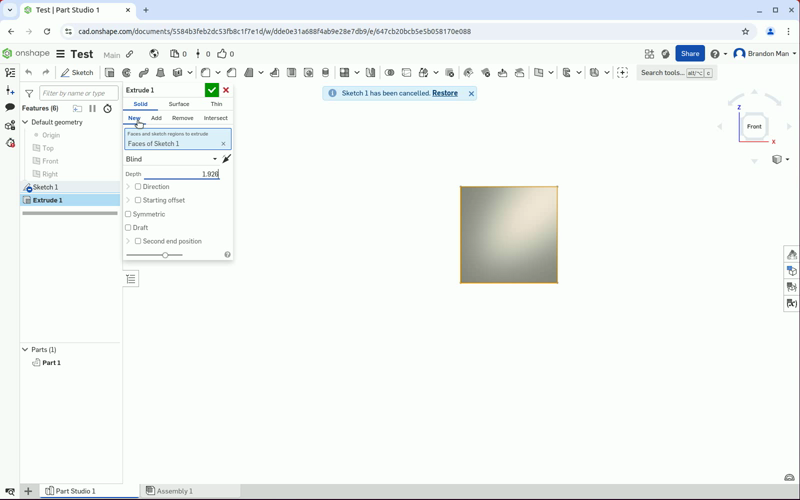
key(enter)
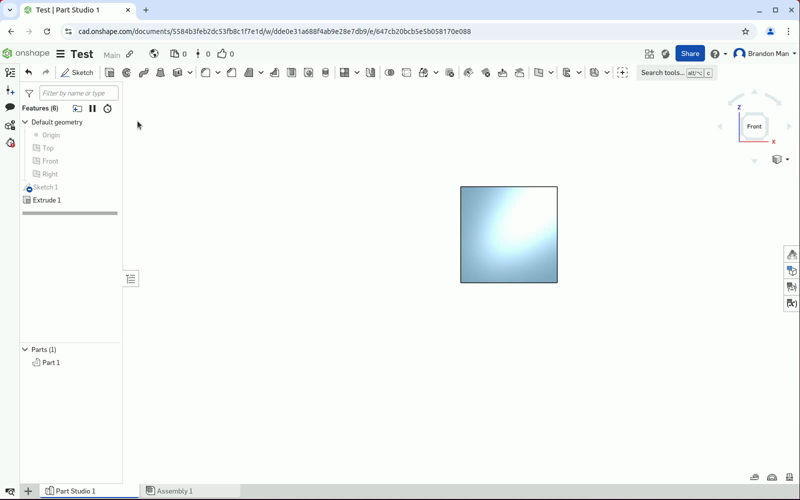
key(shift+h)
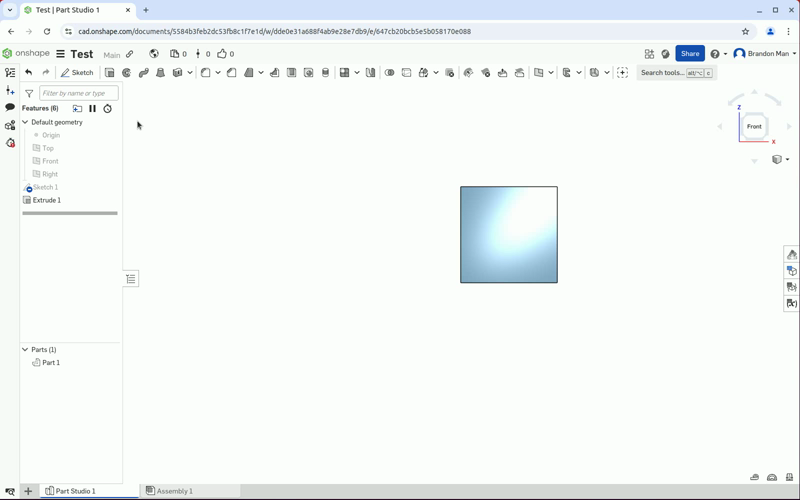
key(shift+h)
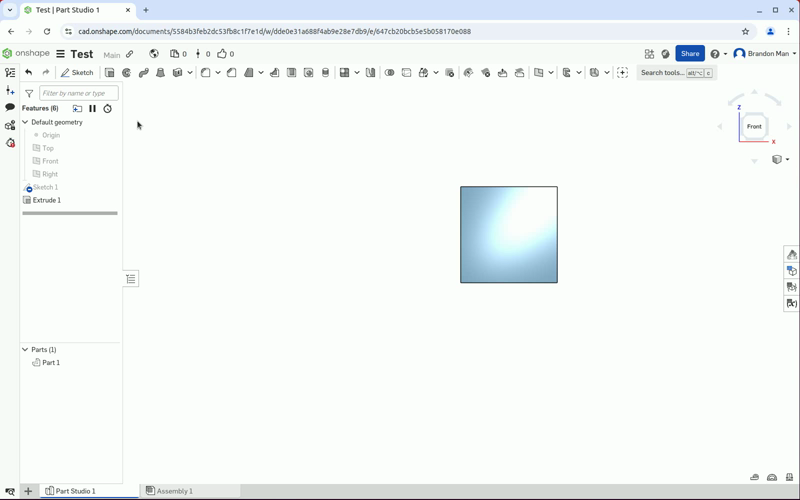
mouse_move(73, 189)
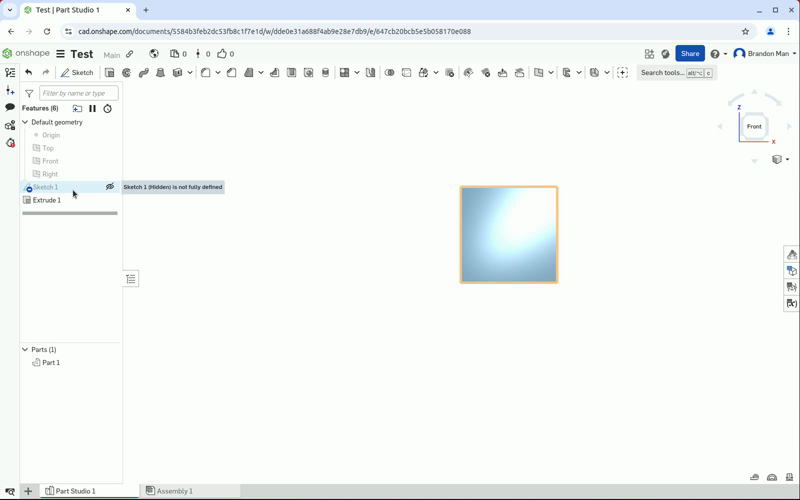
click(73, 189)
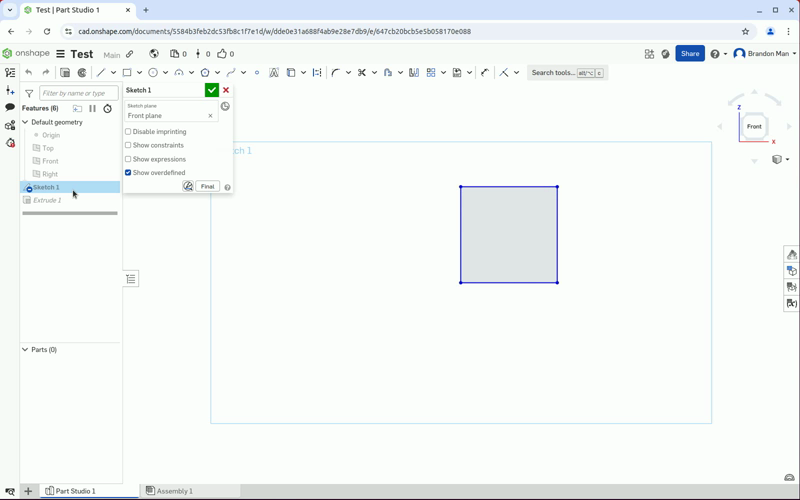
mouse_move(229, 92)
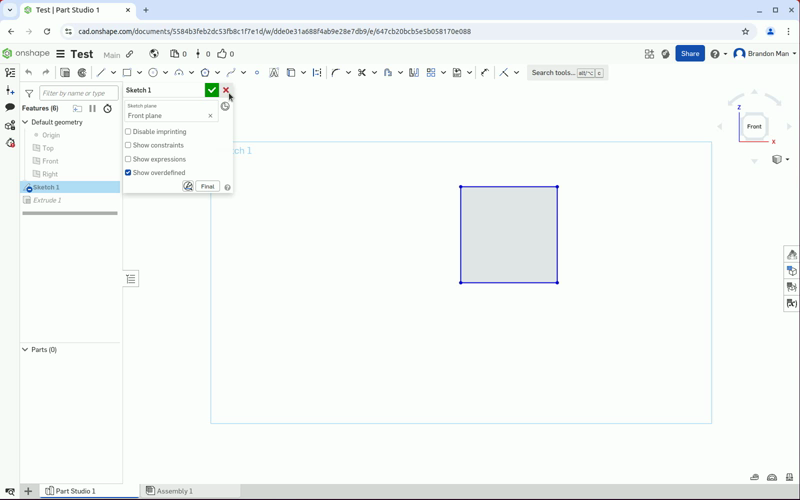
click(229, 92)
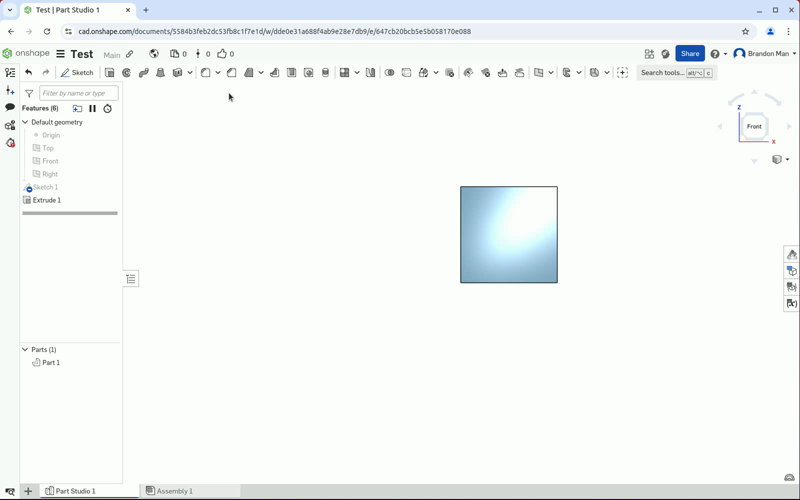
mouse_move(541, 75)
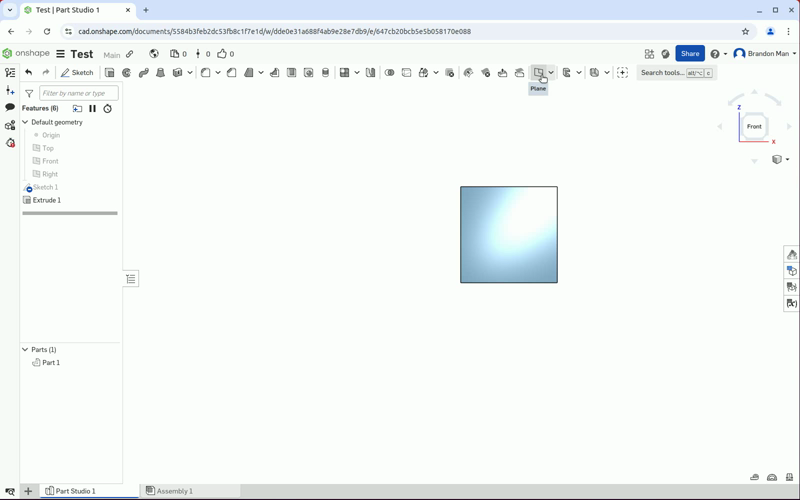
click(541, 75)
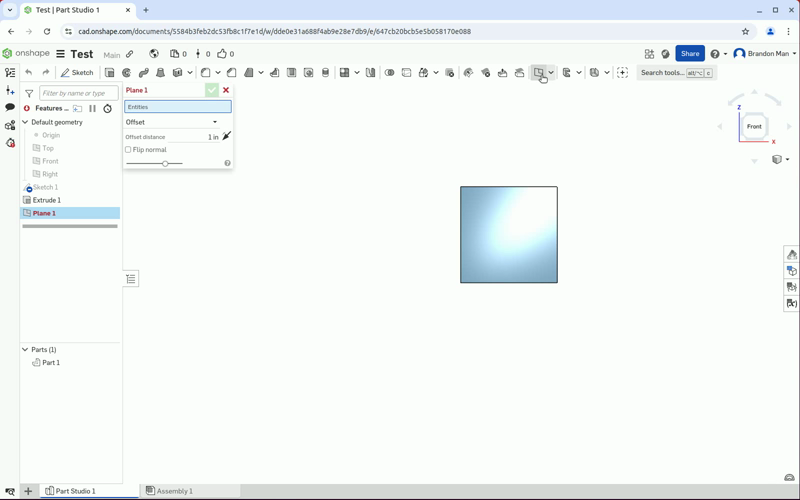
mouse_move(73, 163)
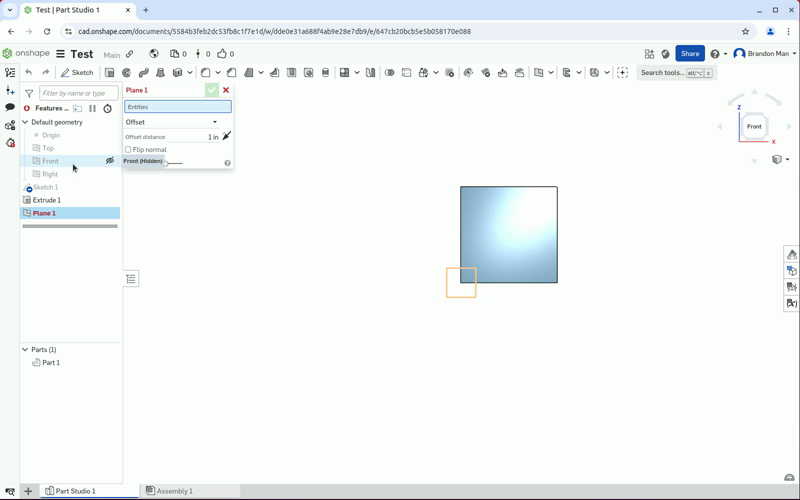
click(73, 163)
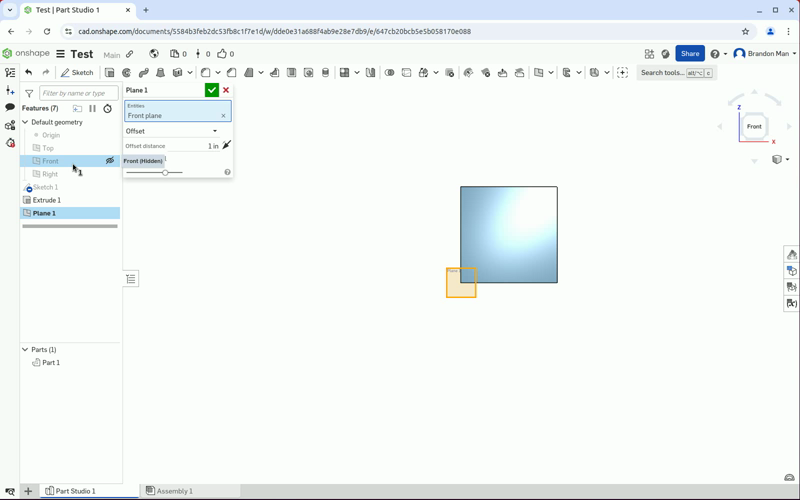
key(tab, 2)
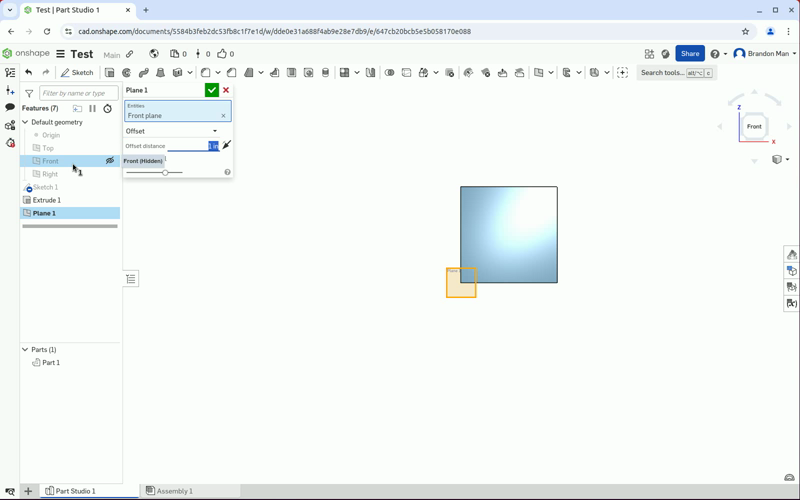
text(1.91)
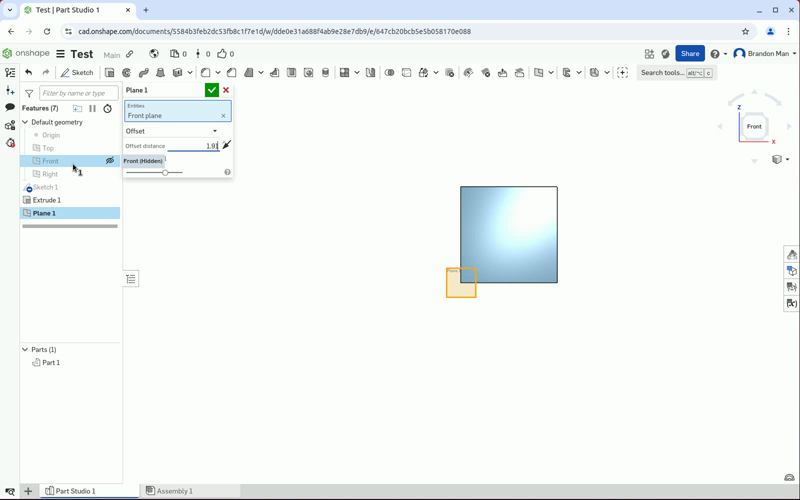
key(enter, 2)
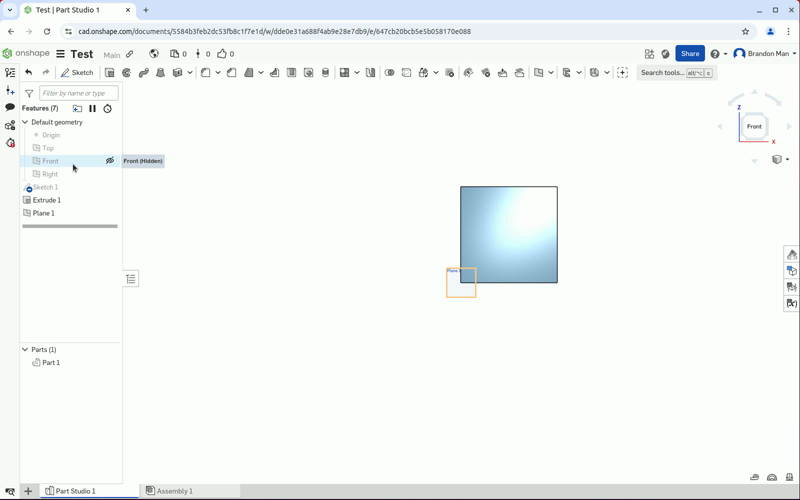
key(shift+s)
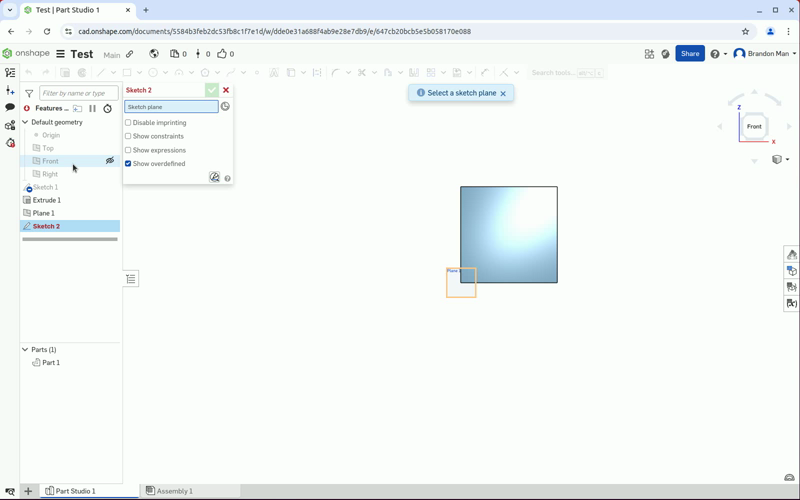
mouse_move(73, 215)
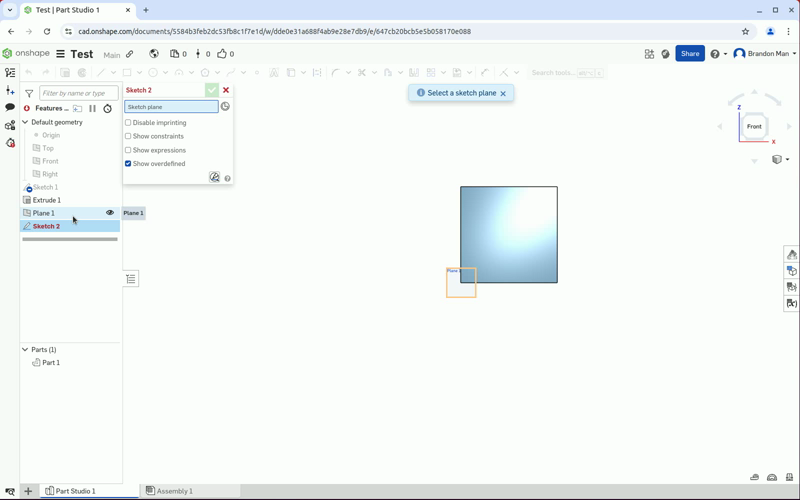
click(73, 215)
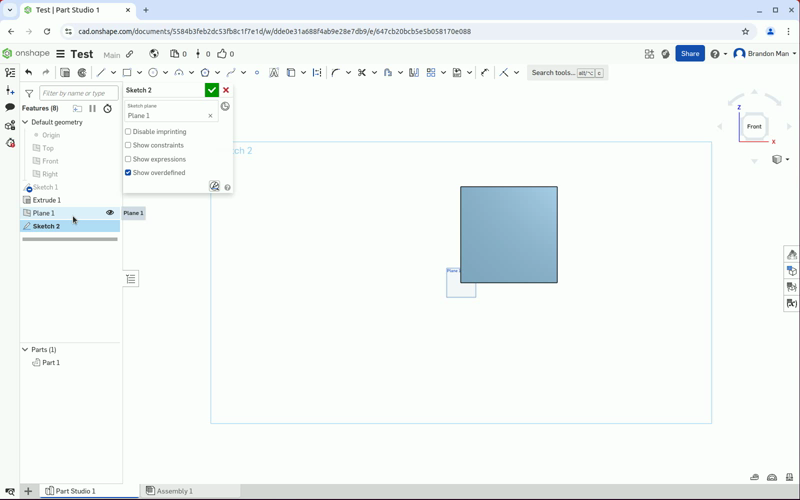
mouse_move(73, 352)
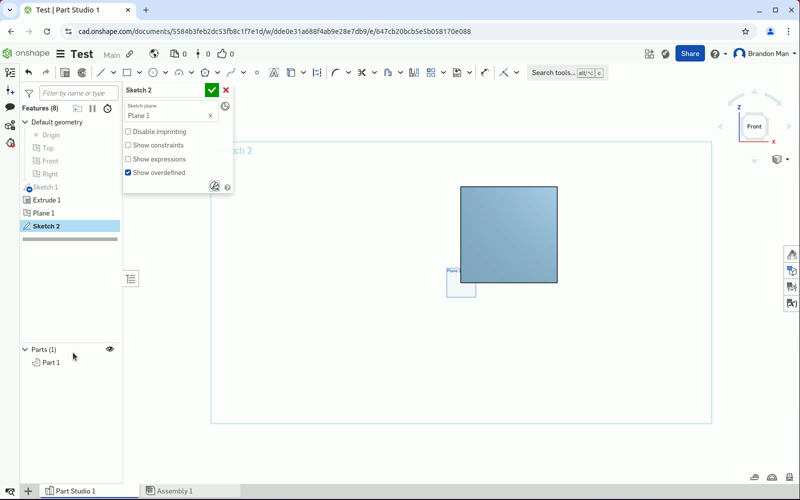
key(y)
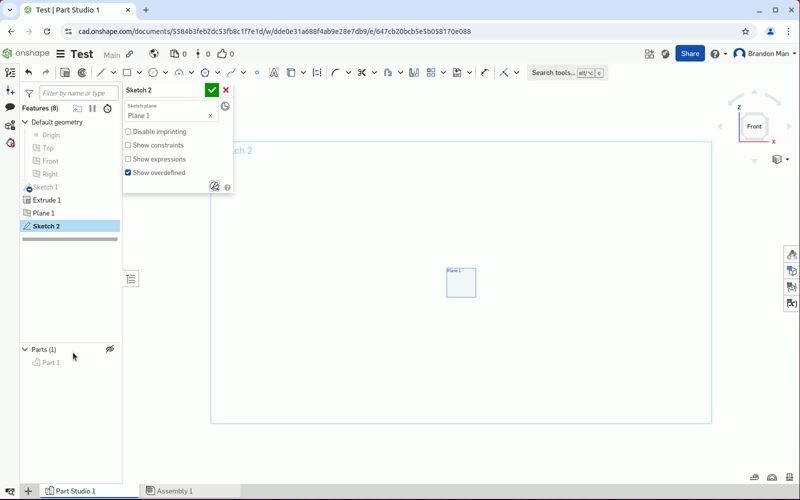
key(l)
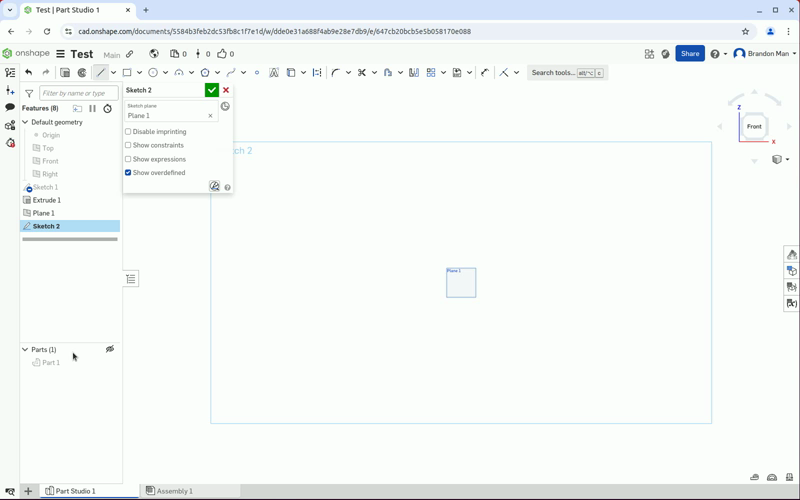
key_down(shift)
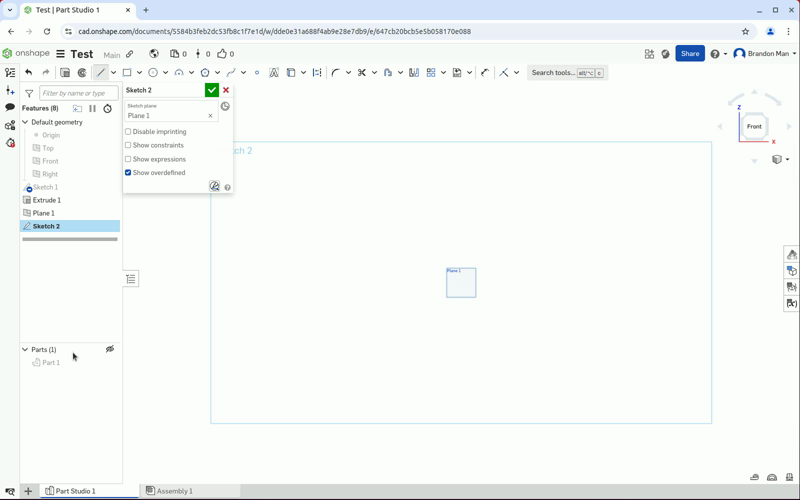
mouse_move(460, 282)
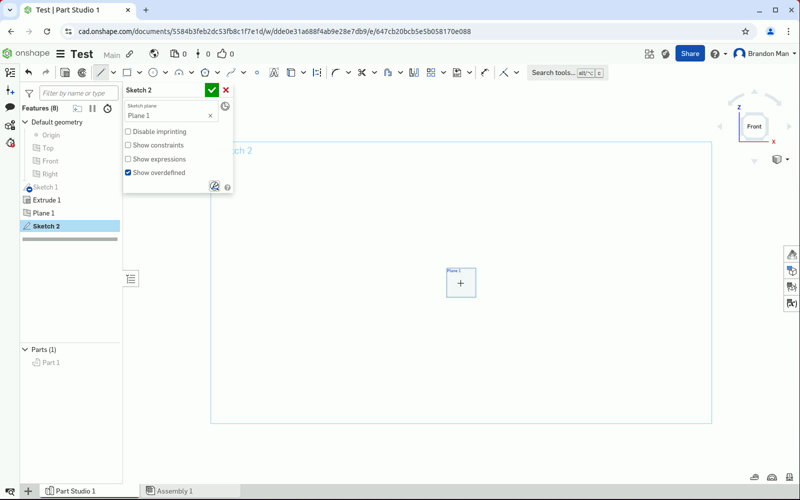
click(460, 282)
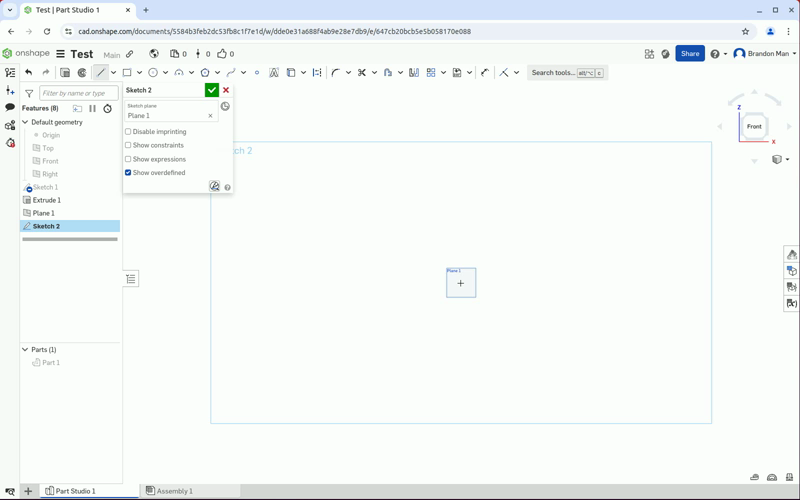
key_up(shift)
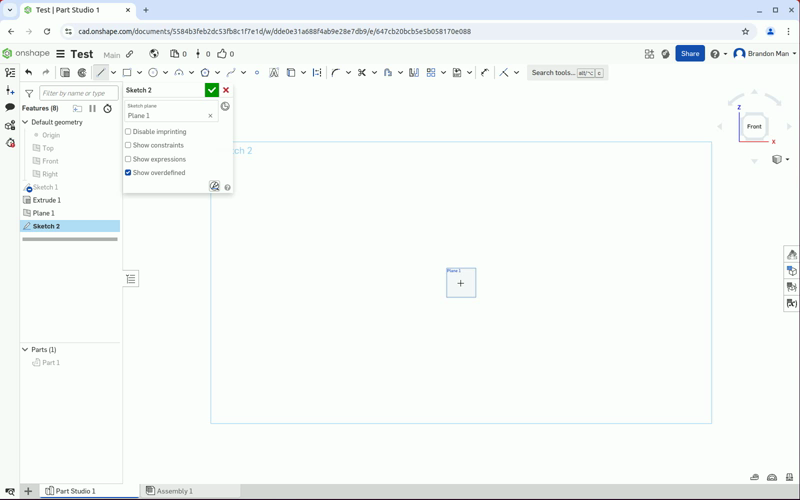
key_down(shift)
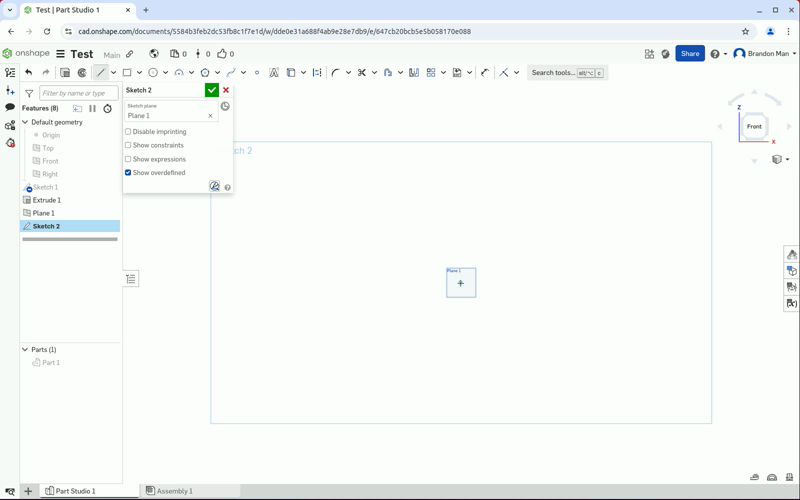
mouse_move(557, 282)
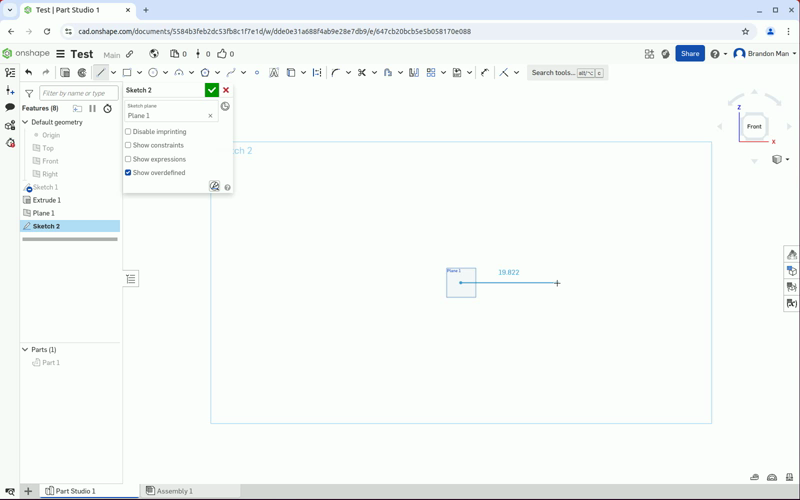
click(557, 282)
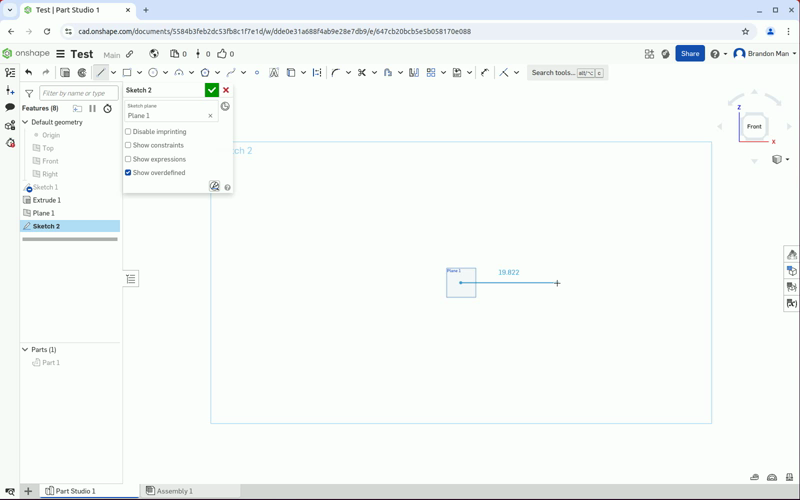
key_up(shift)
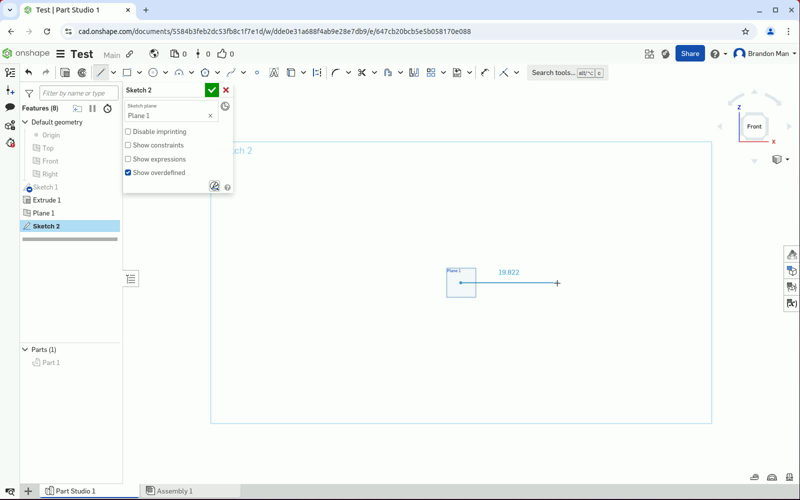
key_down(shift)
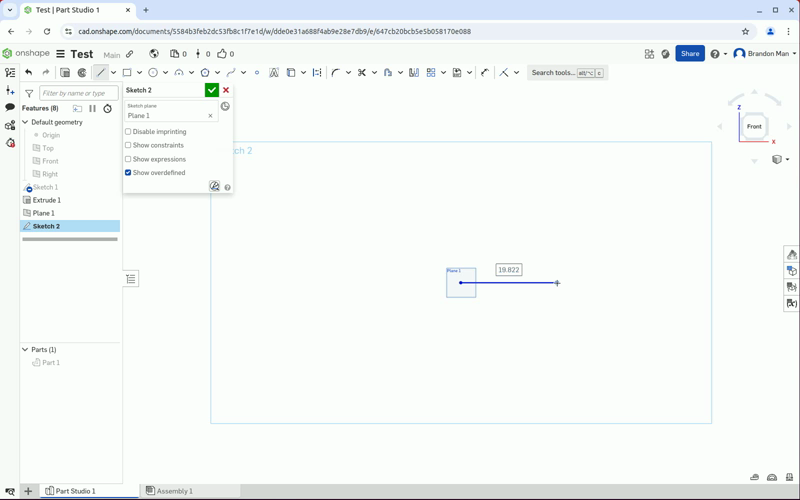
mouse_move(557, 186)
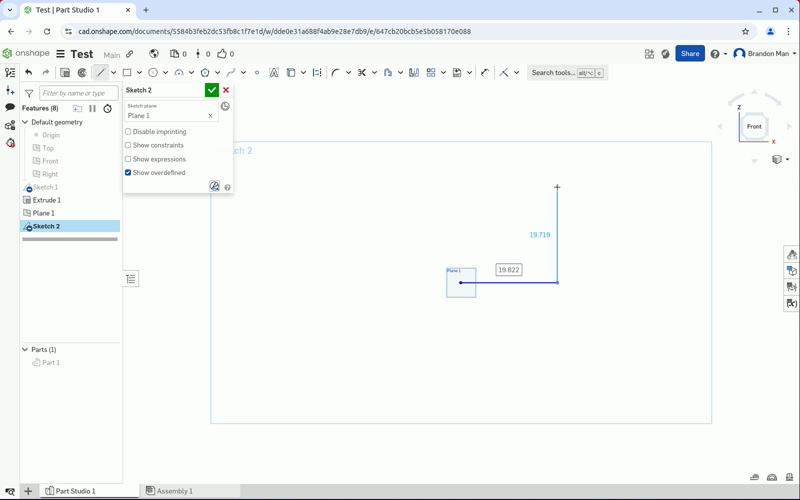
click(557, 186)
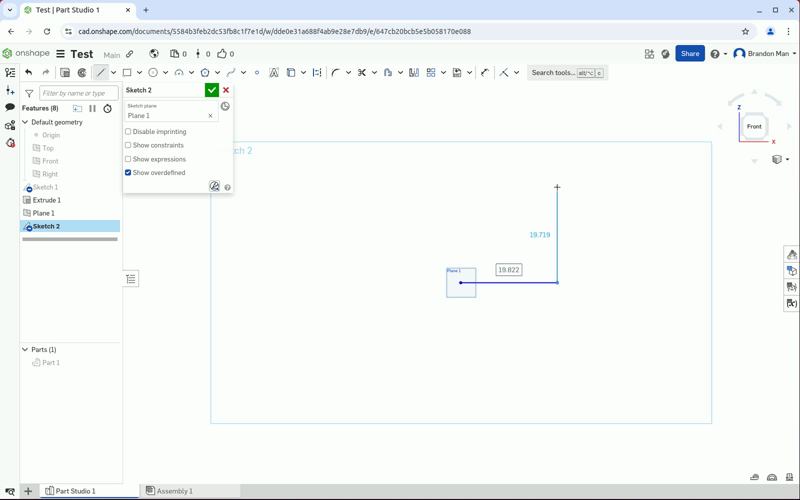
key_up(shift)
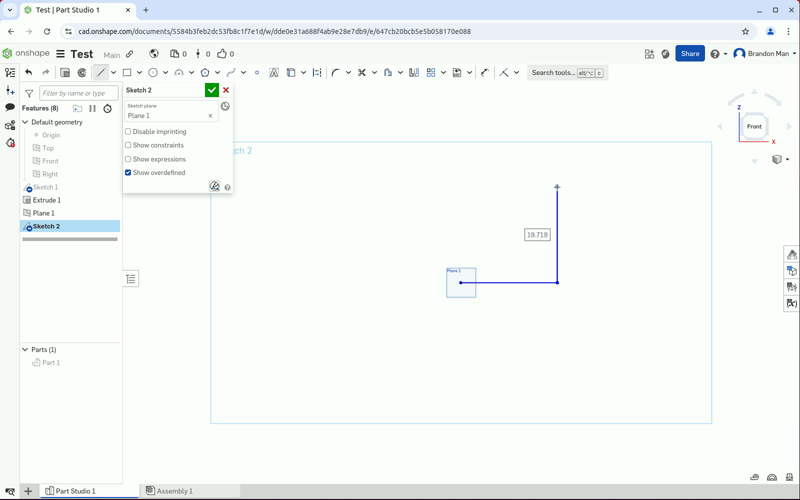
key_down(shift)
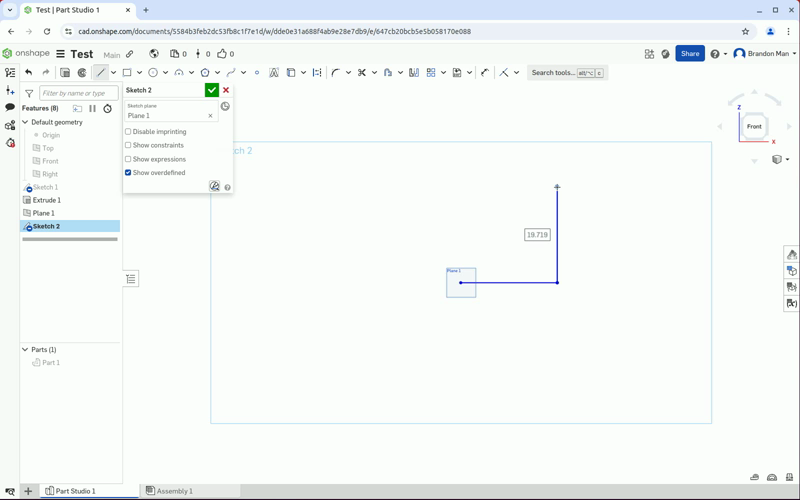
mouse_move(460, 186)
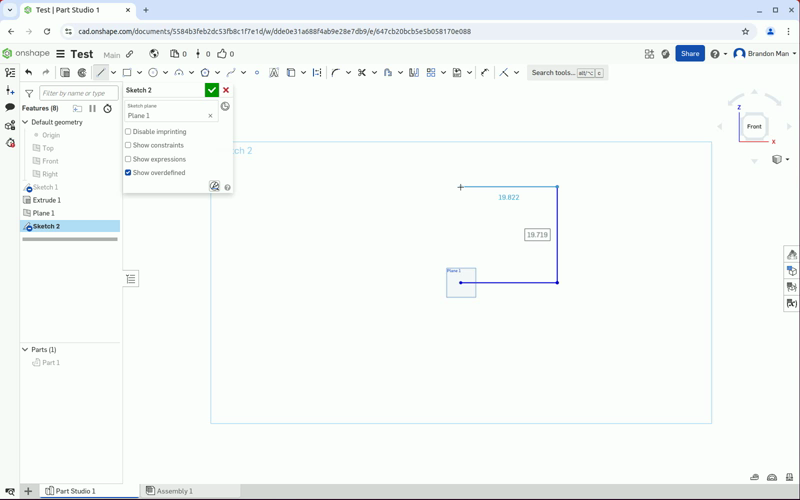
click(460, 186)
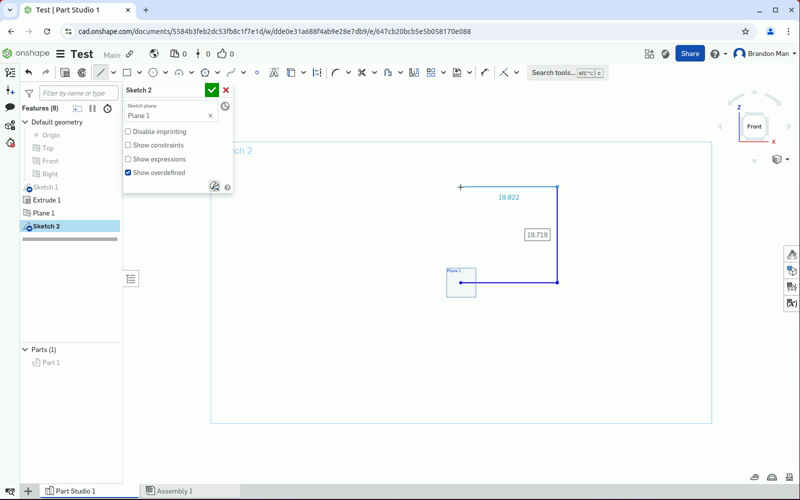
key_up(shift)
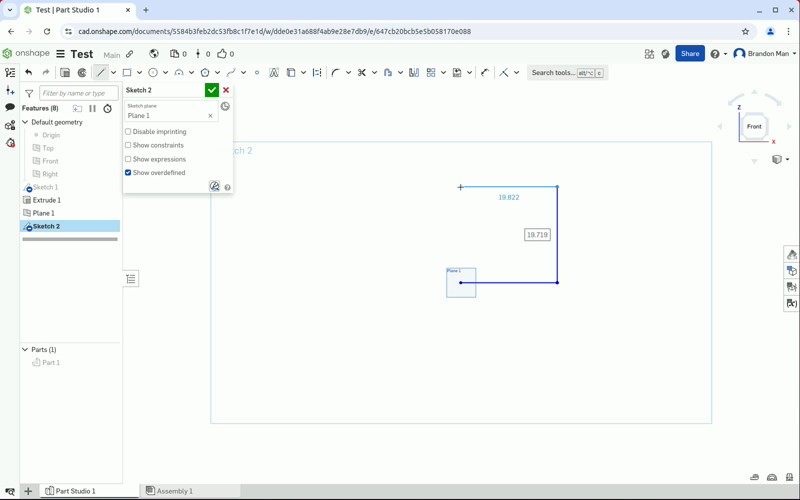
key_down(shift)
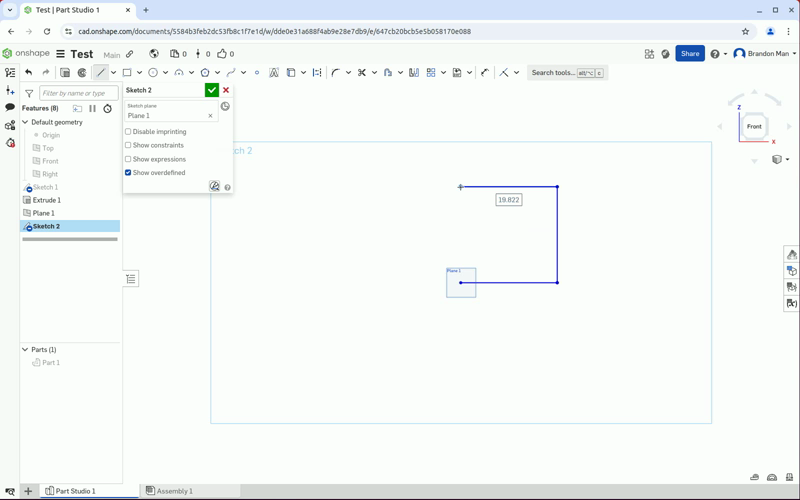
mouse_move(460, 282)
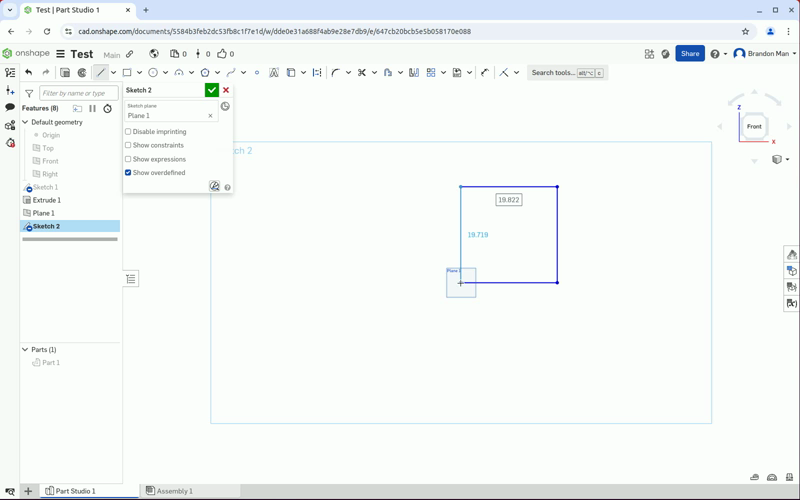
key_up(shift)
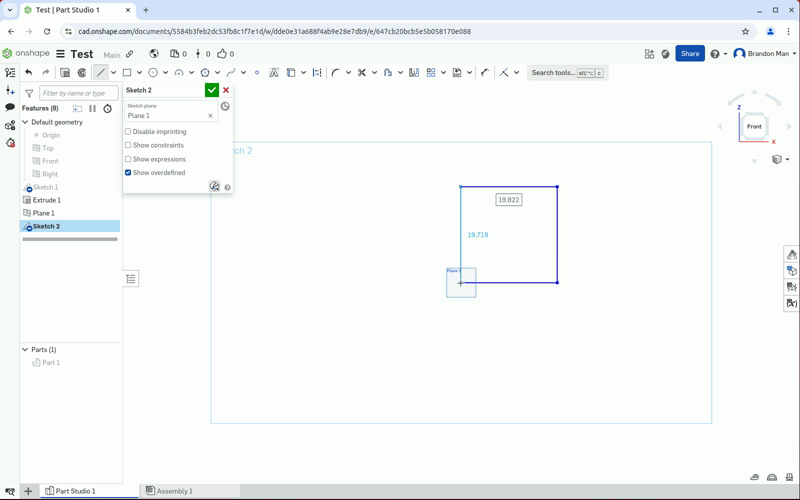
click(460, 282)
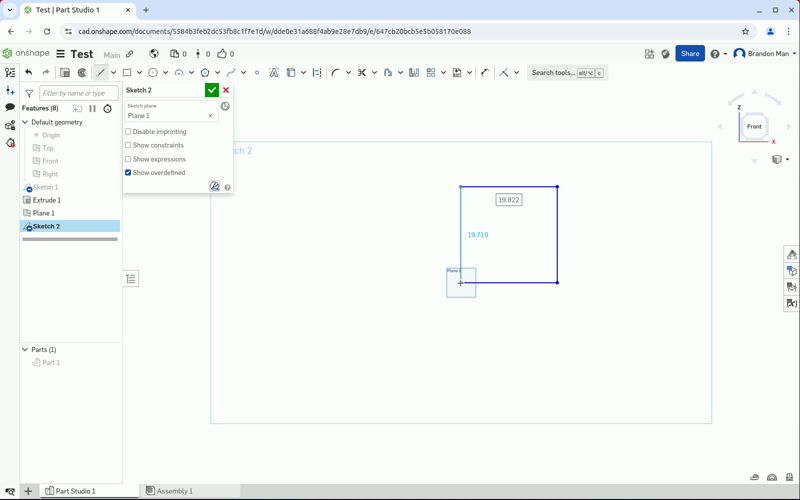
key(esc)
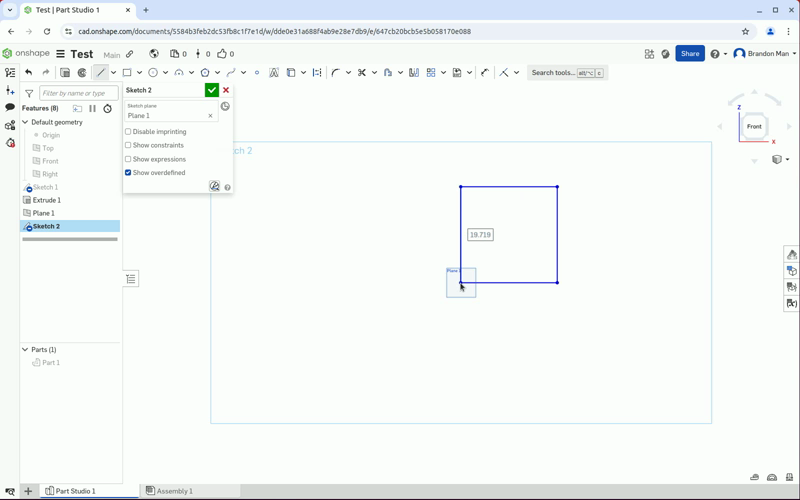
key(l)
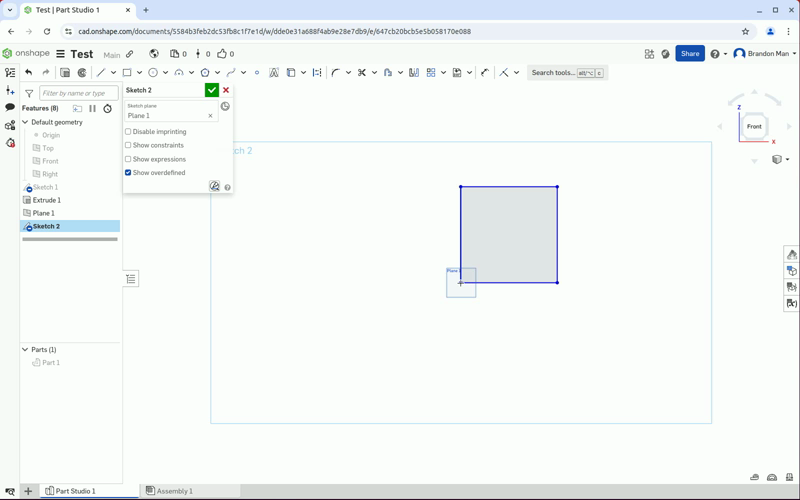
key_down(shift)
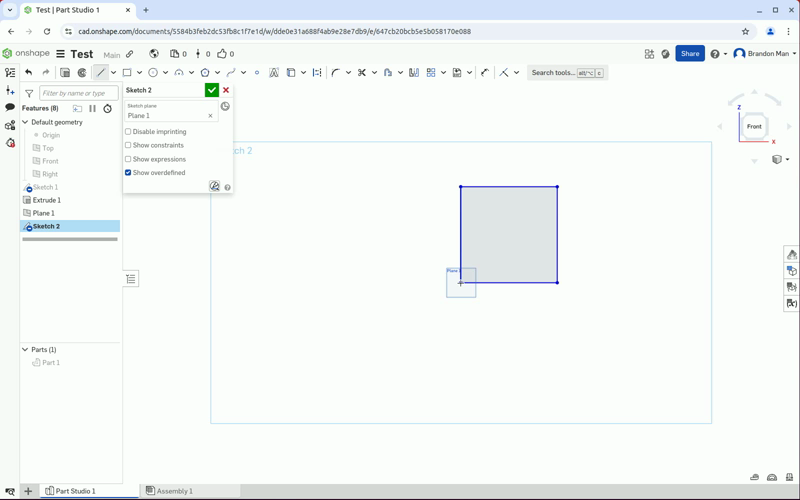
mouse_move(465, 277)
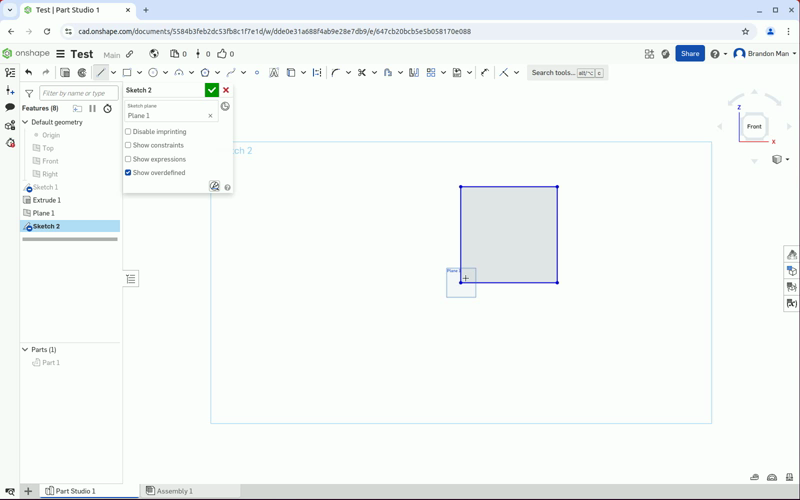
click(465, 277)
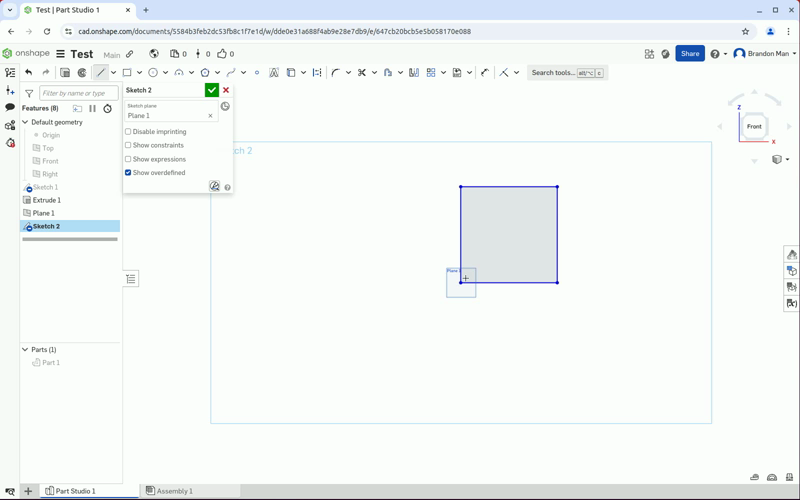
key_up(shift)
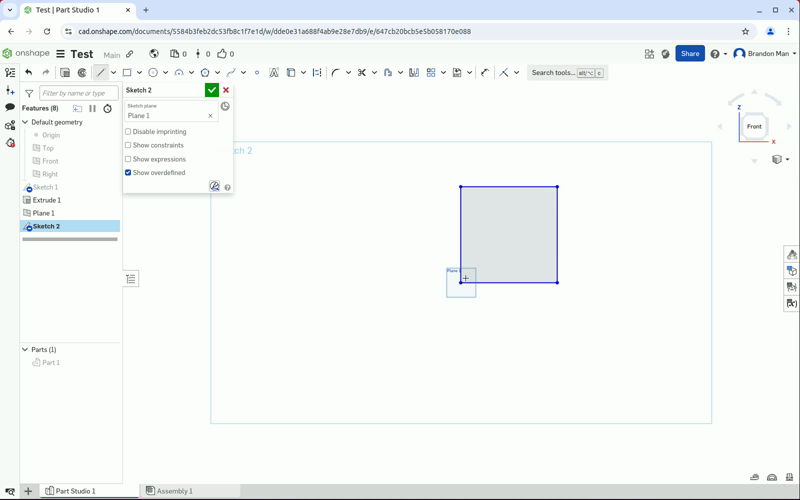
key_down(shift)
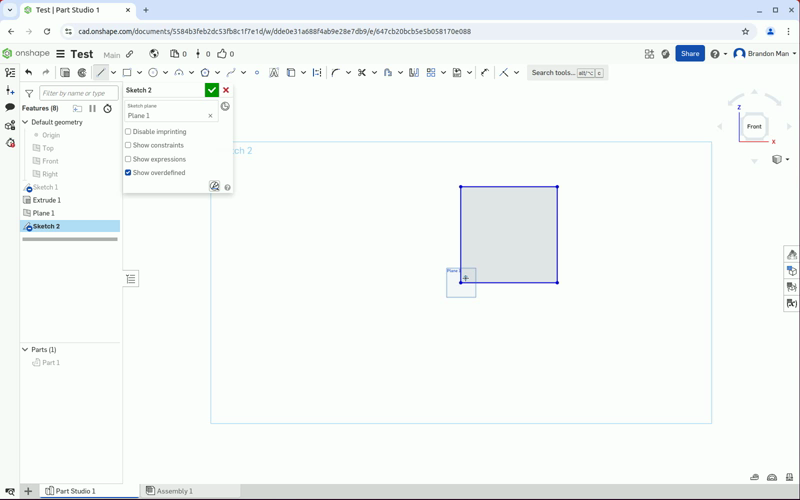
mouse_move(495, 277)
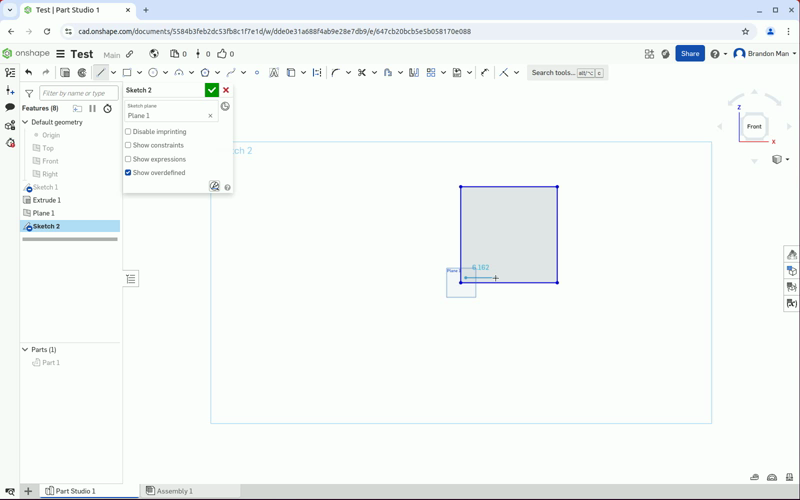
mouse_move(505, 277)
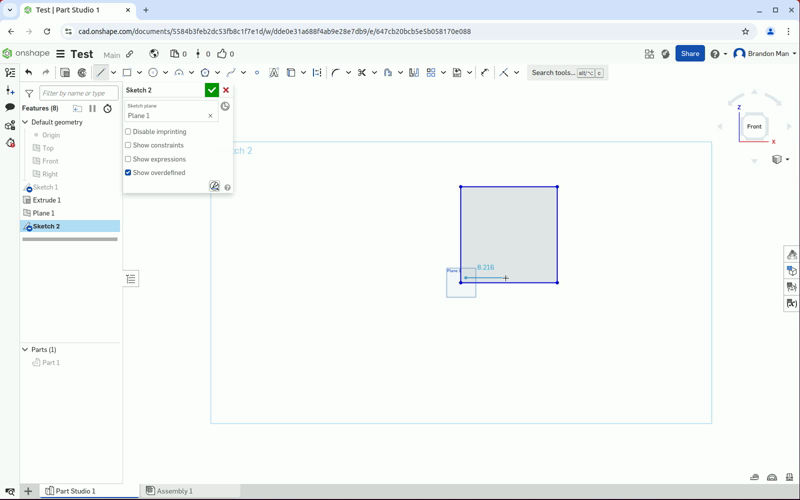
click(505, 277)
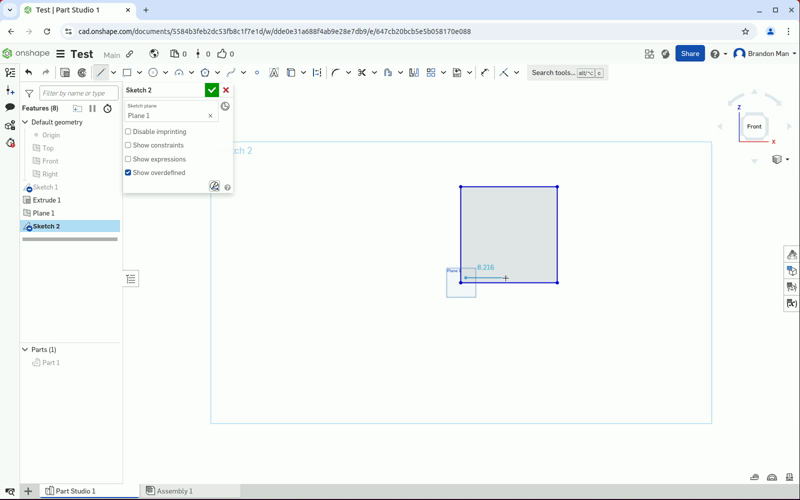
key_up(shift)
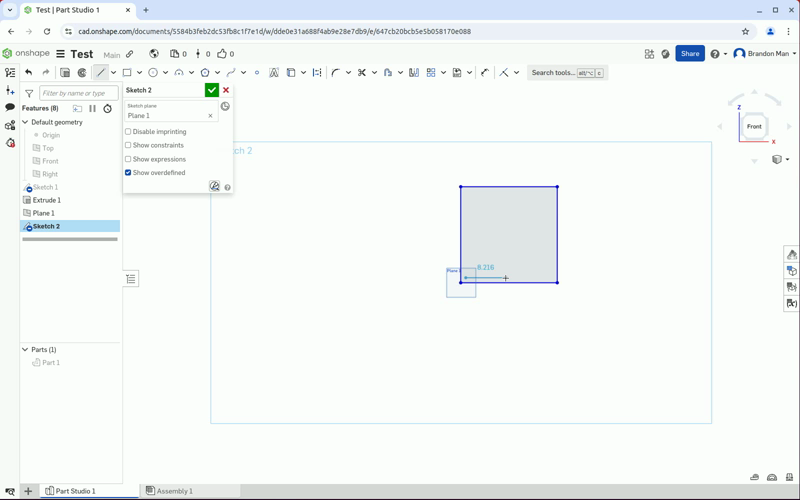
key_down(shift)
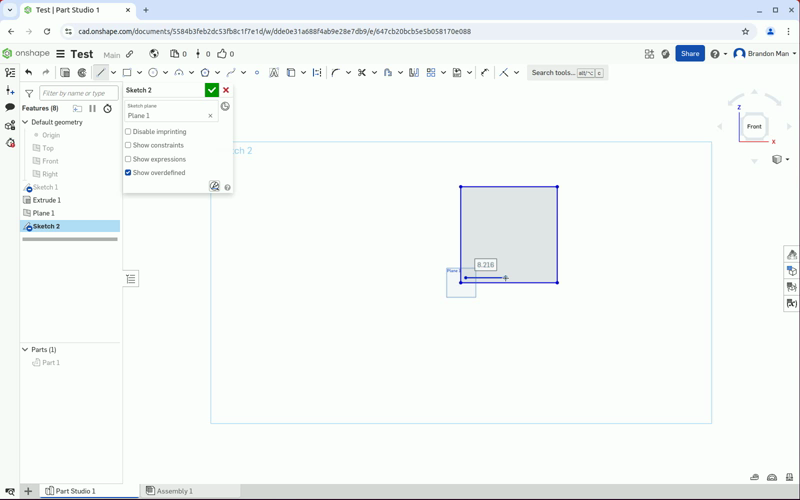
mouse_move(535, 277)
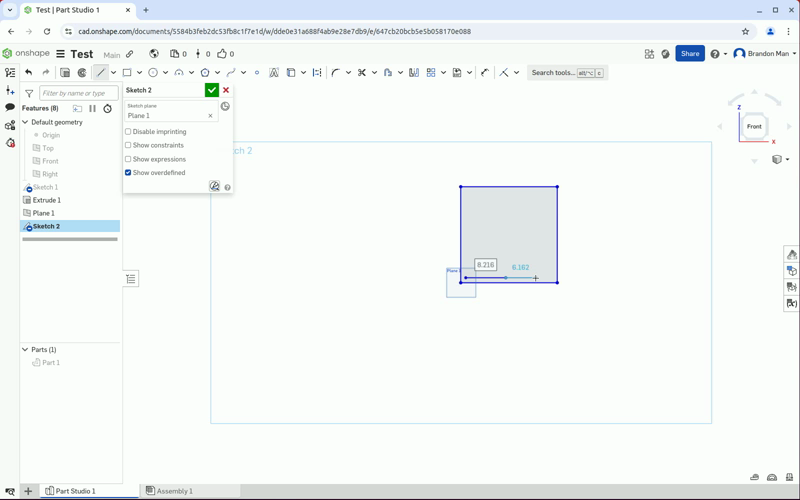
mouse_move(473, 260)
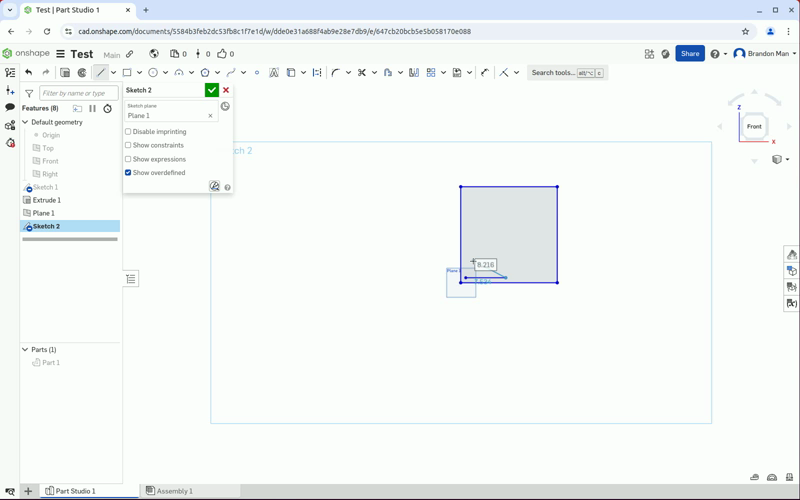
click(473, 260)
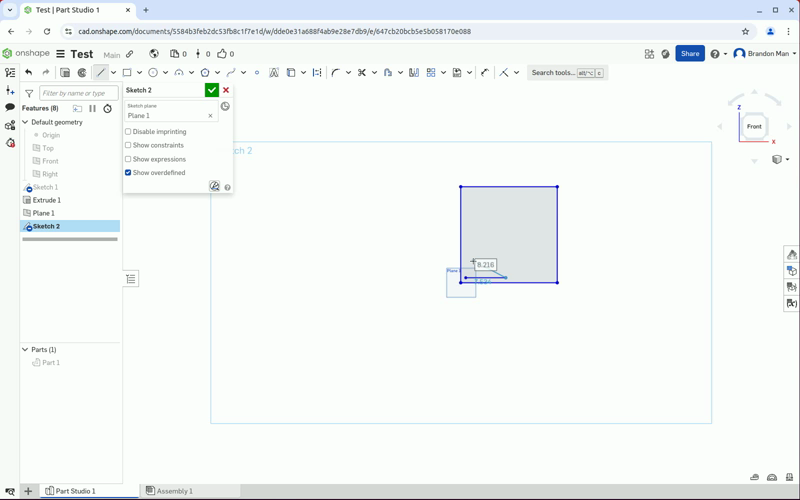
key_up(shift)
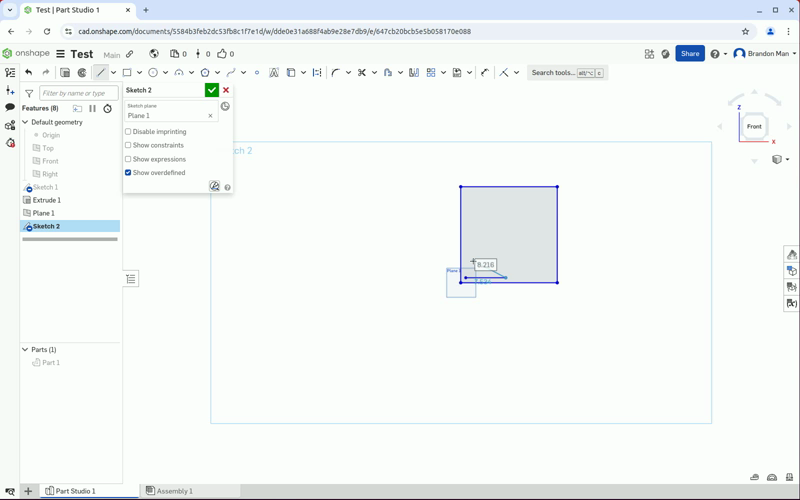
key_down(shift)
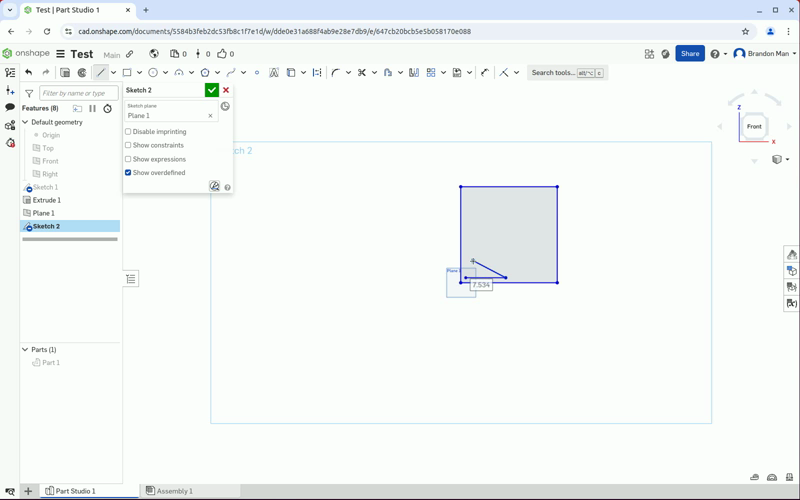
mouse_move(473, 198)
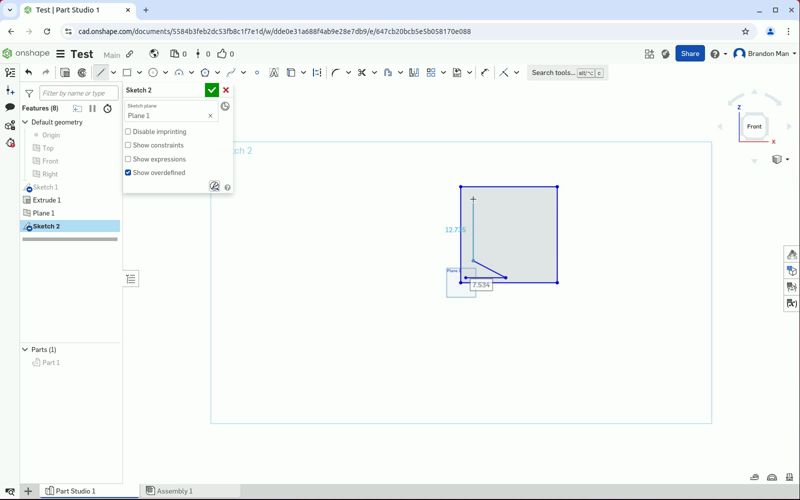
click(473, 198)
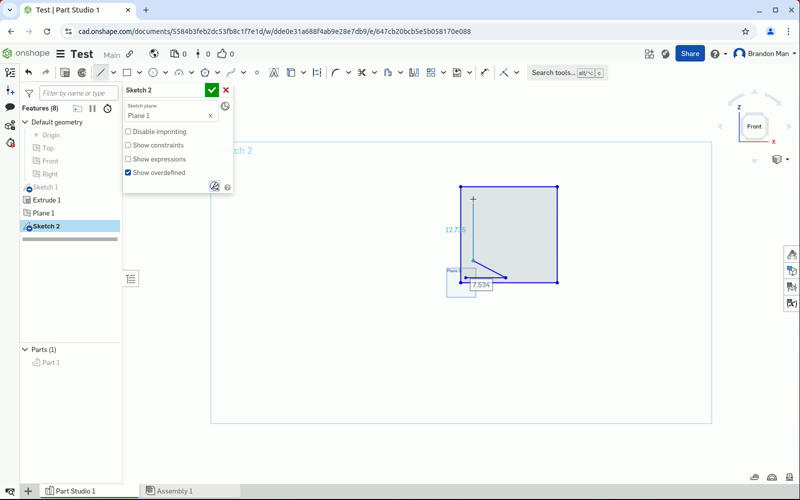
key_up(shift)
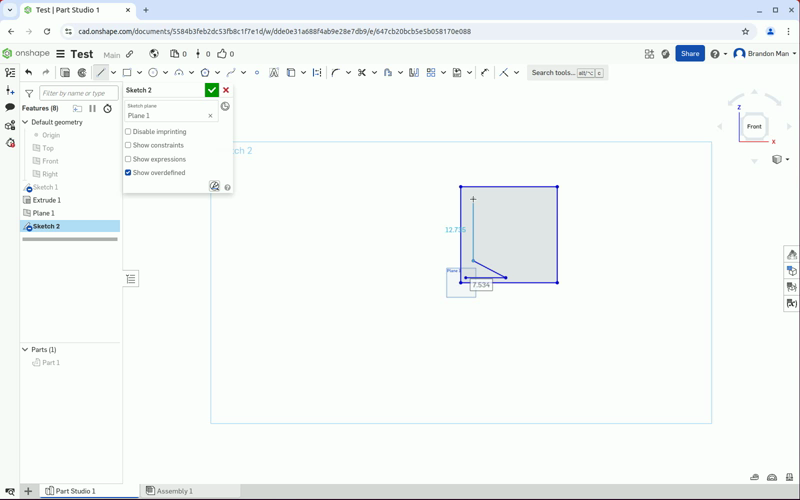
key_down(shift)
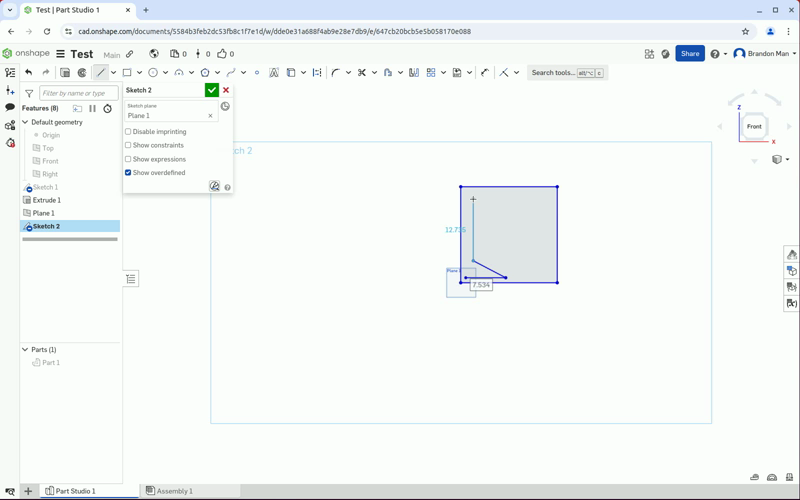
mouse_move(503, 198)
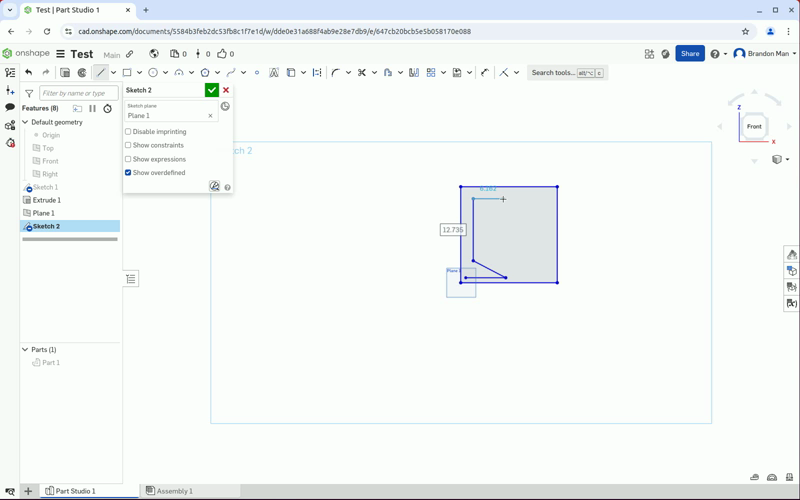
mouse_move(485, 193)
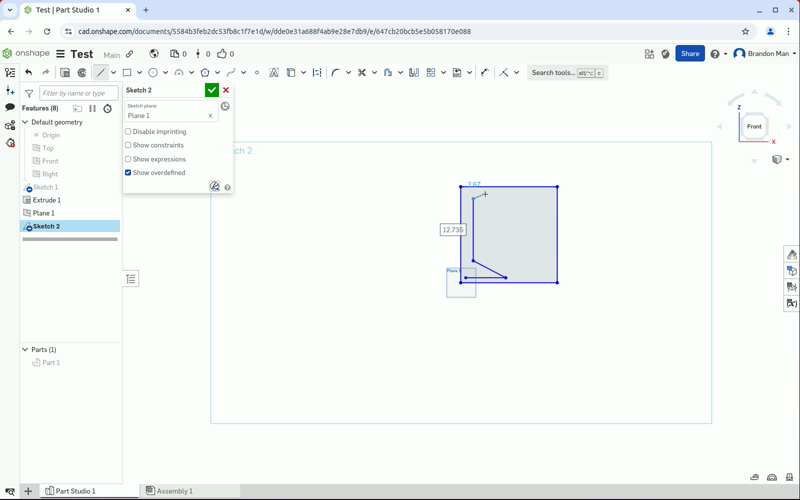
click(485, 193)
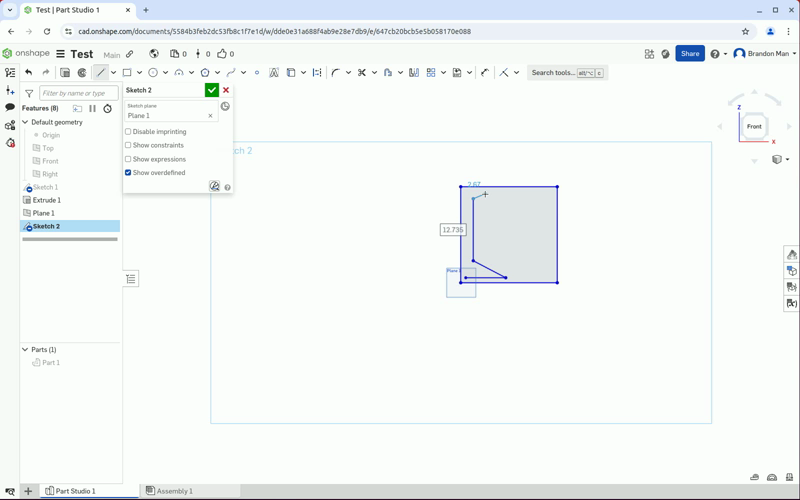
key_up(shift)
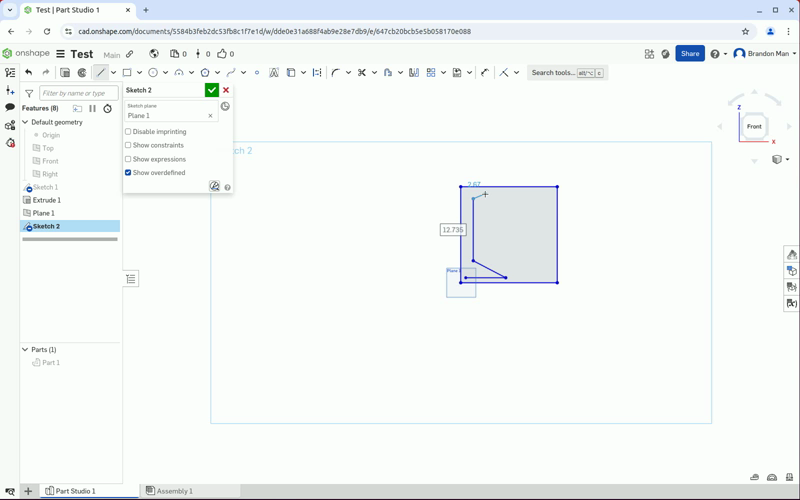
key_down(shift)
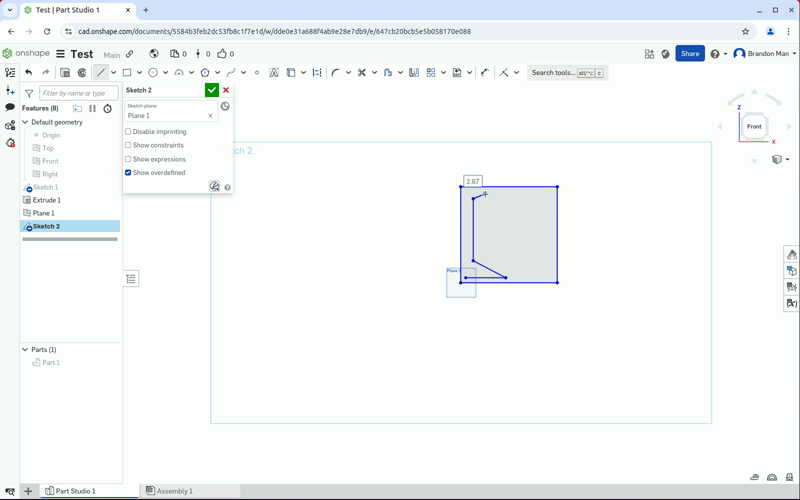
mouse_move(515, 193)
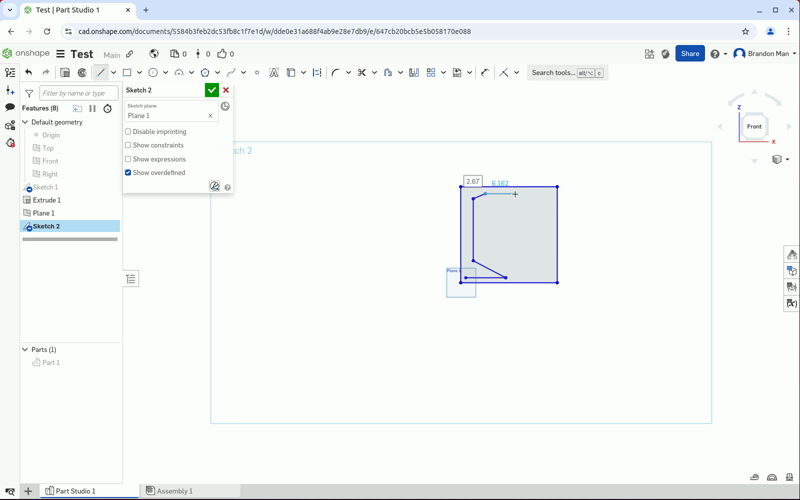
mouse_move(485, 191)
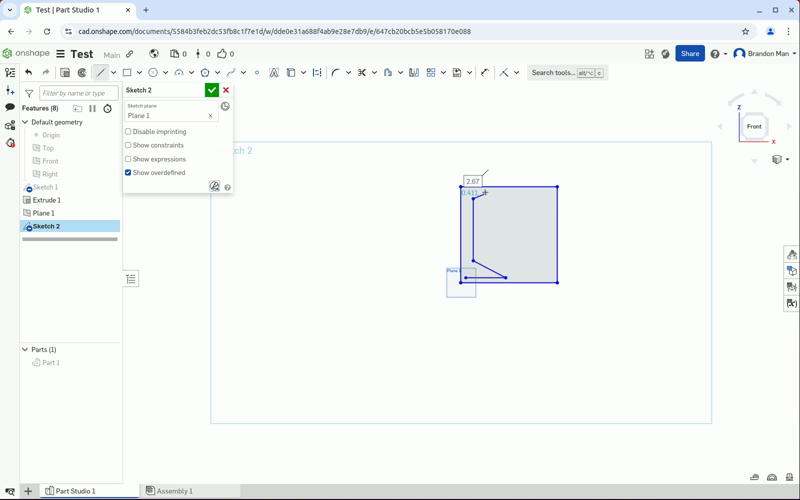
scroll(6)
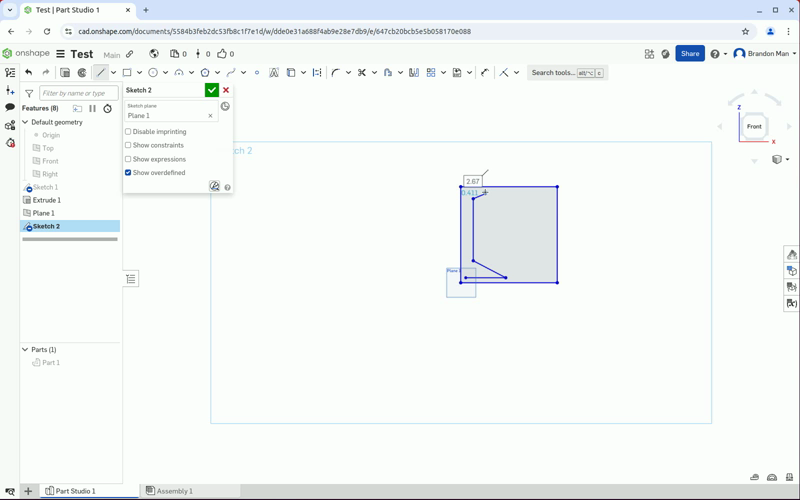
scroll(6)
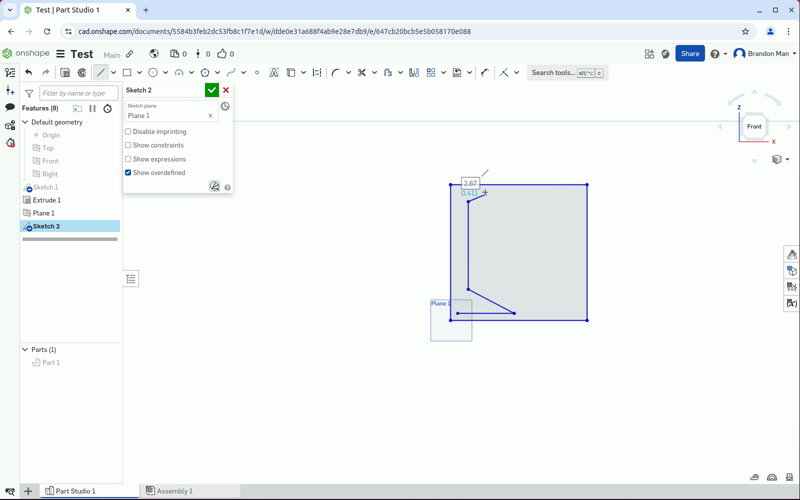
scroll(6)
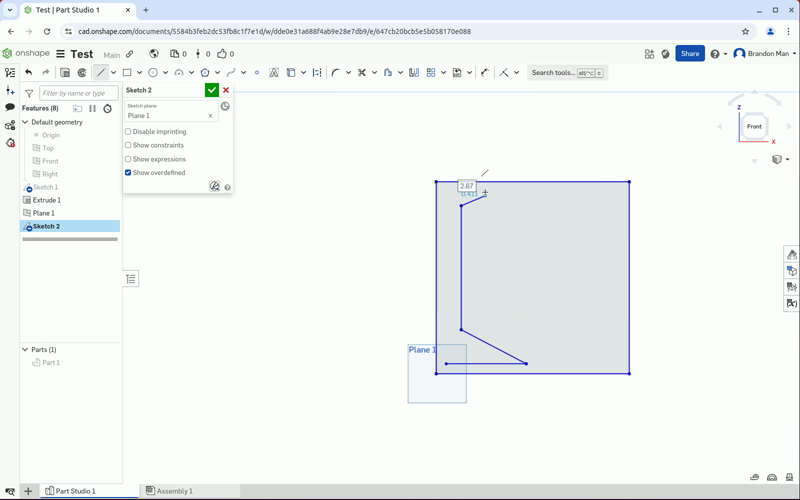
scroll(6)
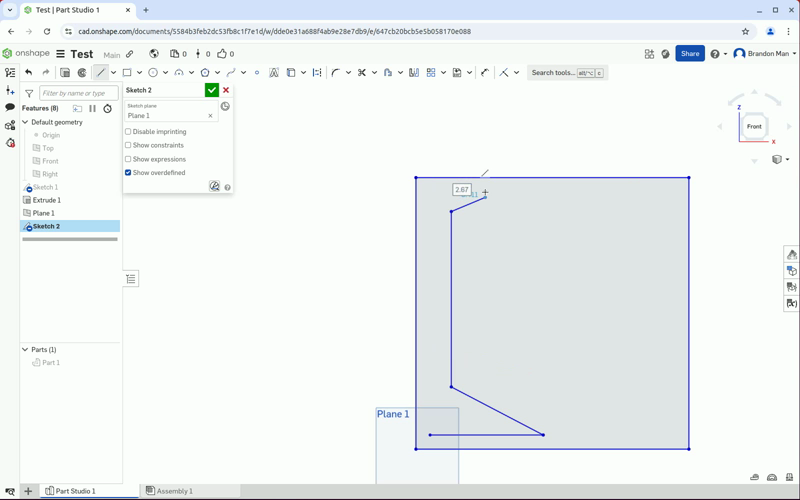
scroll(6)
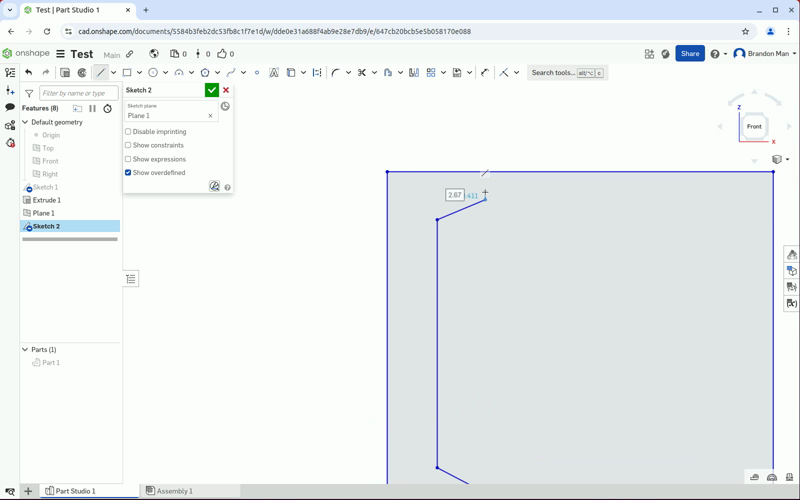
scroll(6)
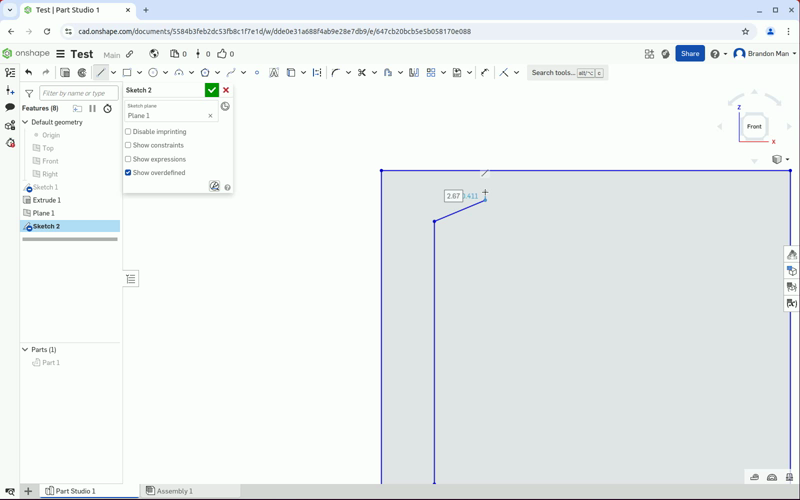
scroll(6)
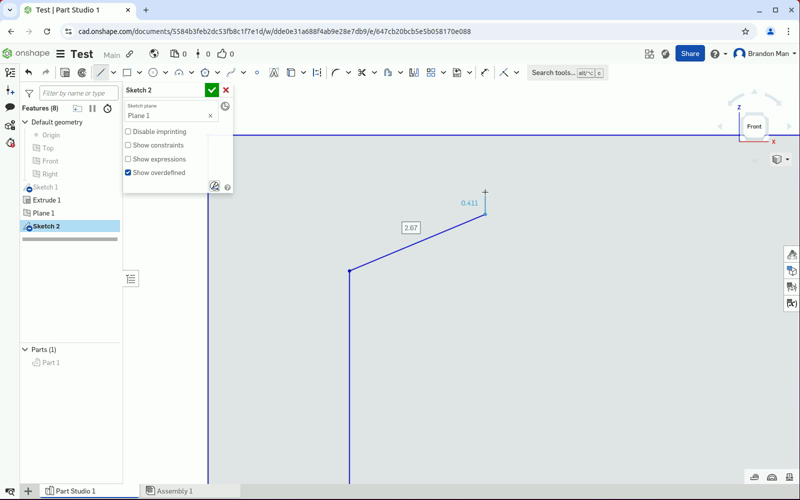
click(485, 191)
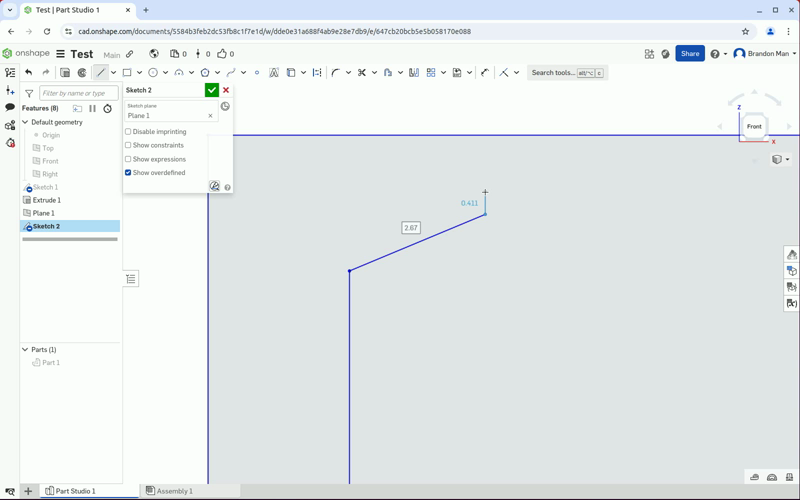
scroll(-6)
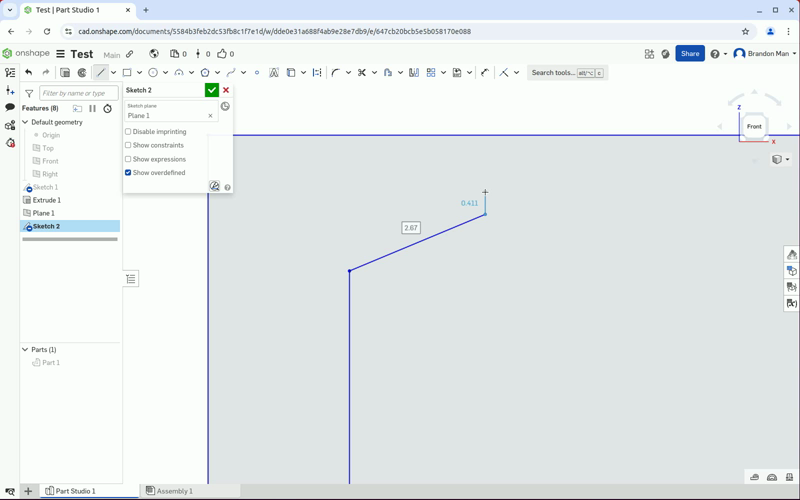
scroll(-6)
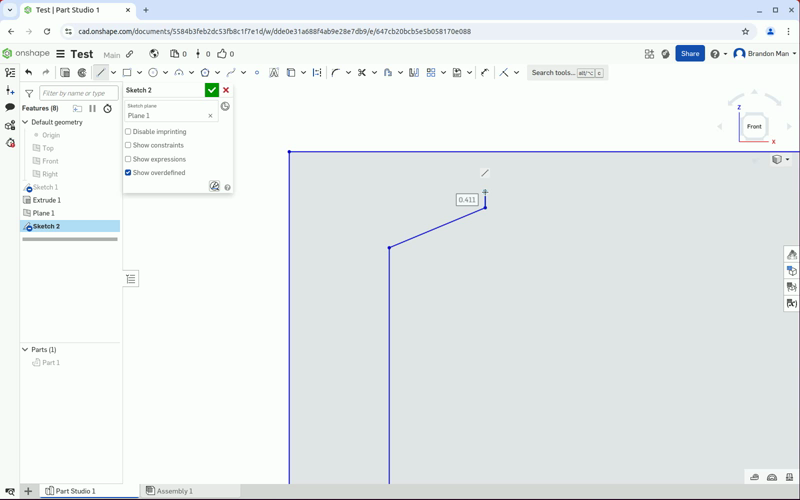
scroll(-6)
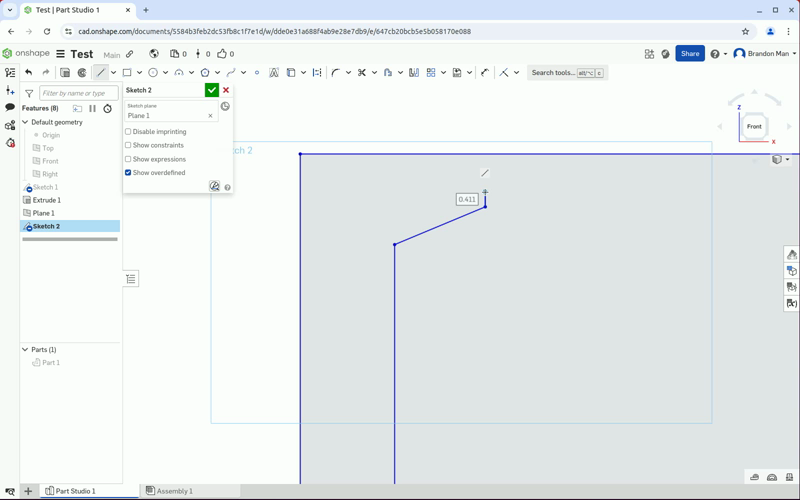
scroll(-6)
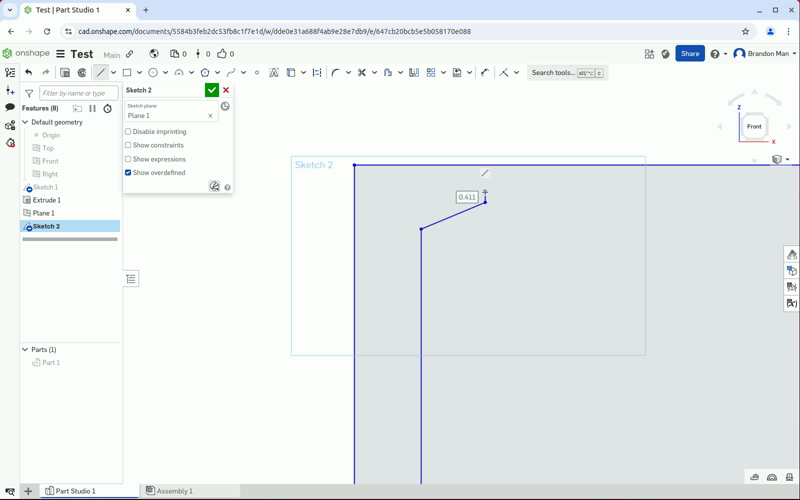
scroll(-6)
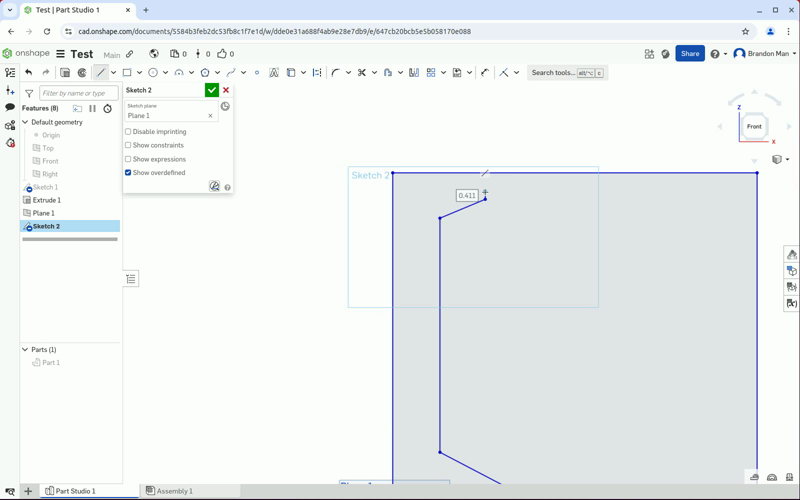
scroll(-6)
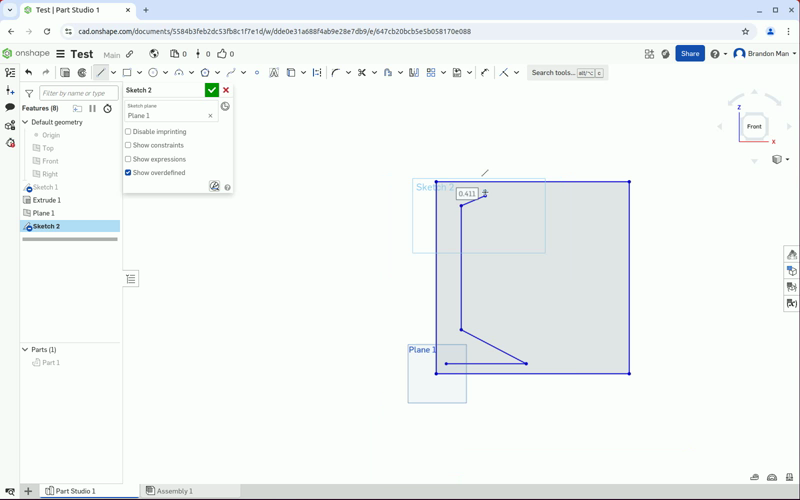
scroll(-6)
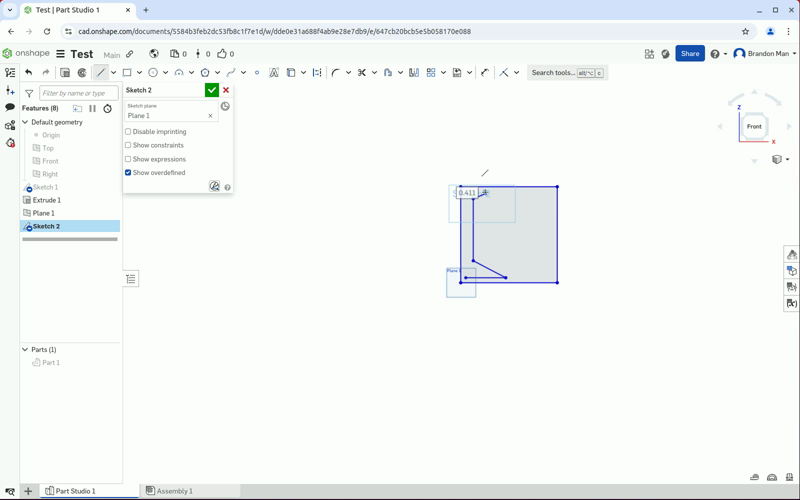
key_up(shift)
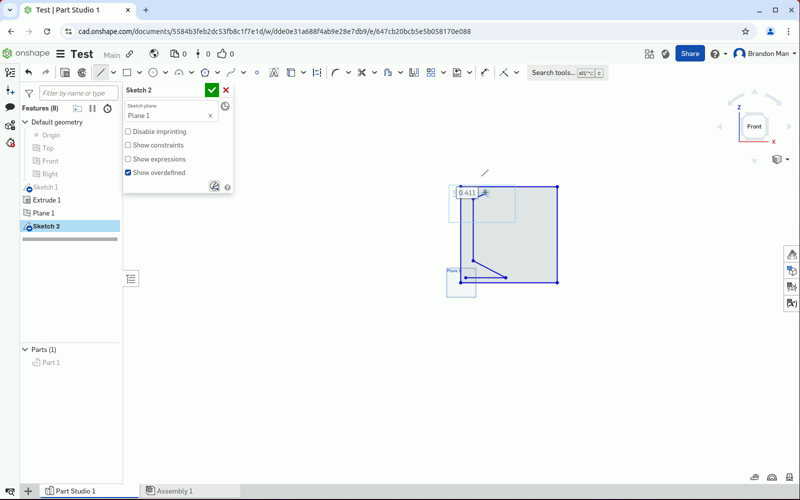
key_down(shift)
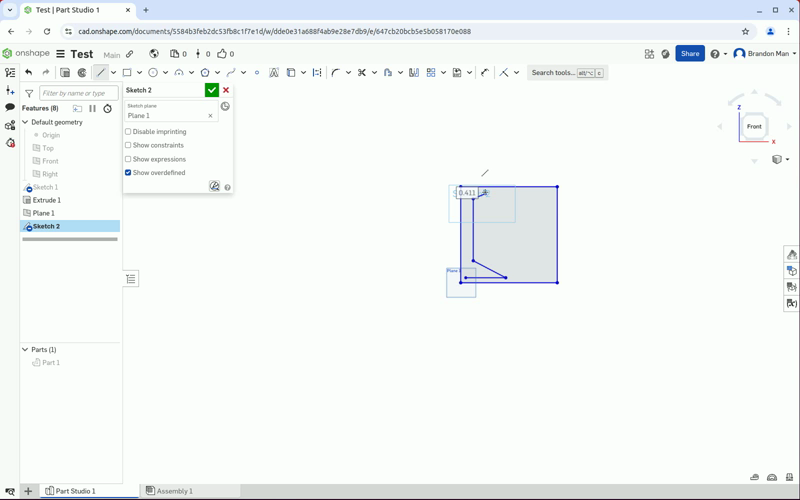
mouse_move(515, 191)
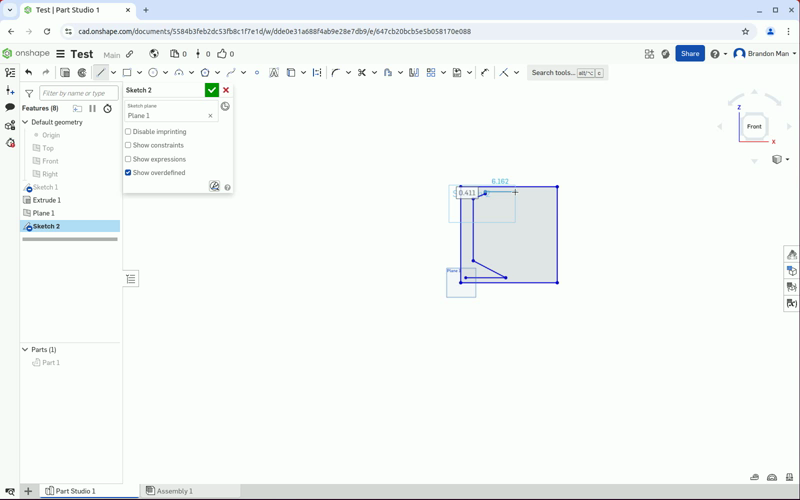
mouse_move(465, 191)
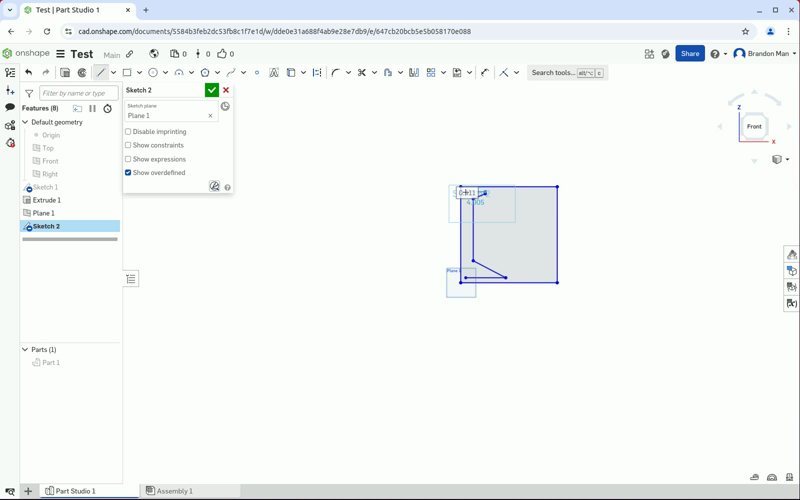
click(465, 191)
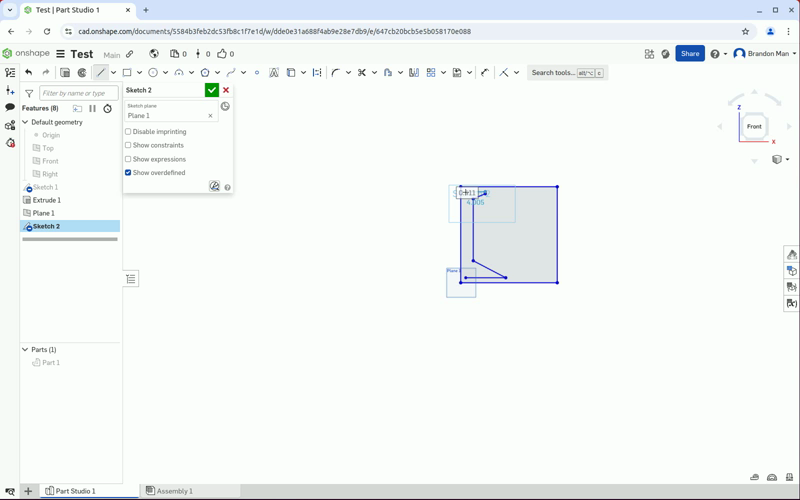
key_up(shift)
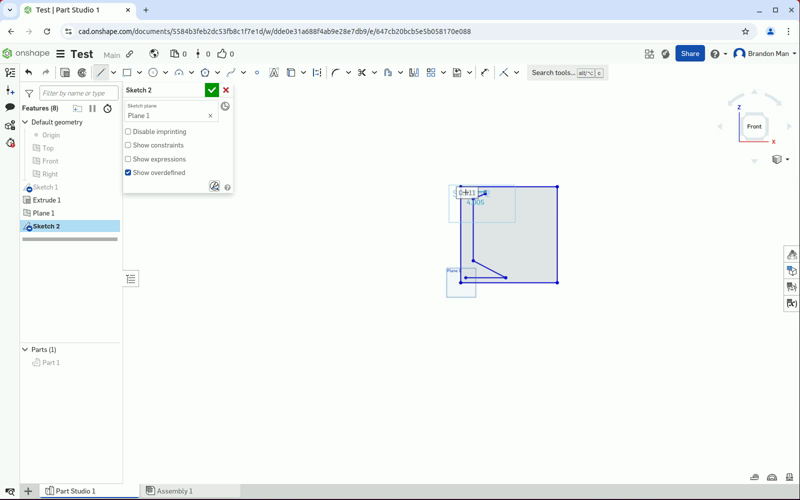
key_down(shift)
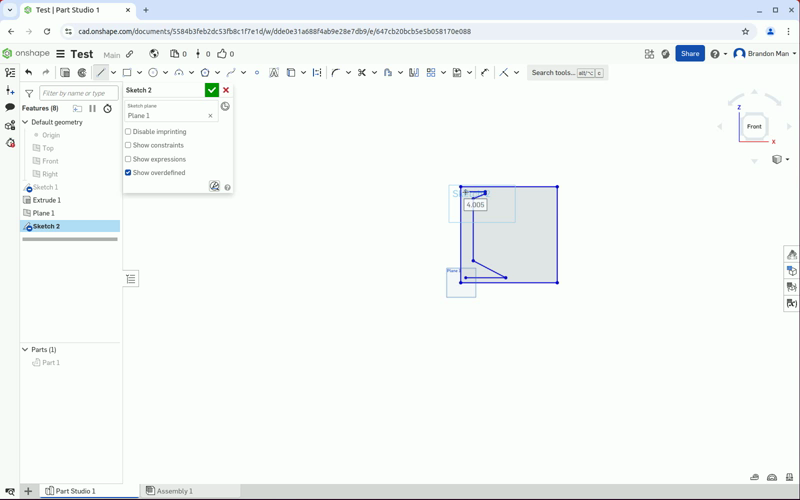
mouse_move(465, 277)
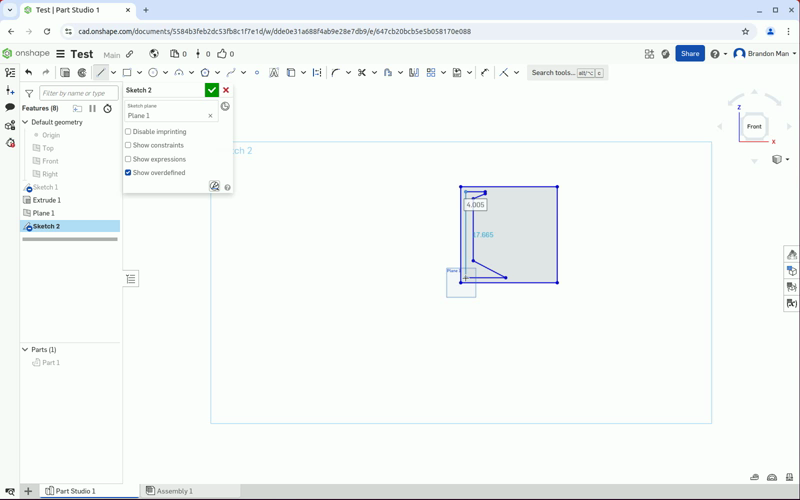
key_up(shift)
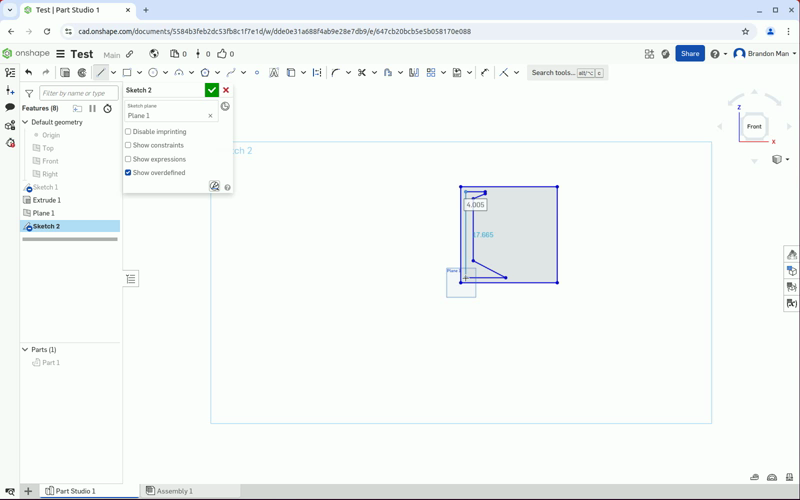
click(465, 277)
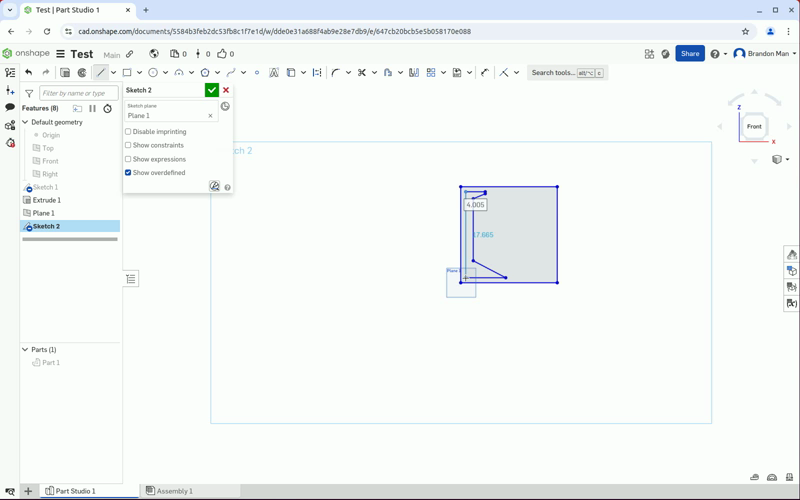
key(esc)
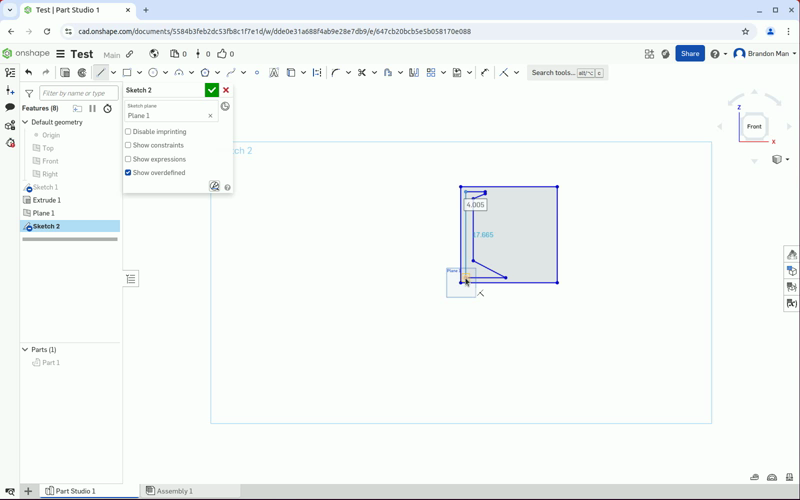
key(l)
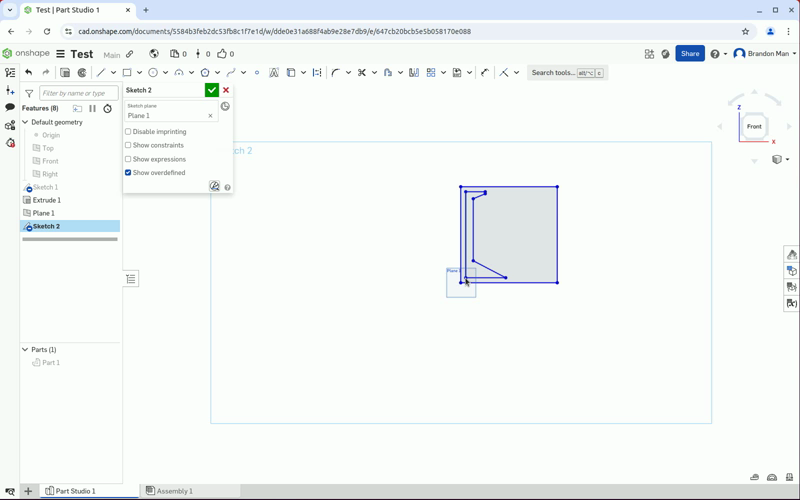
key_down(shift)
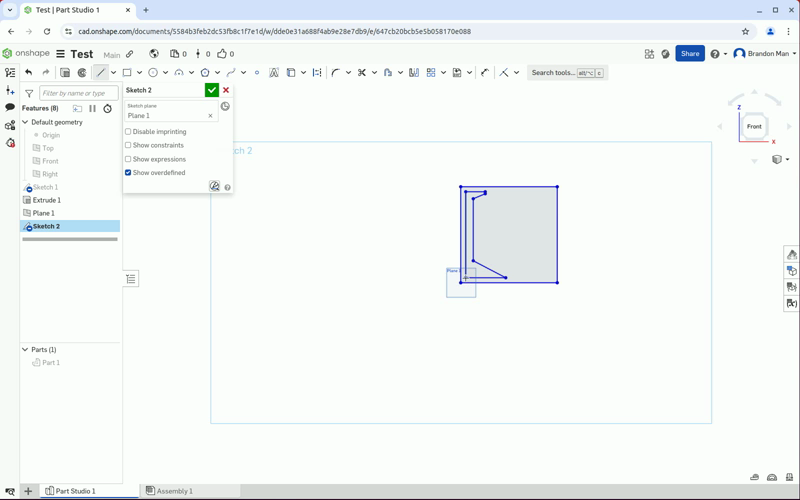
mouse_move(512, 277)
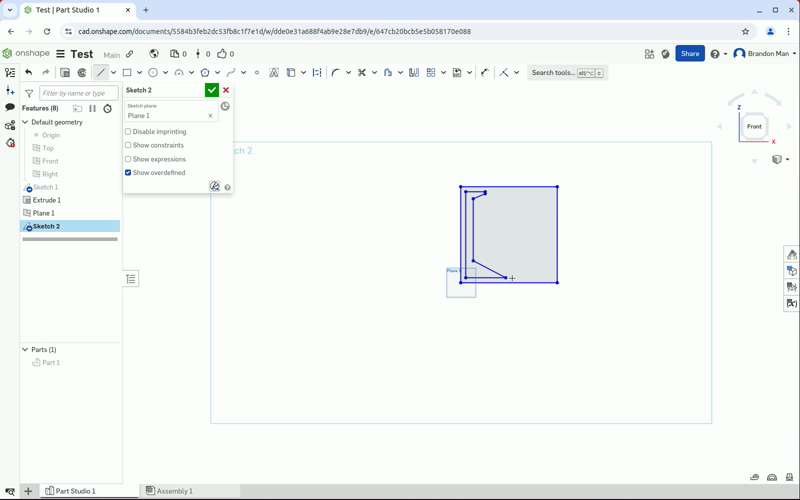
click(512, 277)
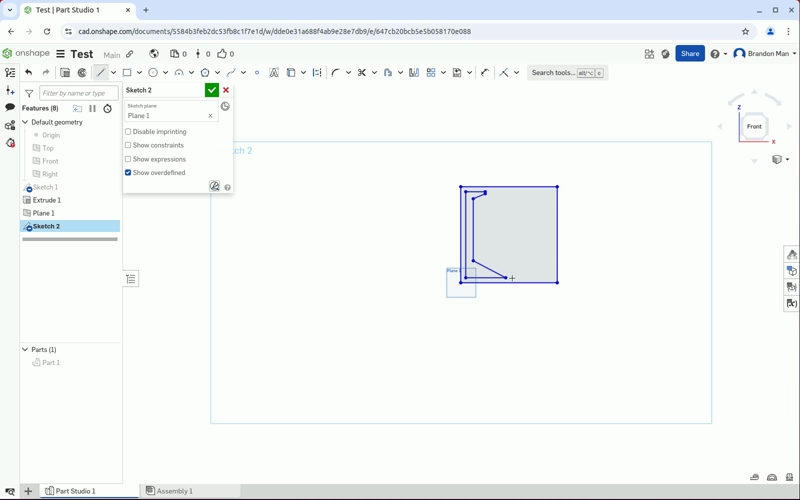
key_up(shift)
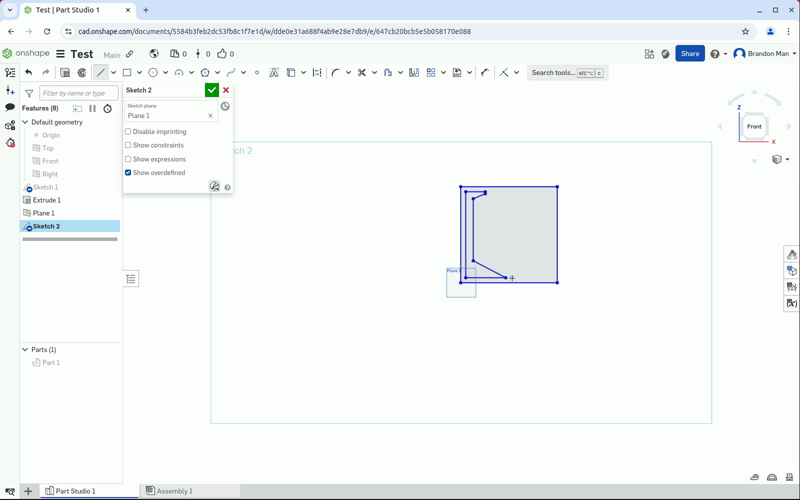
key_down(shift)
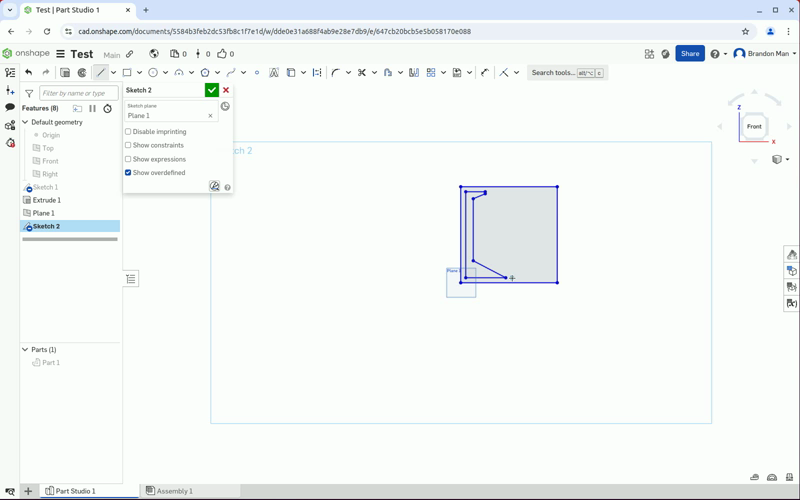
mouse_move(542, 277)
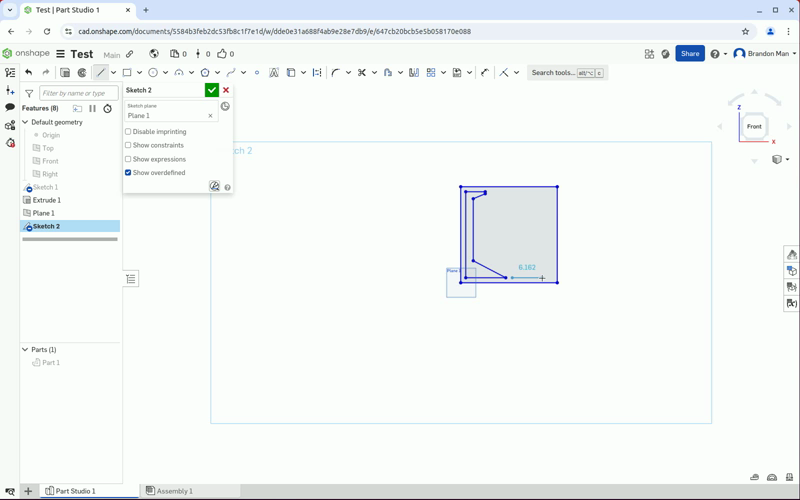
mouse_move(552, 277)
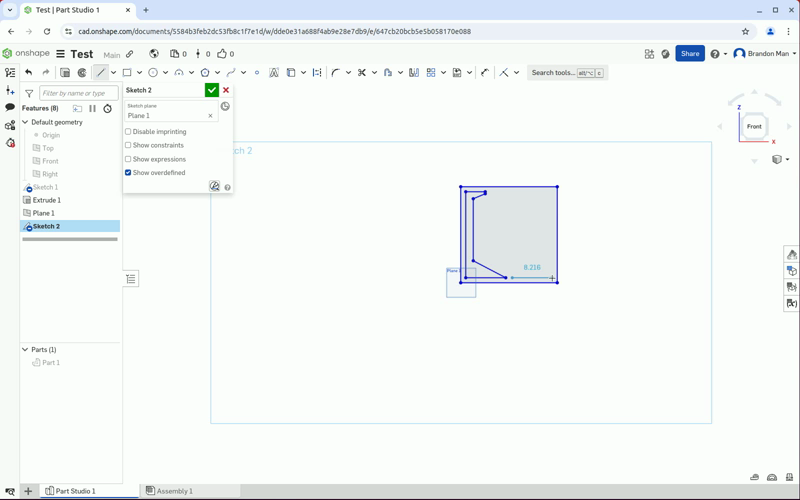
click(552, 277)
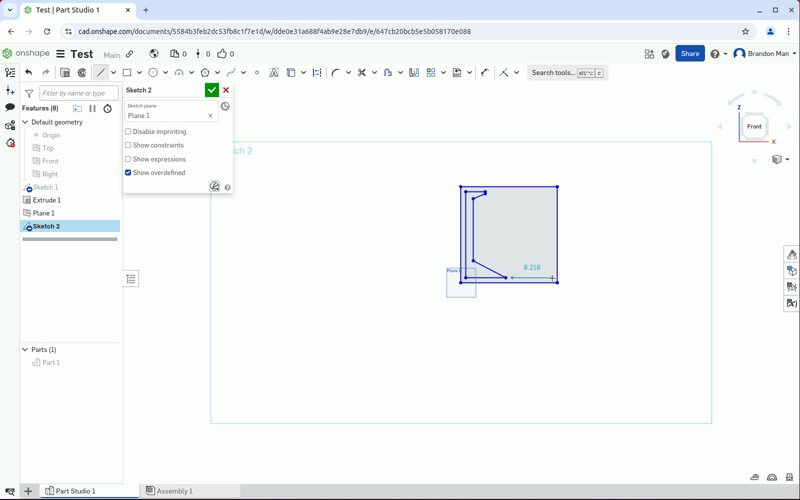
key_up(shift)
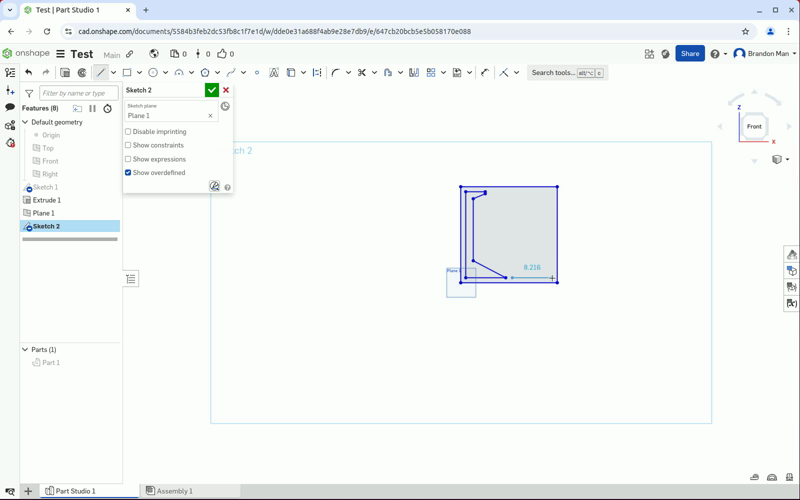
key_down(shift)
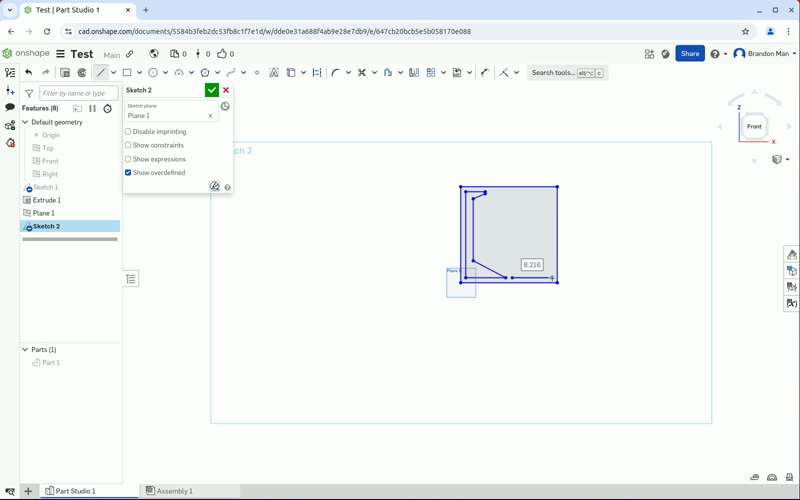
mouse_move(552, 191)
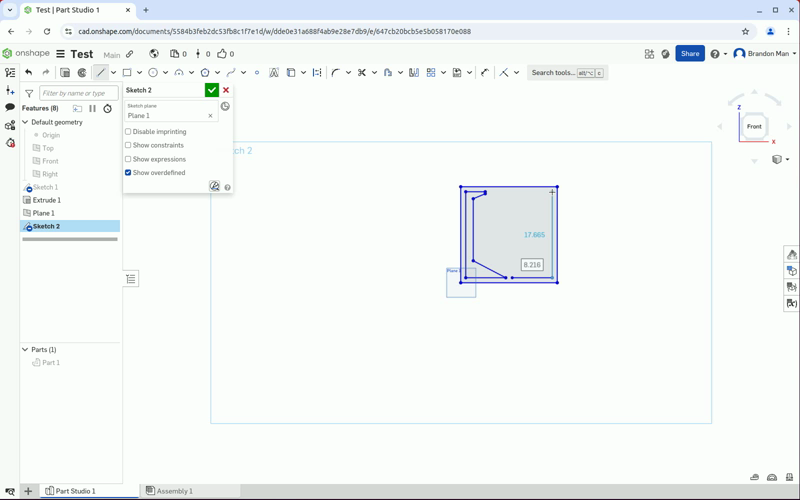
click(552, 191)
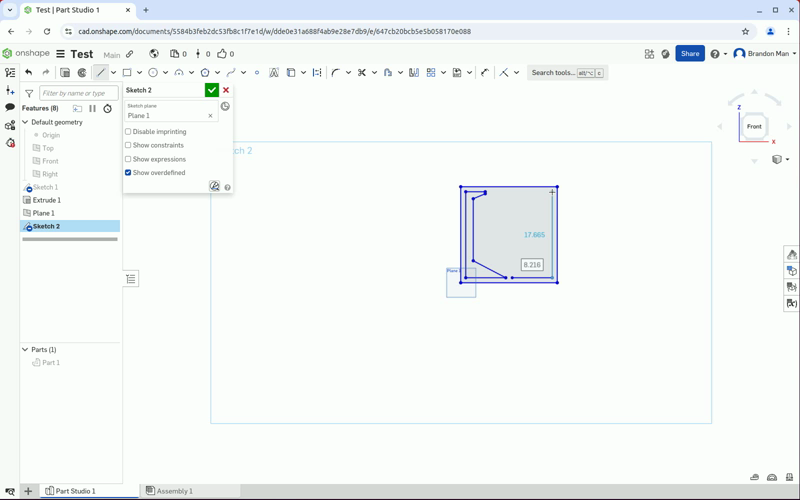
key_up(shift)
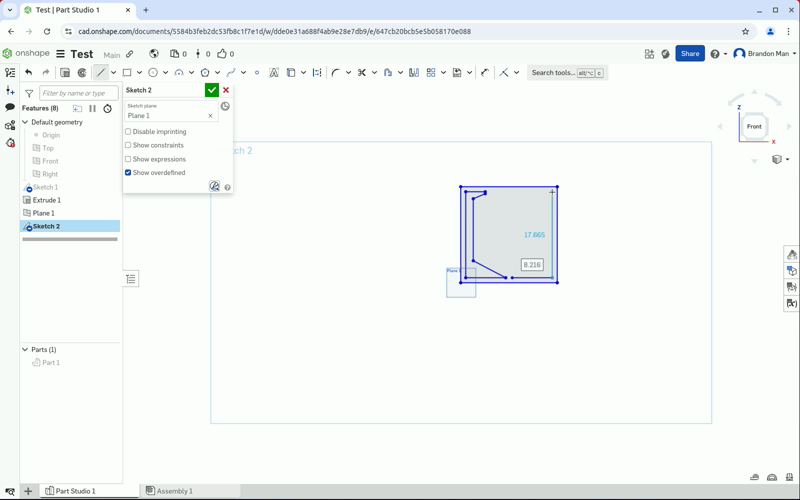
key_down(shift)
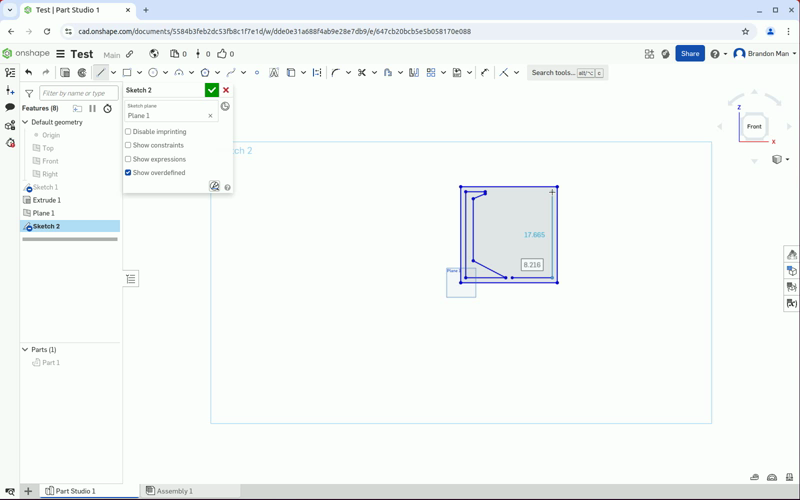
mouse_move(582, 191)
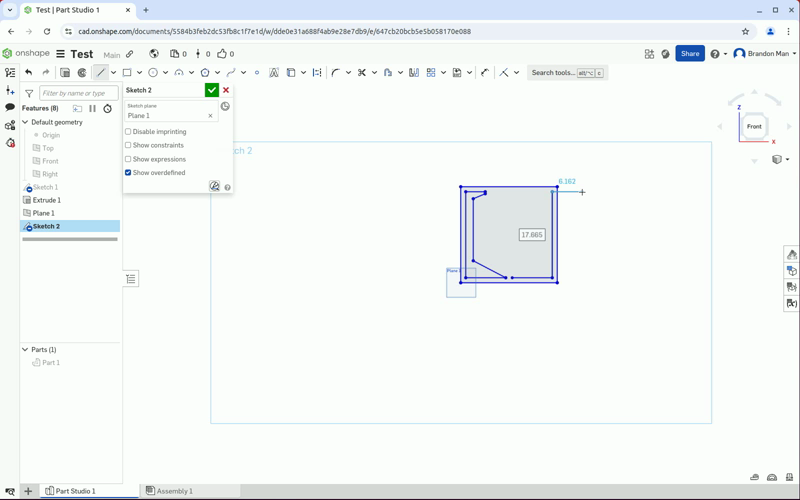
mouse_move(532, 191)
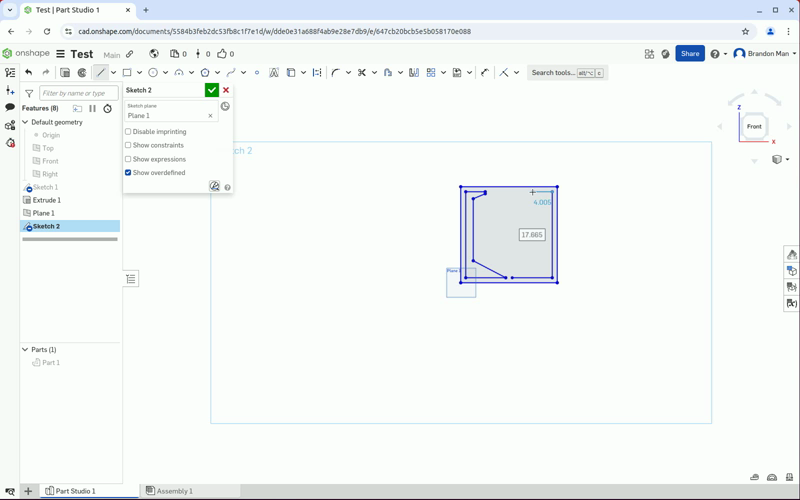
click(532, 191)
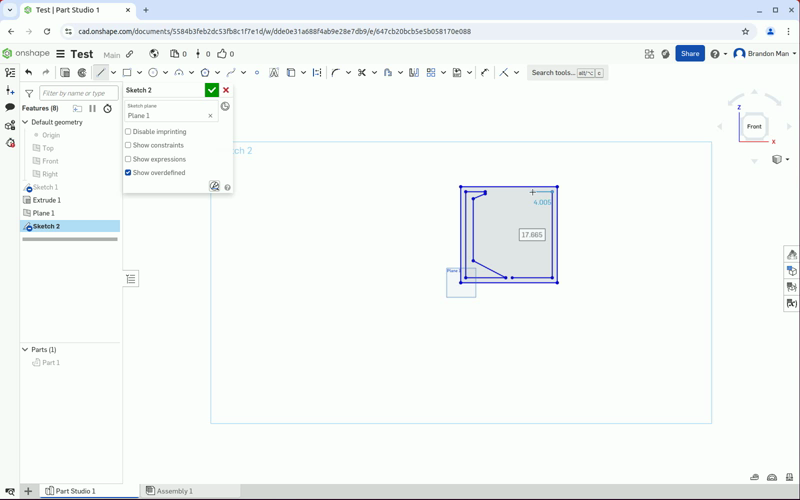
key_up(shift)
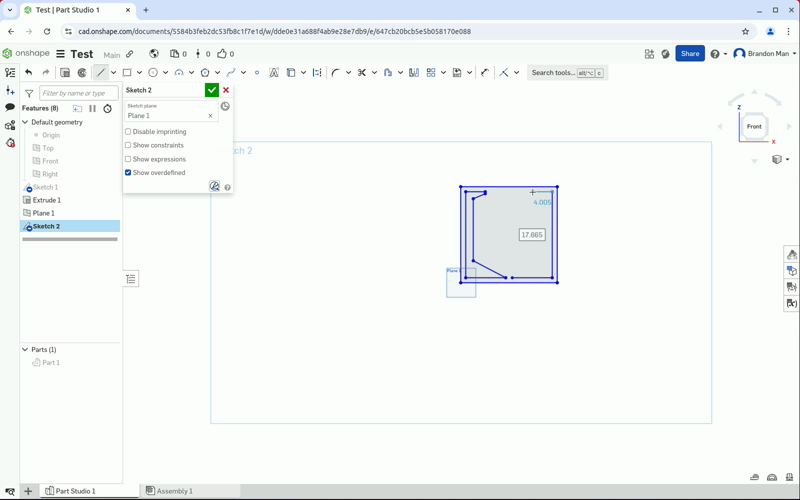
key_down(shift)
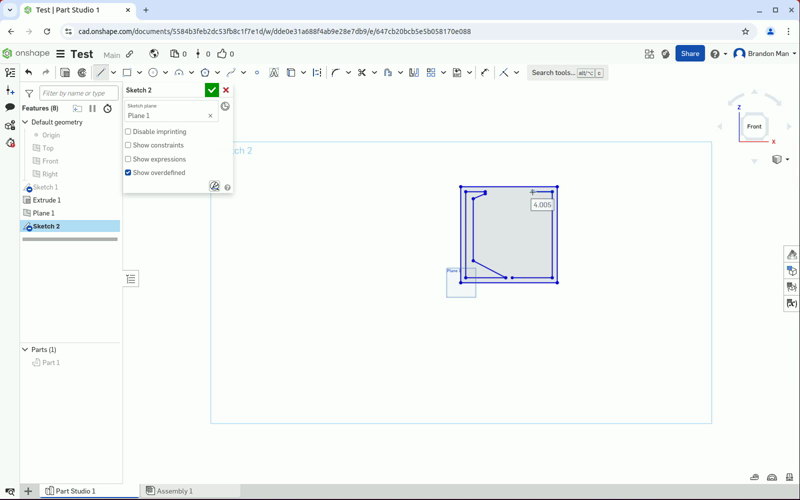
mouse_move(562, 191)
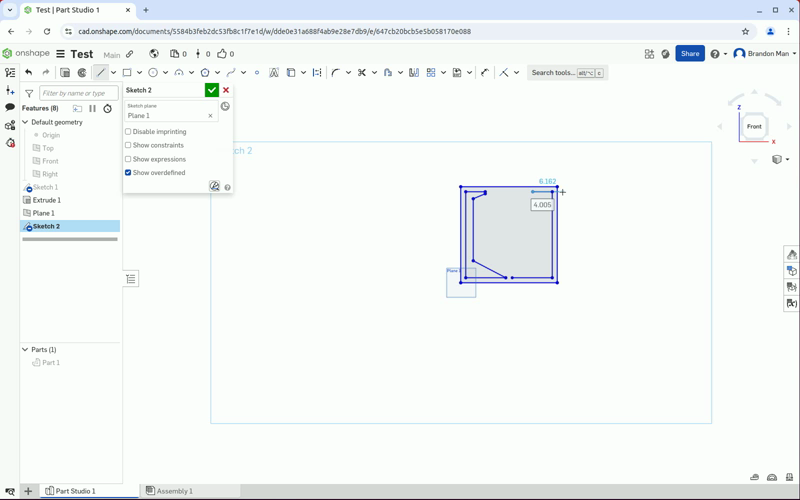
mouse_move(532, 193)
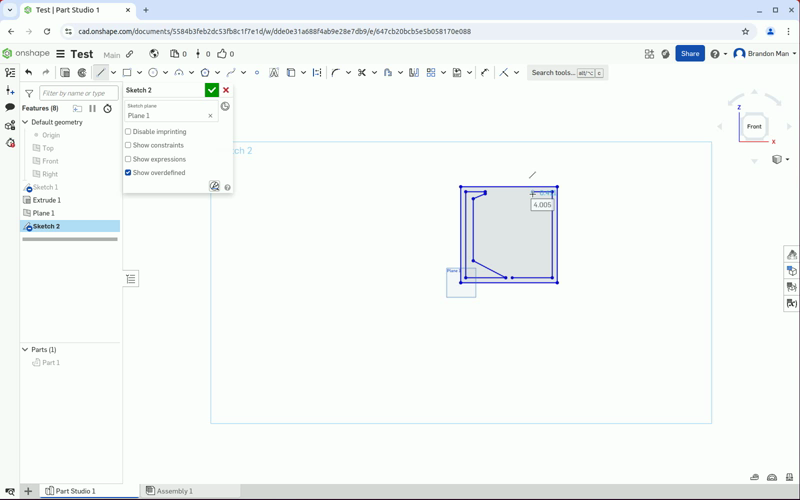
scroll(6)
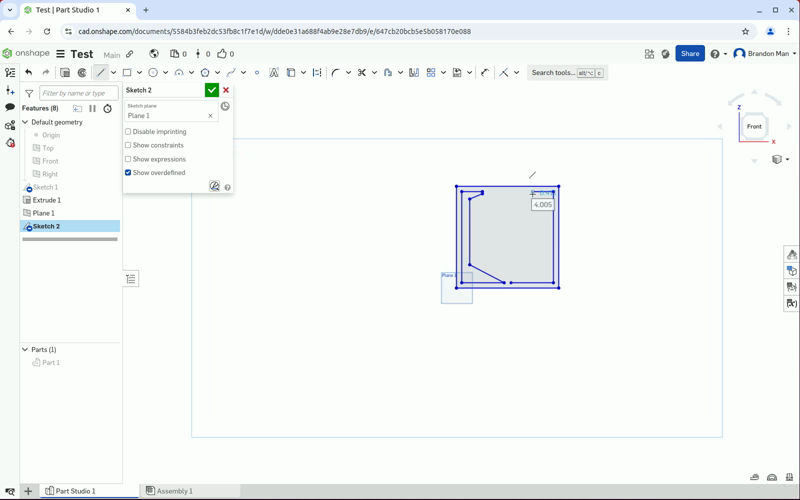
scroll(6)
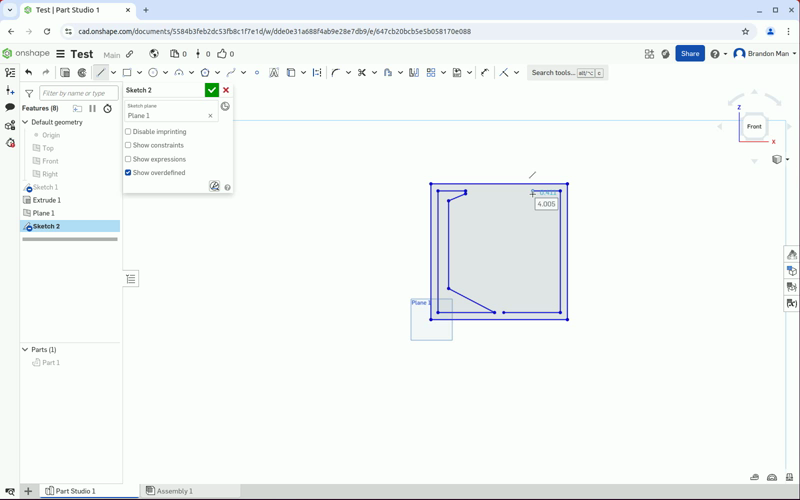
scroll(6)
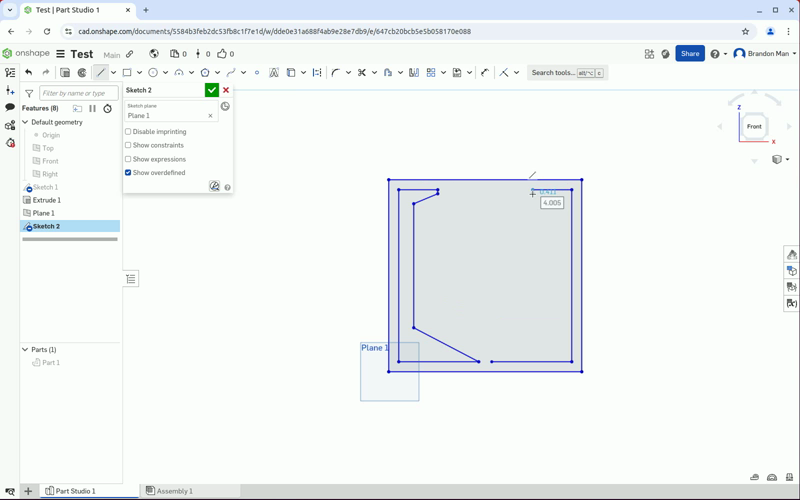
scroll(6)
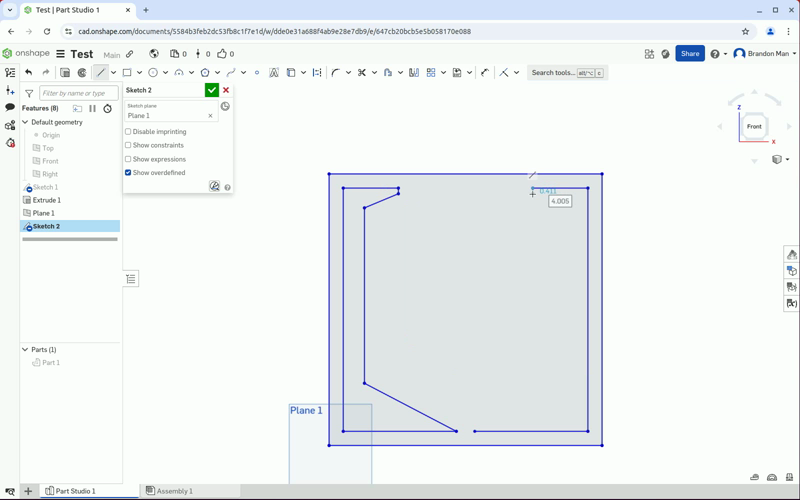
scroll(6)
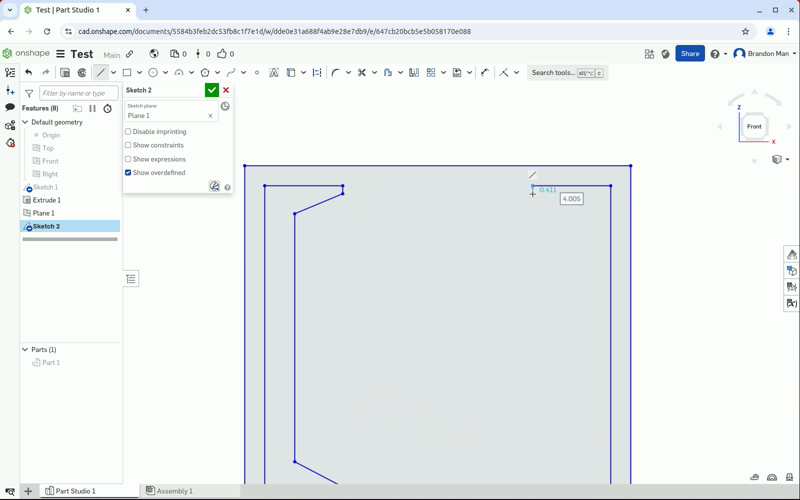
scroll(6)
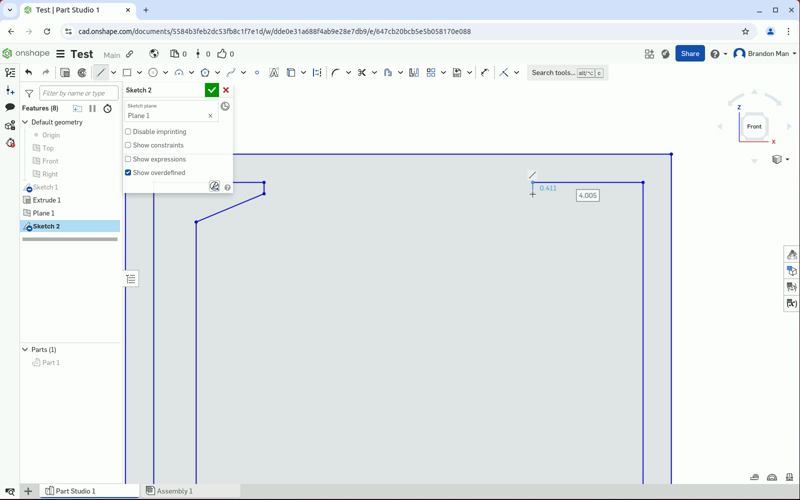
scroll(6)
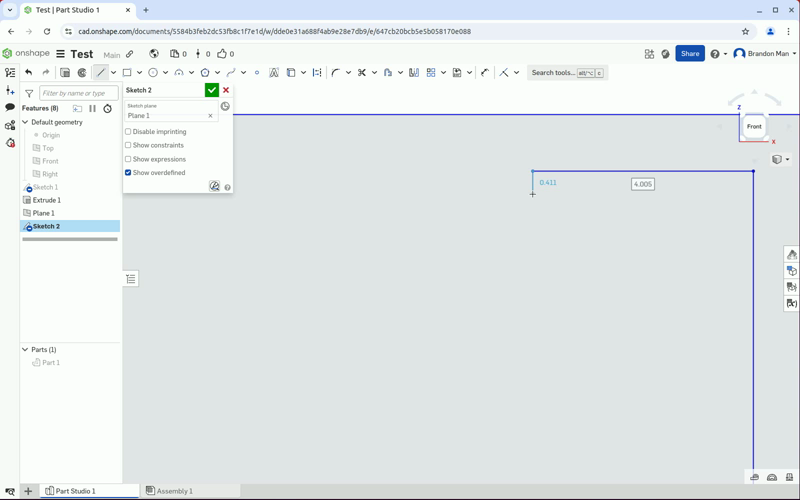
click(532, 193)
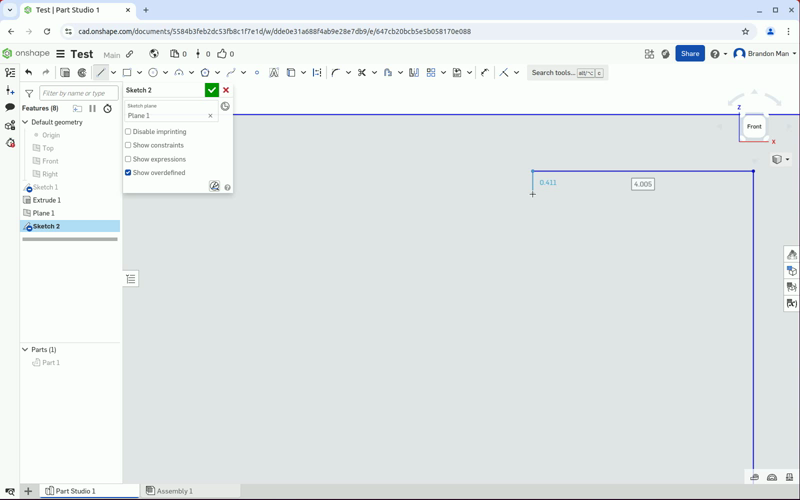
scroll(-6)
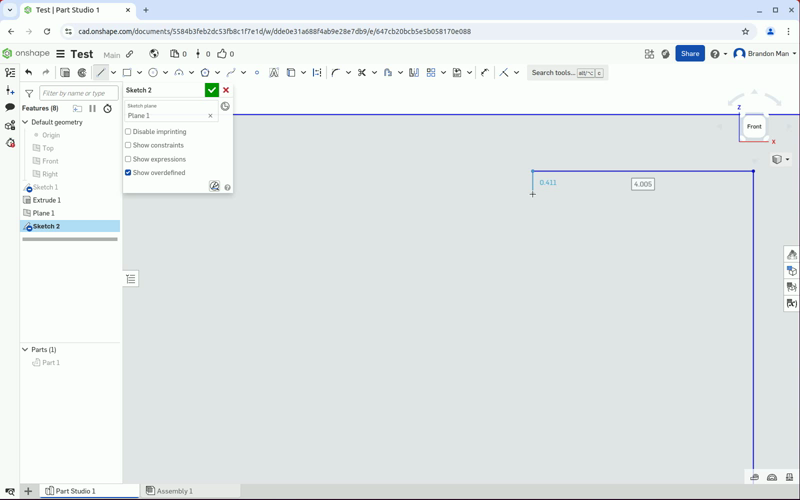
scroll(-6)
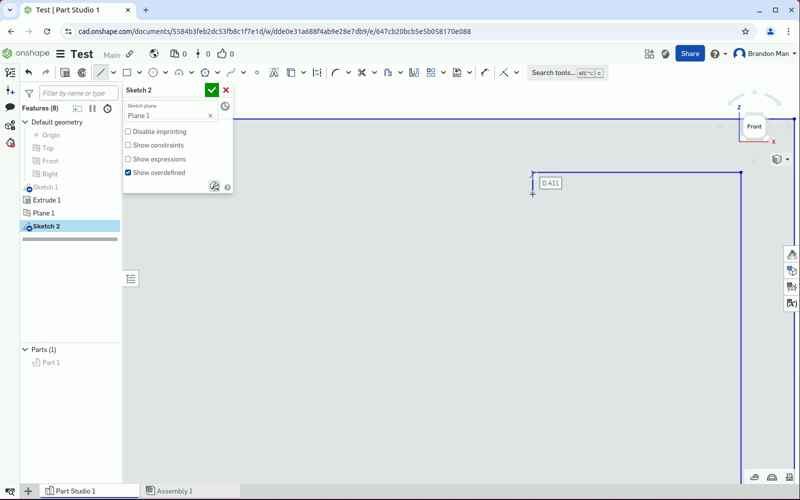
scroll(-6)
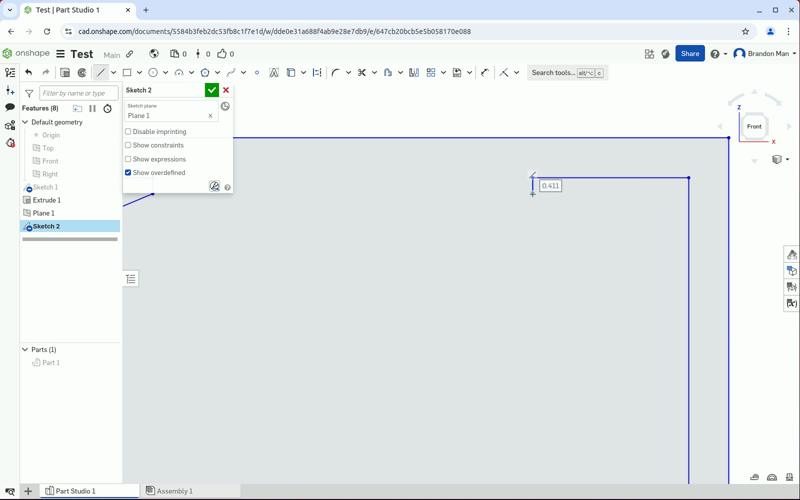
scroll(-6)
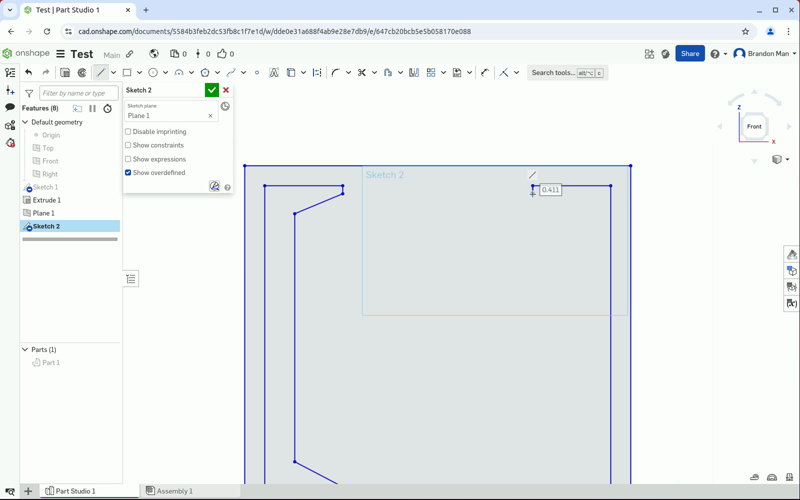
scroll(-6)
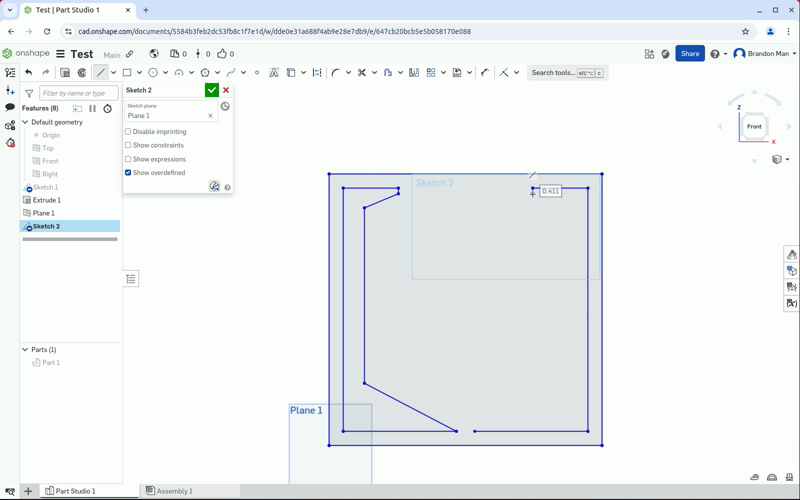
scroll(-6)
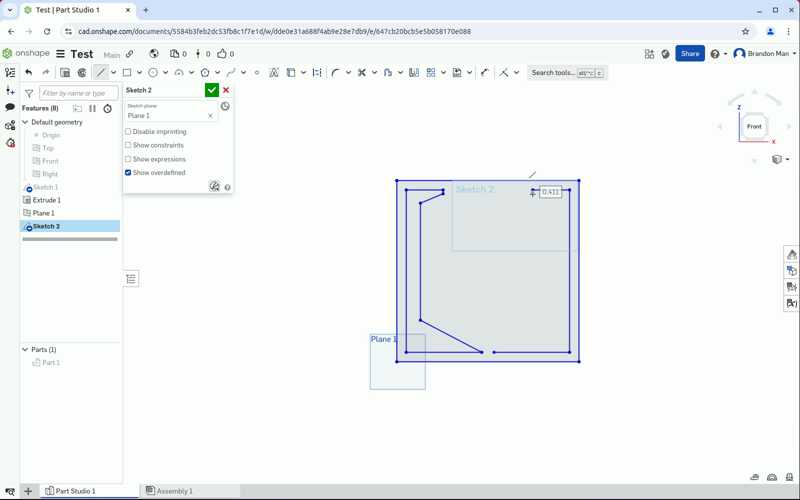
scroll(-6)
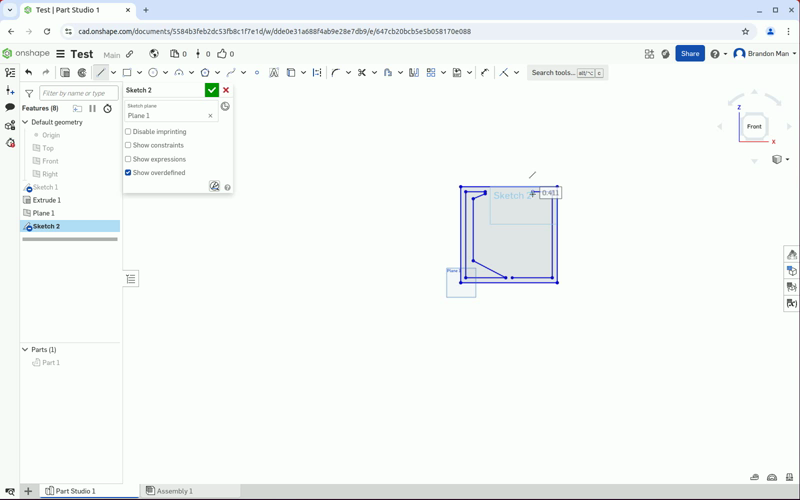
key_up(shift)
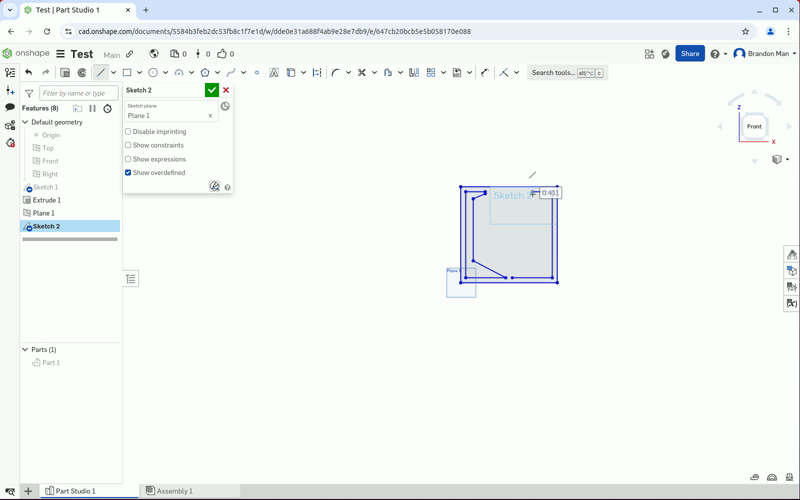
key_down(shift)
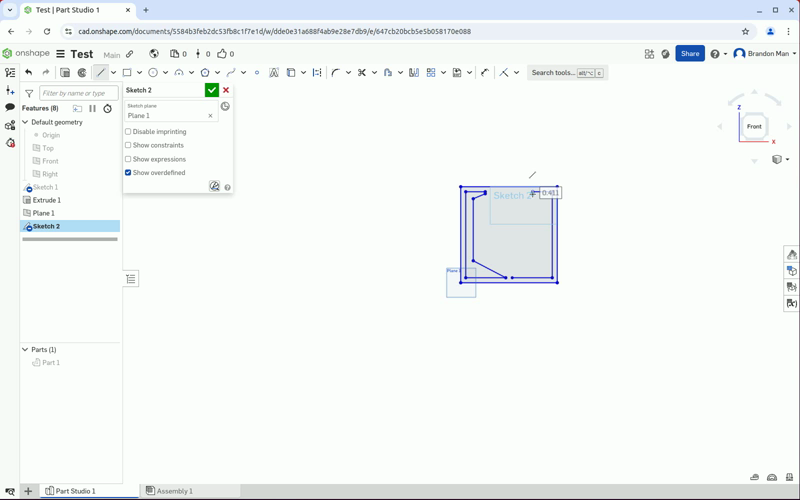
mouse_move(562, 193)
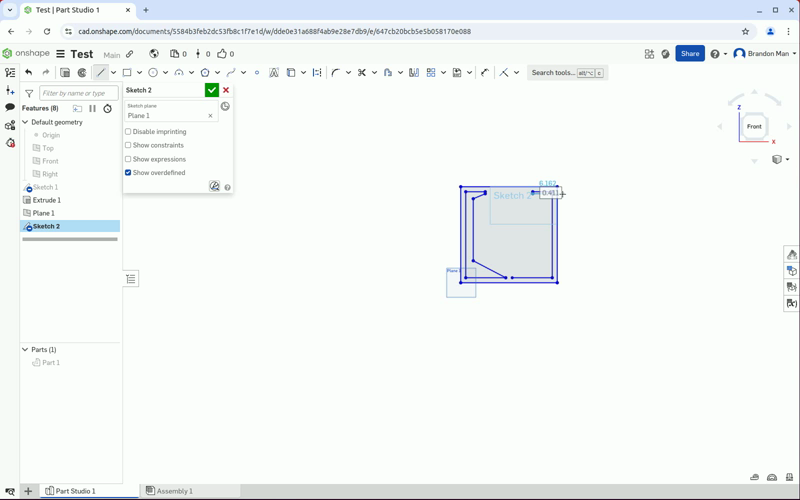
mouse_move(544, 198)
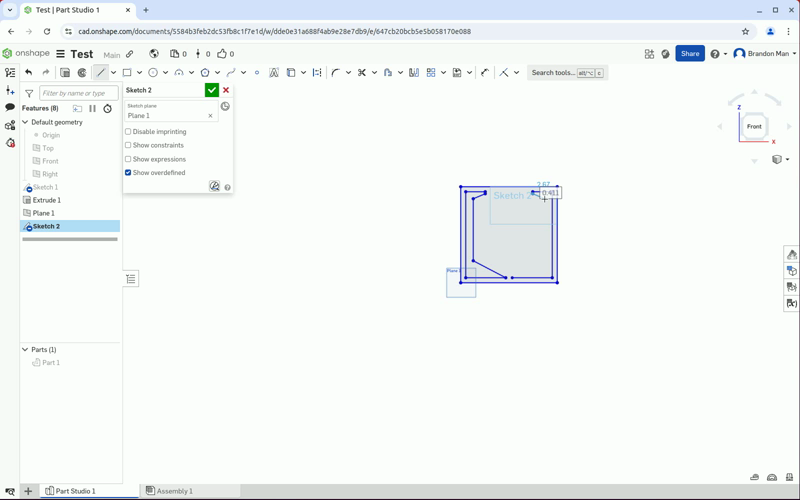
click(544, 198)
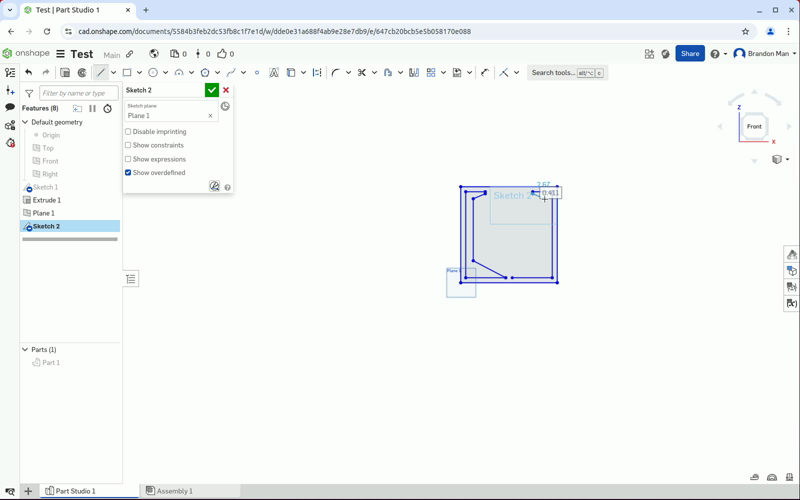
key_up(shift)
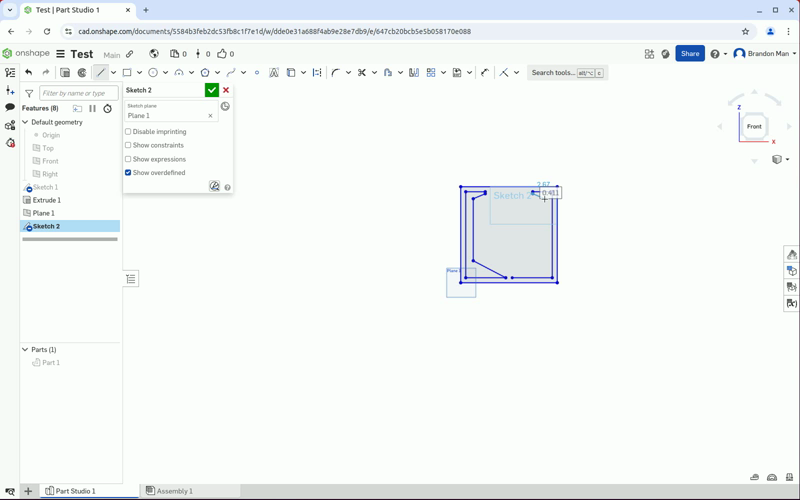
key_down(shift)
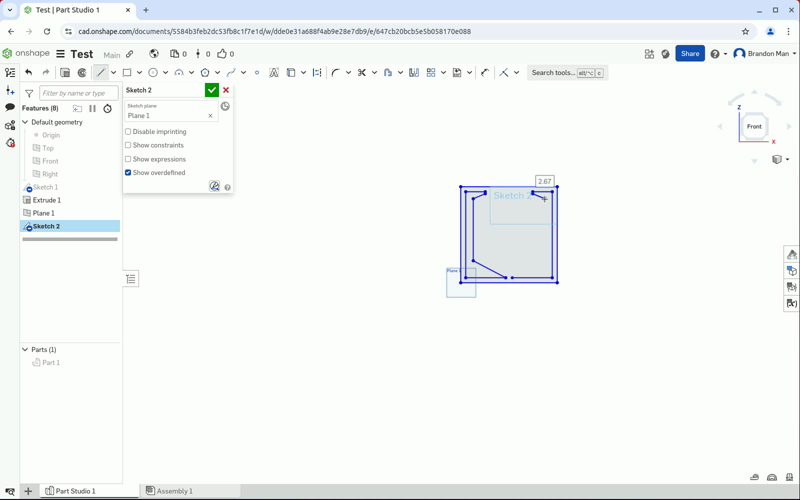
mouse_move(544, 260)
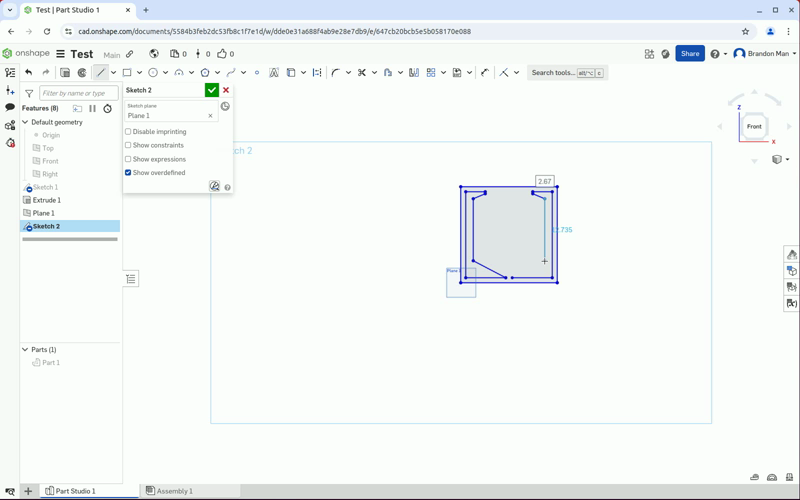
click(544, 260)
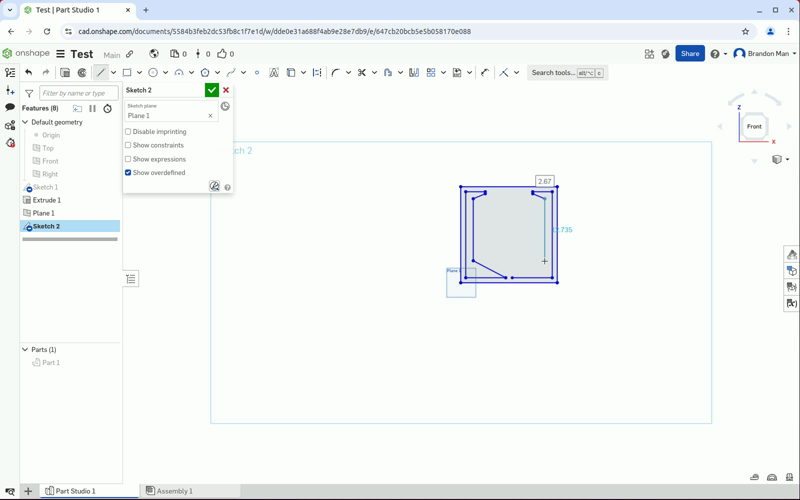
key_up(shift)
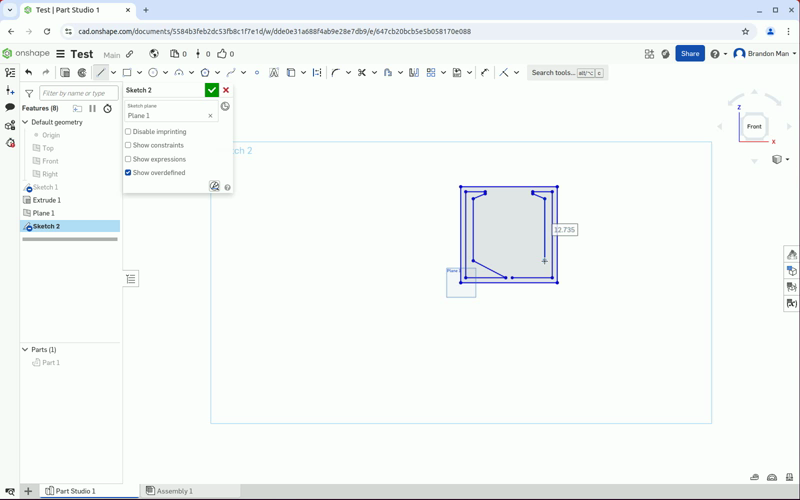
mouse_move(574, 260)
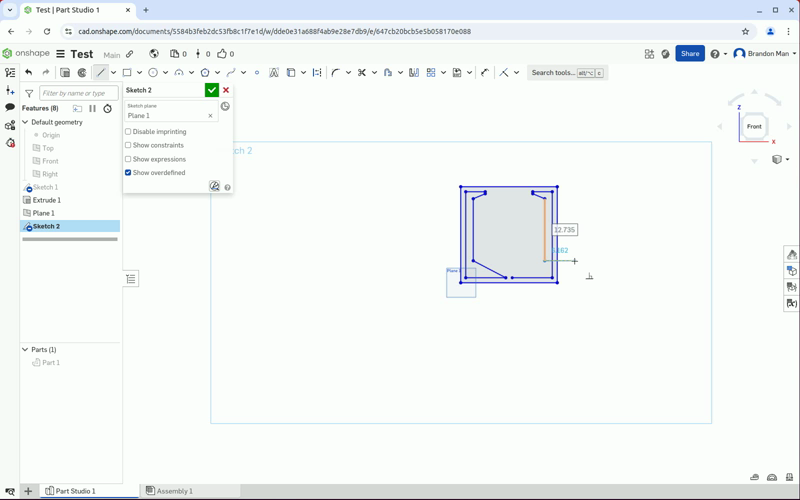
key_down(shift)
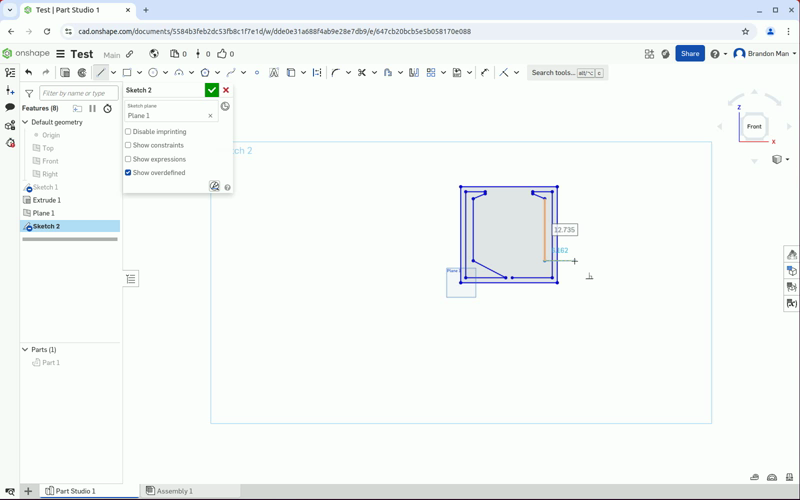
mouse_move(512, 277)
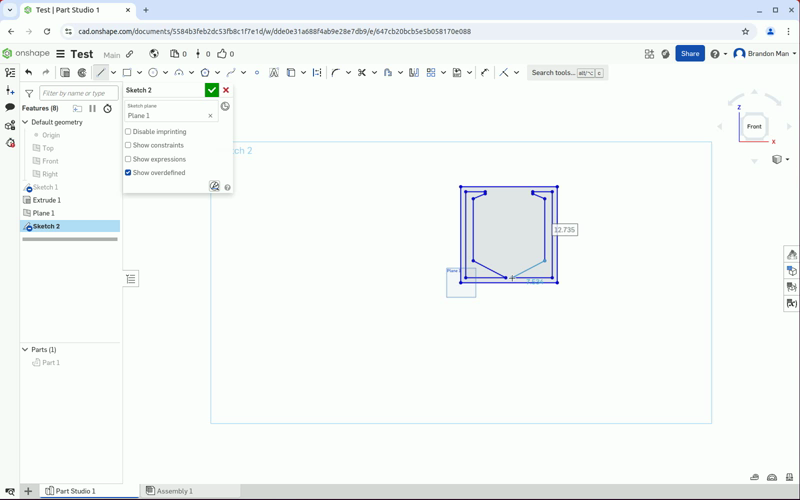
key_up(shift)
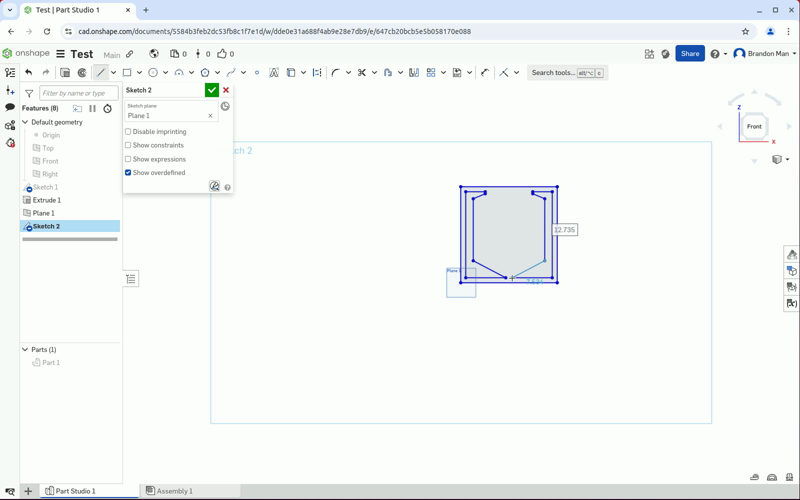
click(512, 277)
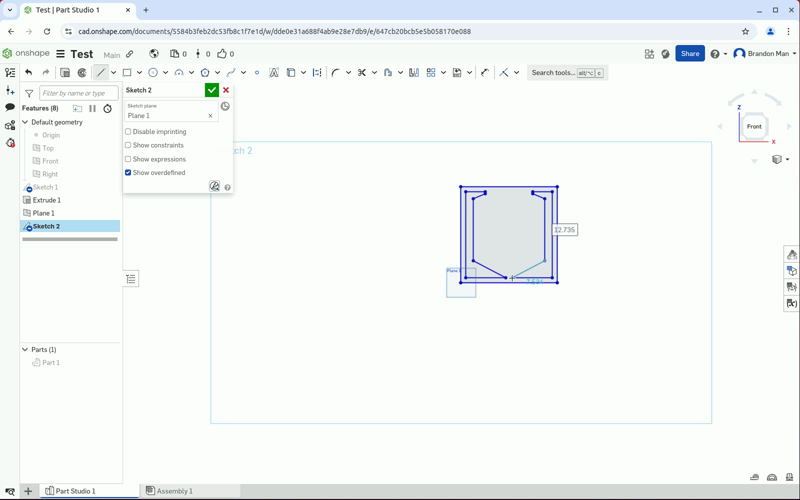
key(esc)
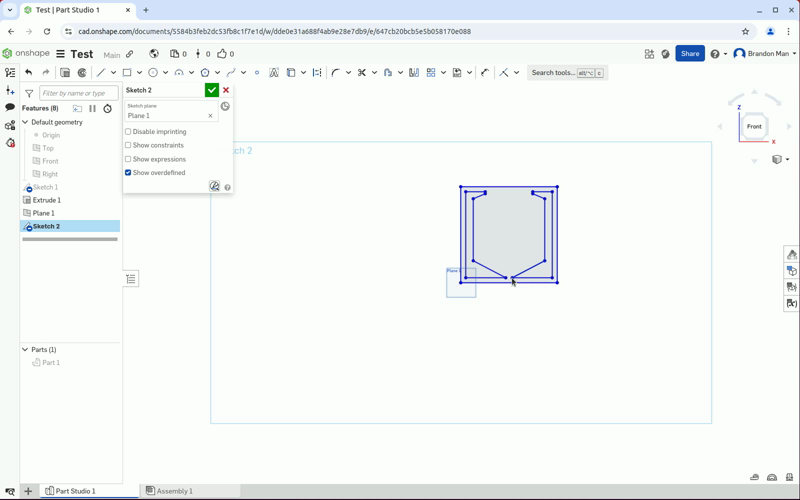
mouse_move(537, 243)
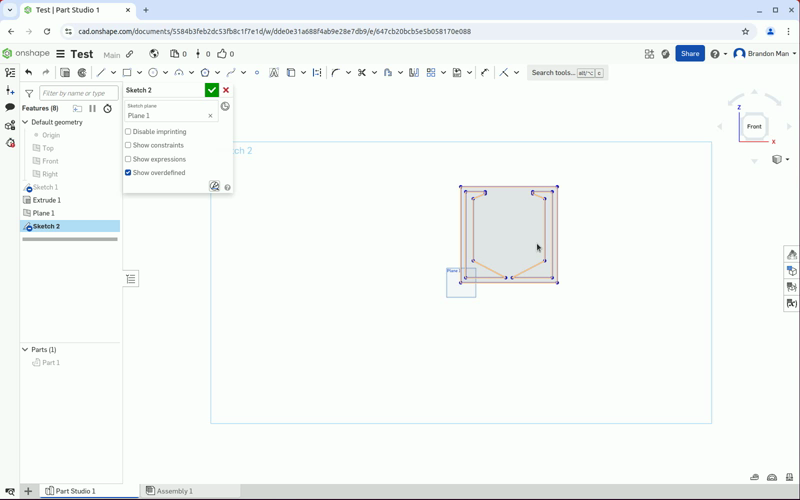
click(537, 243)
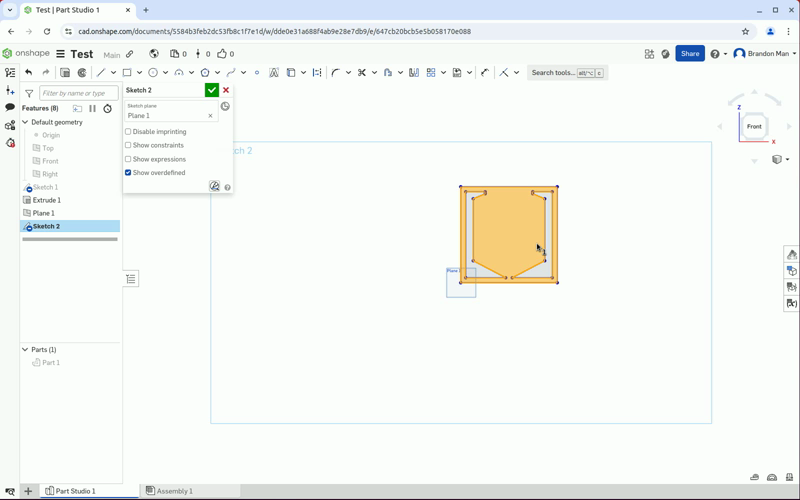
mouse_move(73, 352)
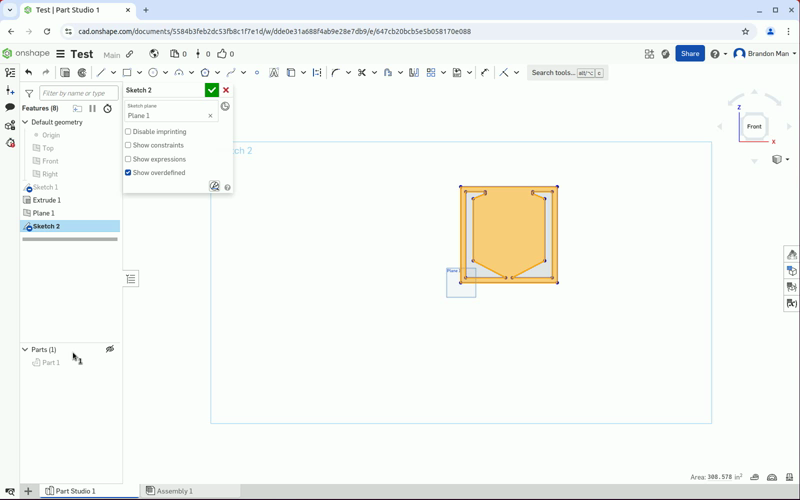
key(shift+y)
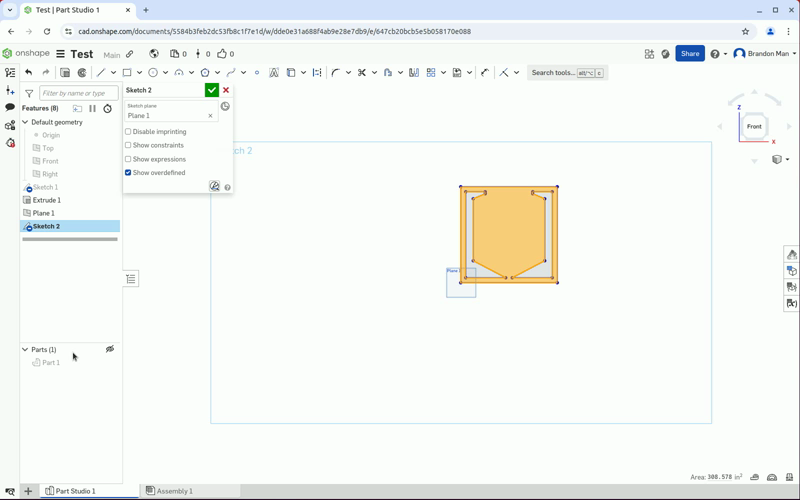
key(shift+e)
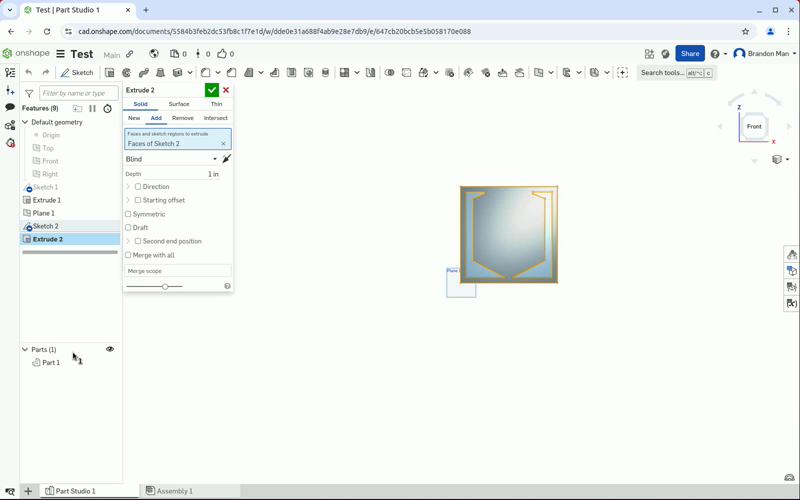
mouse_move(143, 106)
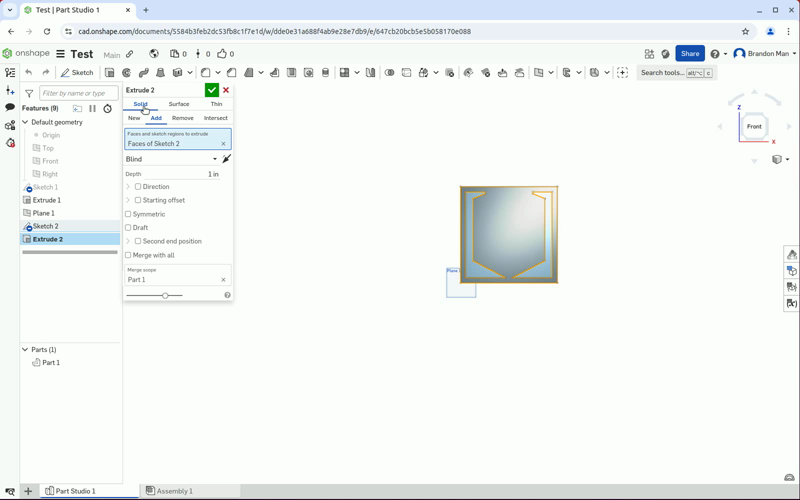
click(143, 106)
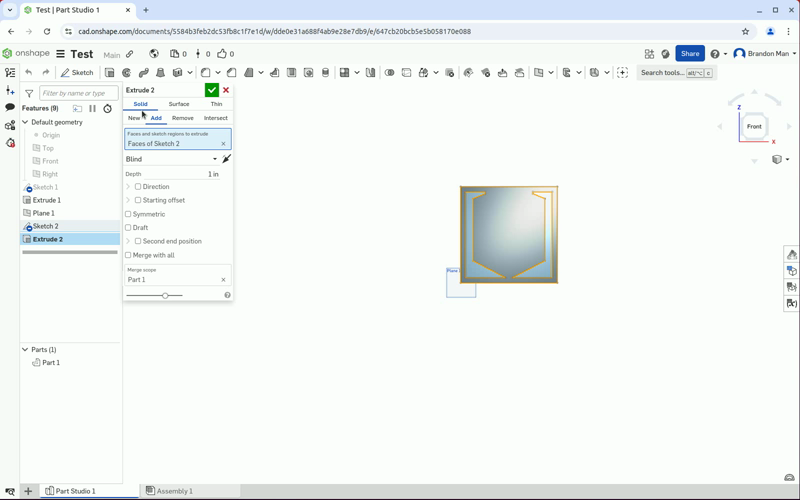
mouse_move(137, 120)
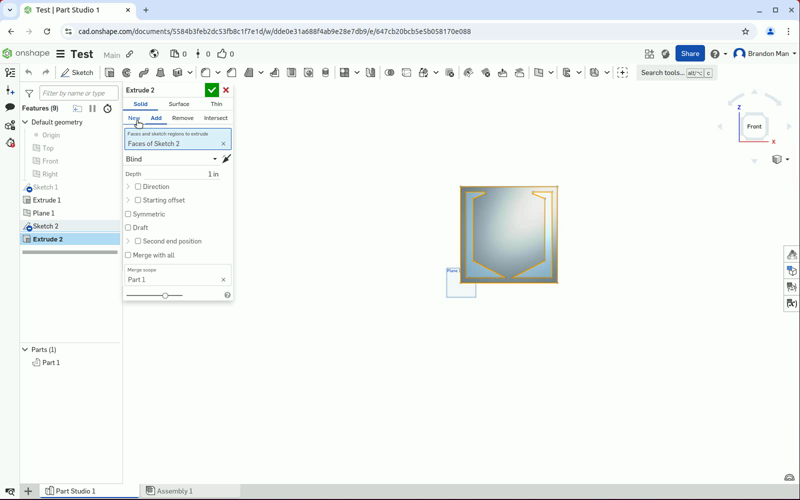
click(137, 120)
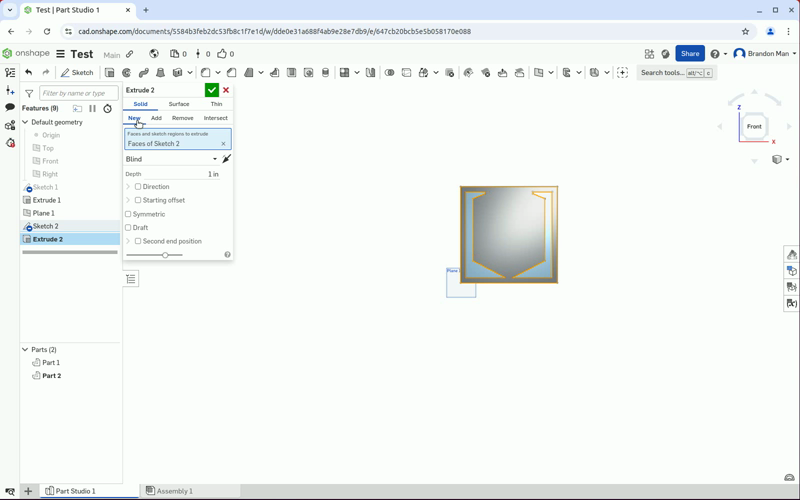
key(tab, 4)
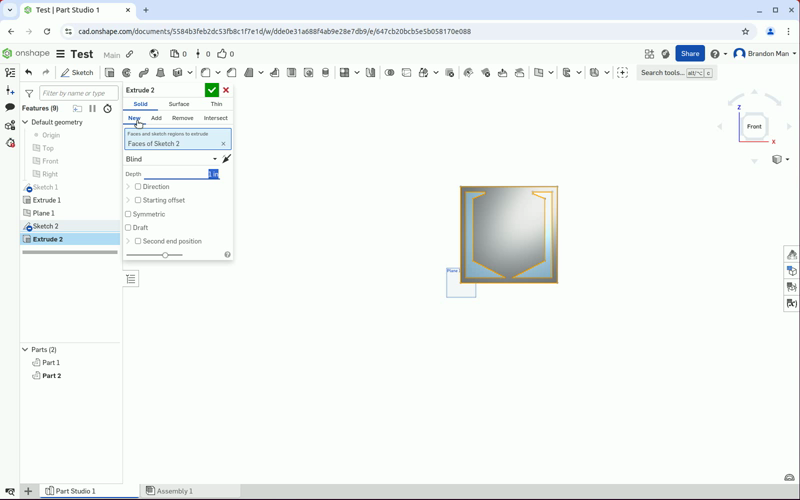
text(0.722)
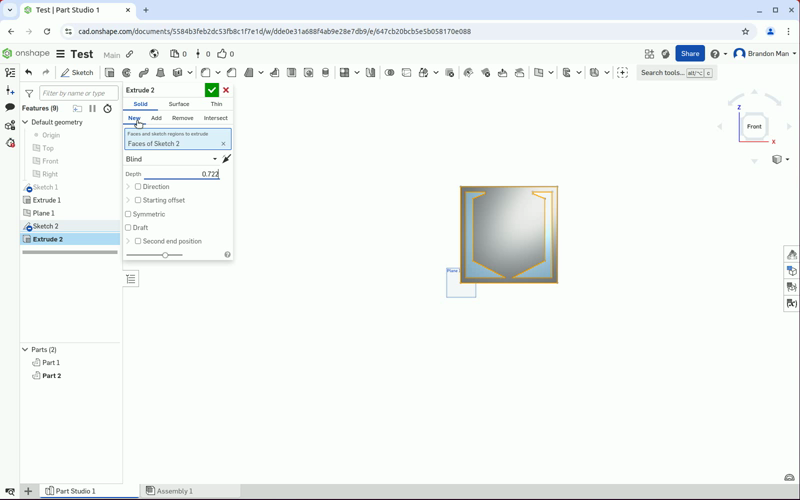
key(enter)
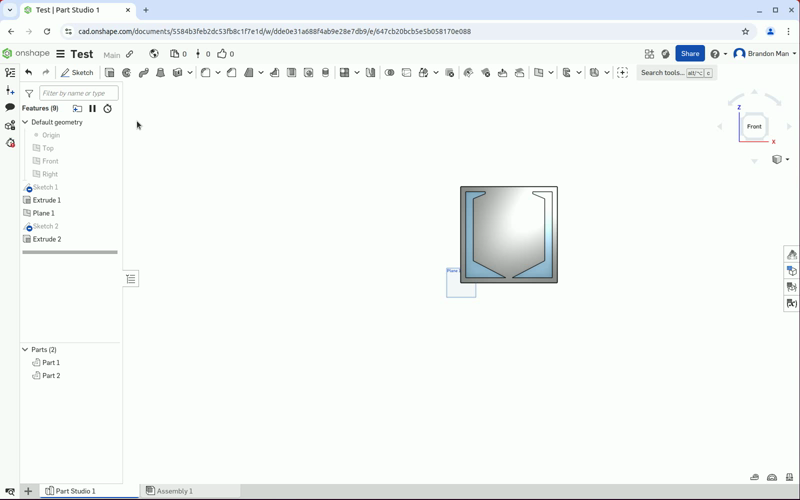
key(shift+h)
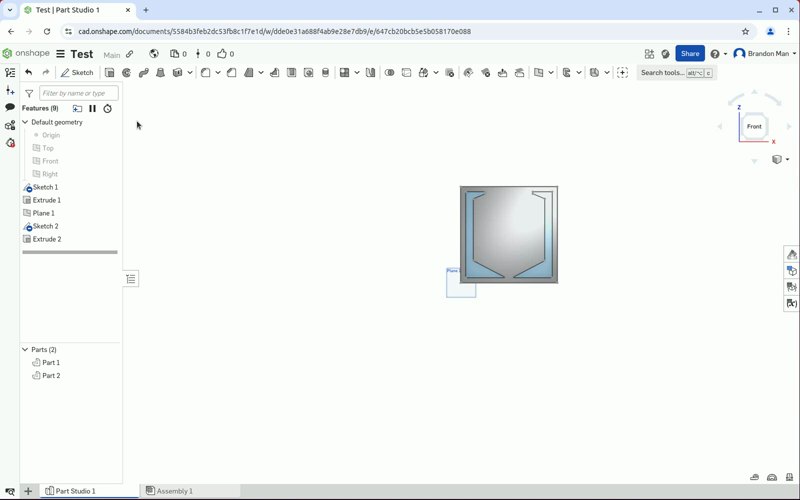
key(shift+h)
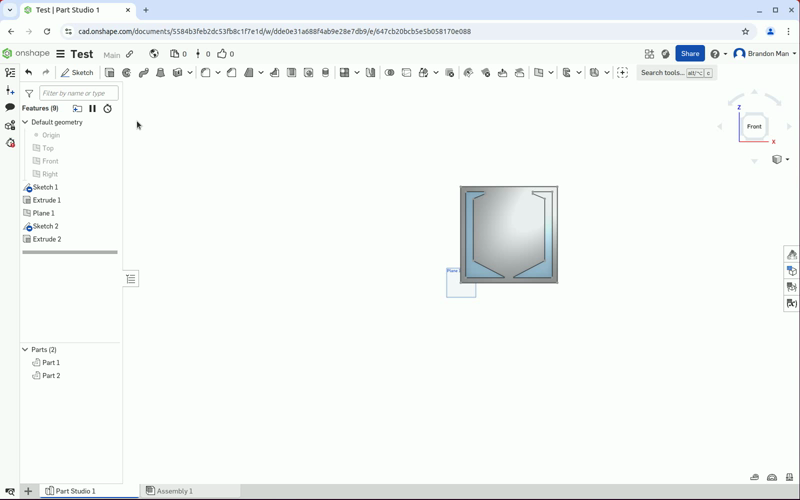
key(shift+7)
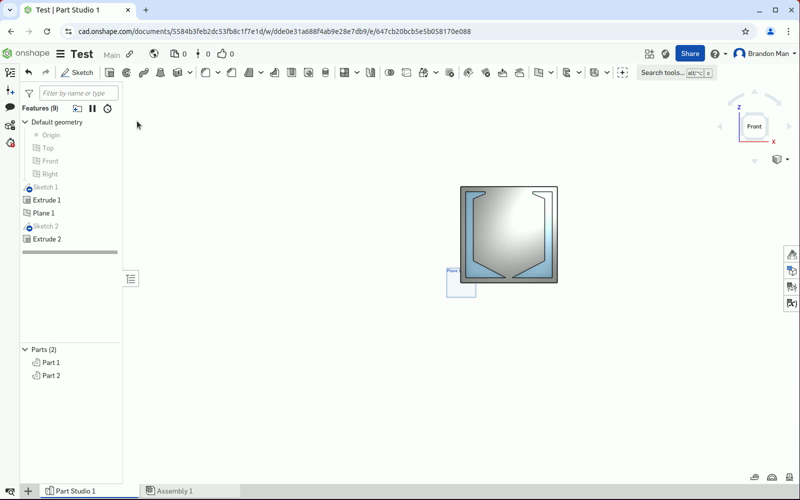
key(left, 2)
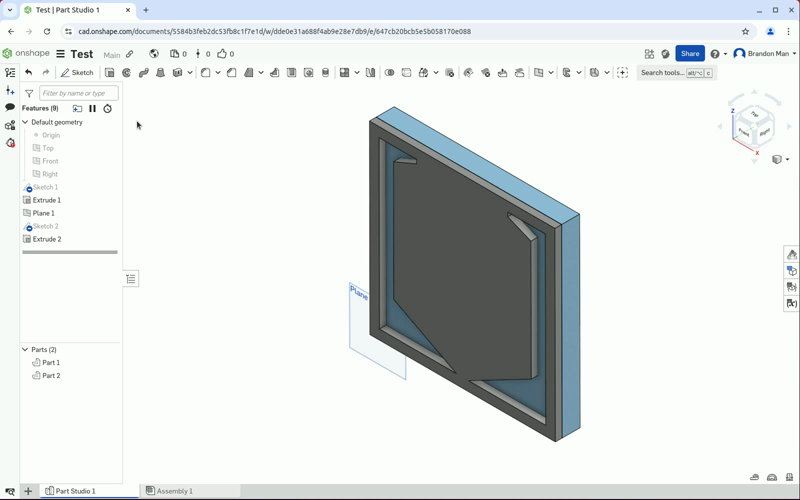
key(down, 2)
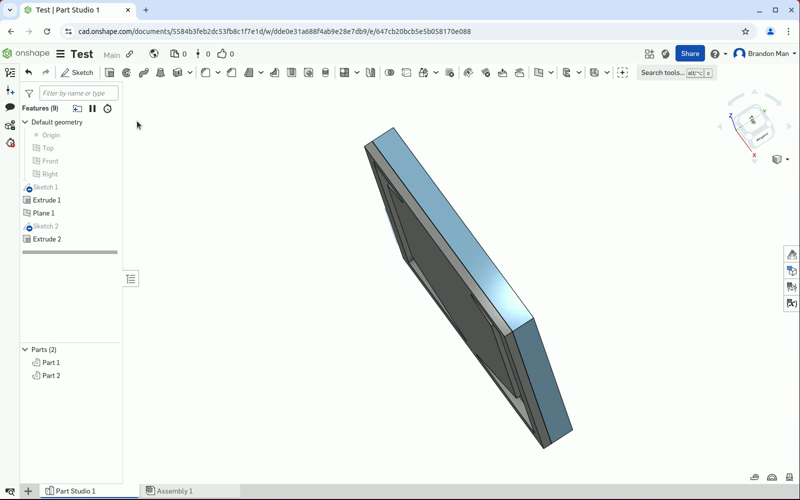
key(up, 2)
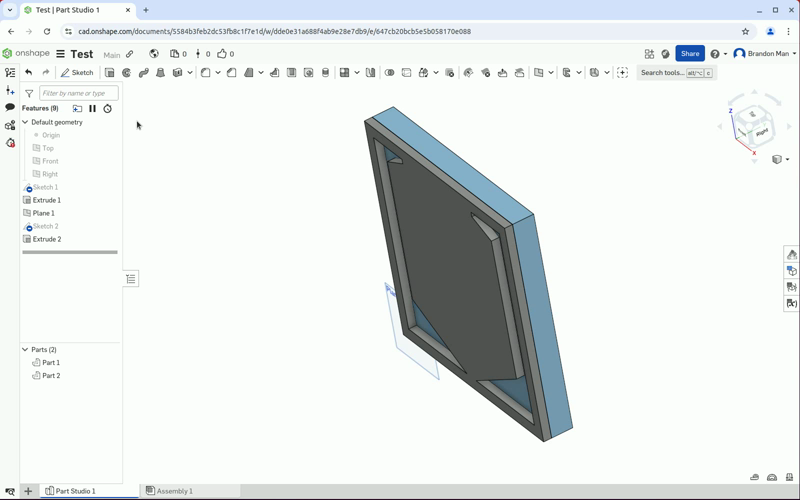
key(right, 2)
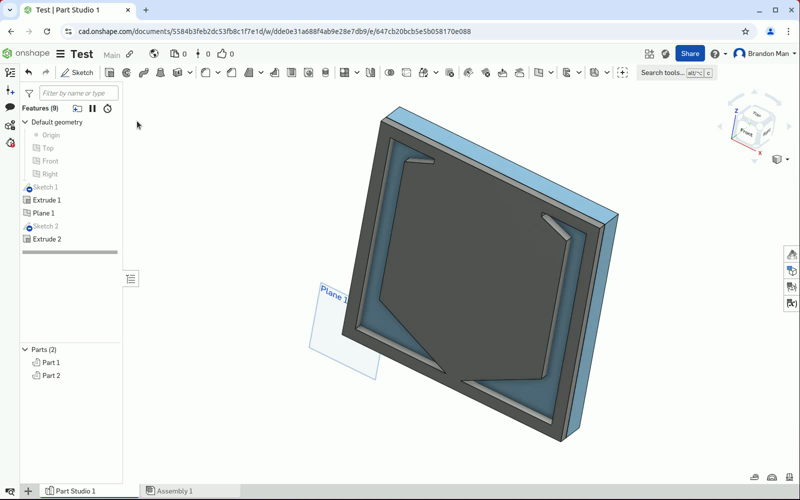
mouse_move(73, 189)
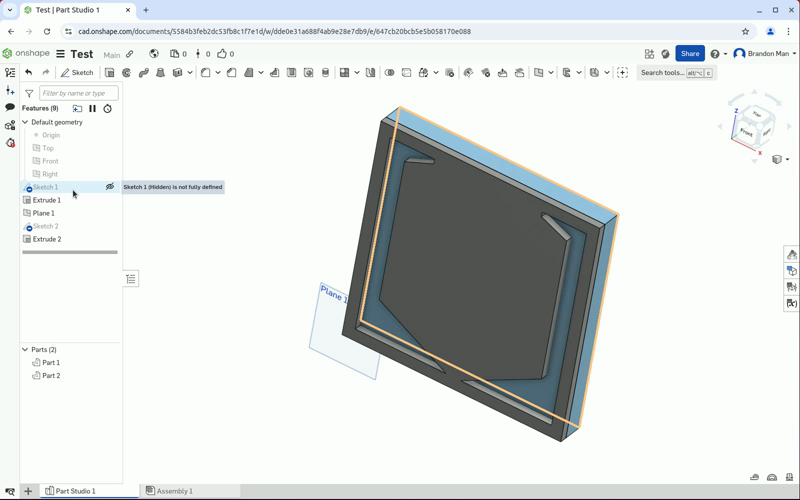
click(73, 189)